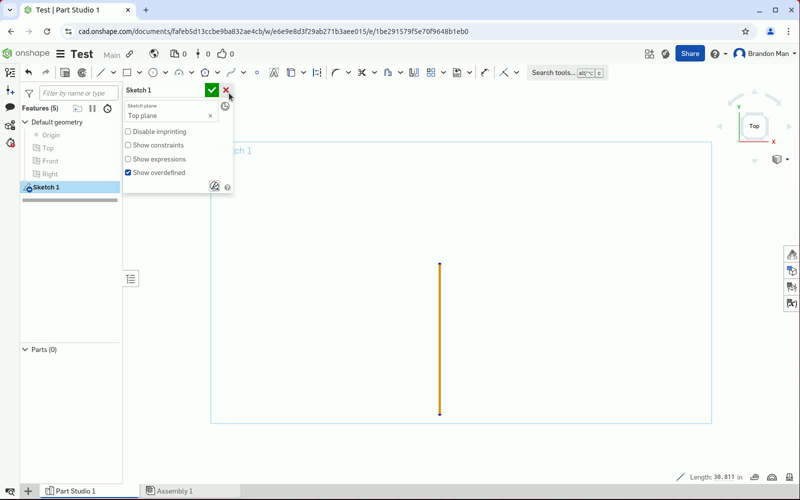
key(shift+h)
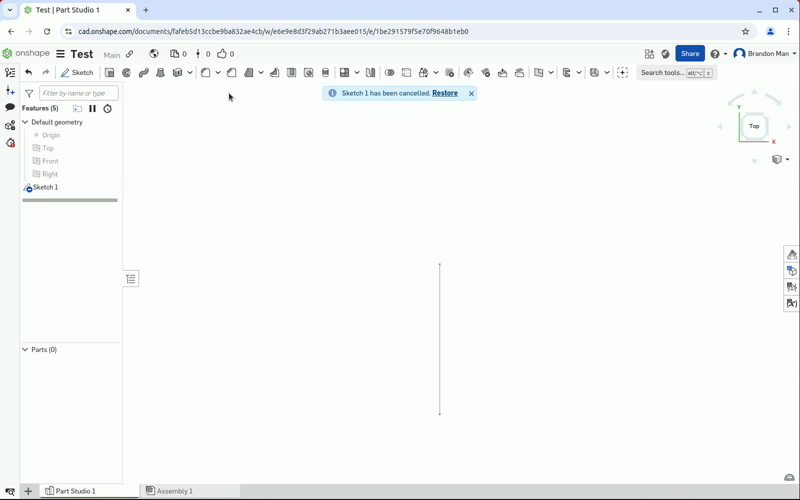
key(shift+s)
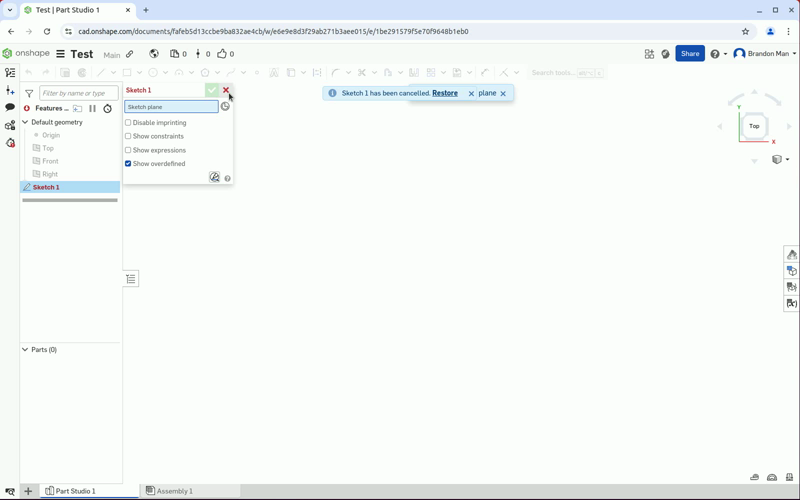
mouse_move(73, 150)
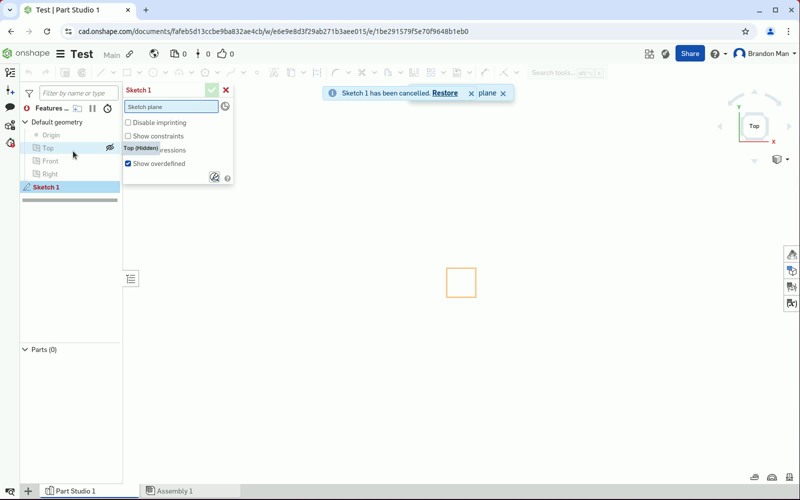
click(73, 150)
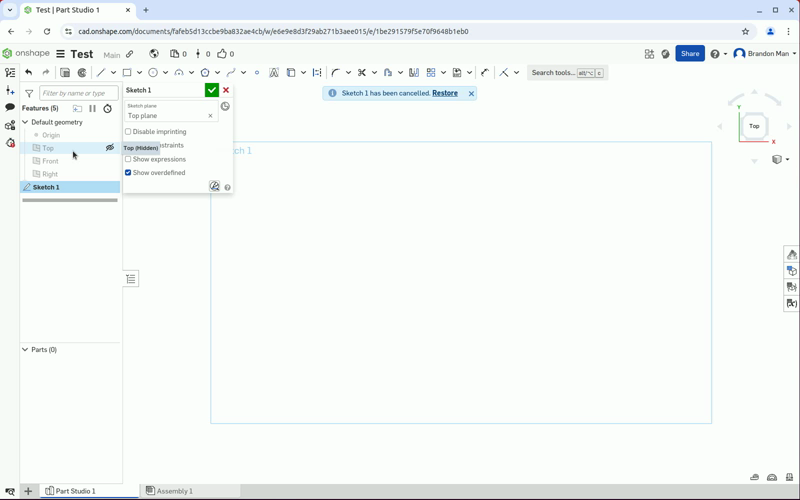
mouse_move(73, 352)
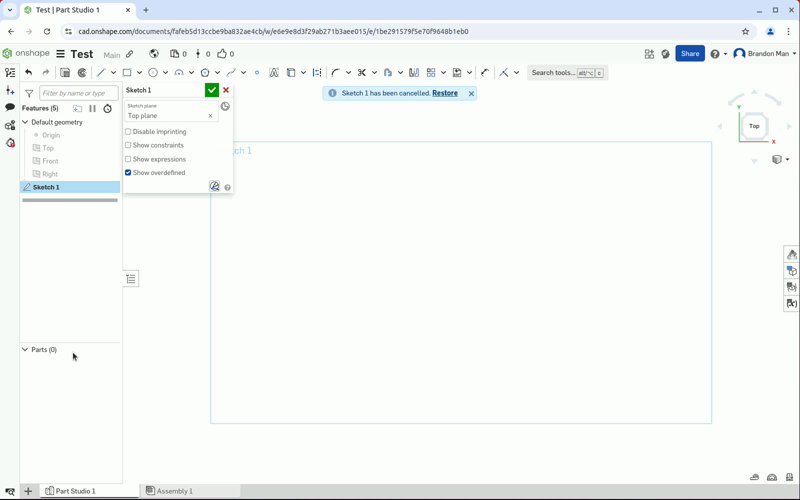
key(y)
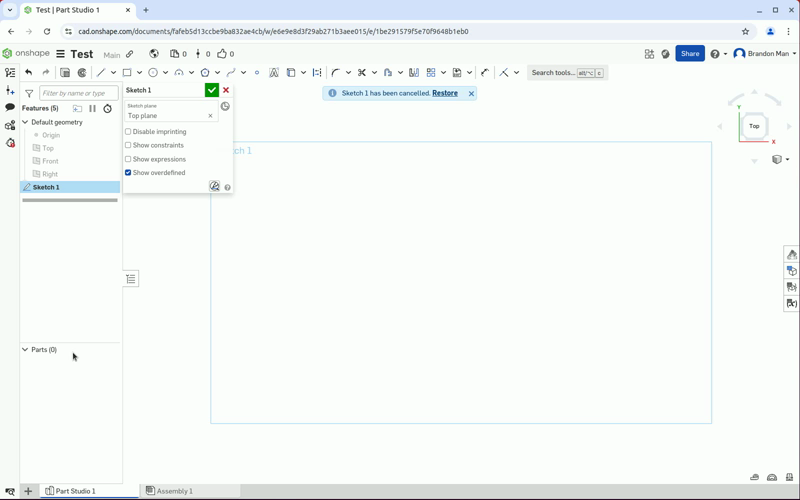
key(c)
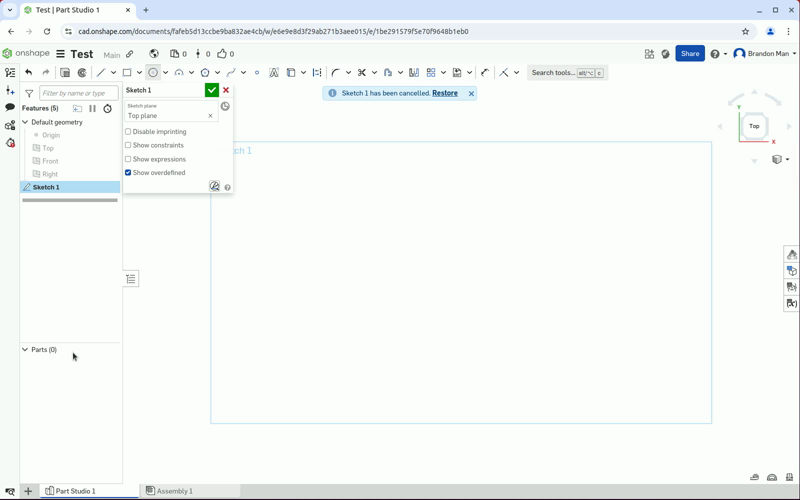
key_down(shift)
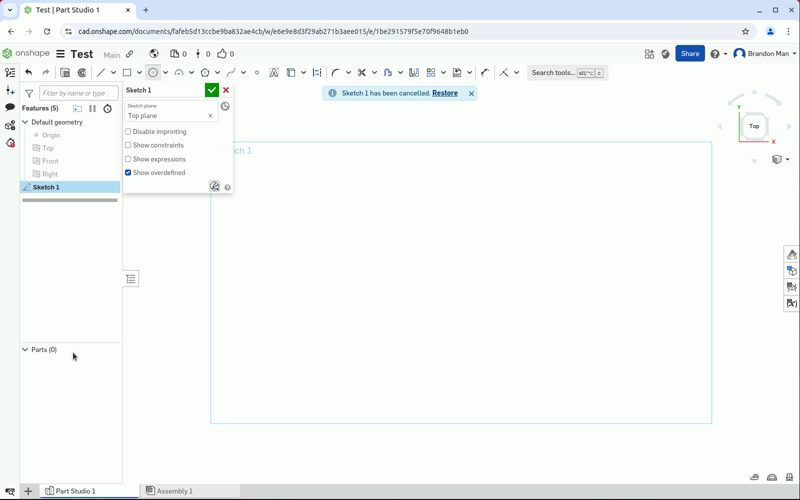
mouse_move(461, 282)
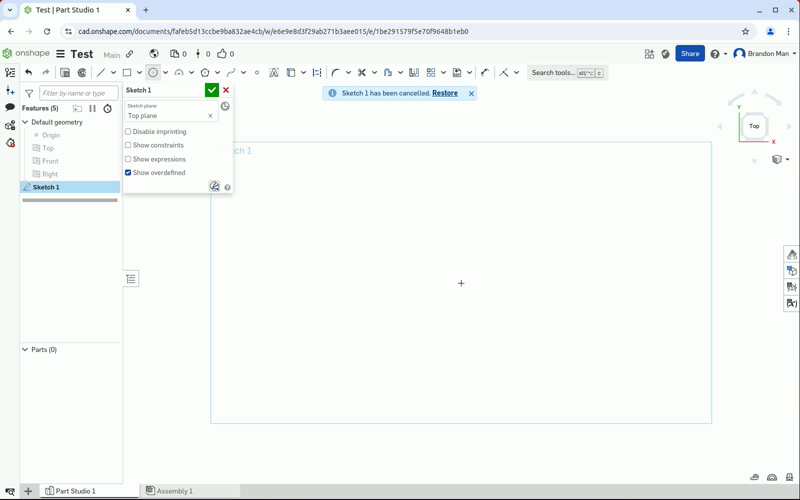
click(461, 282)
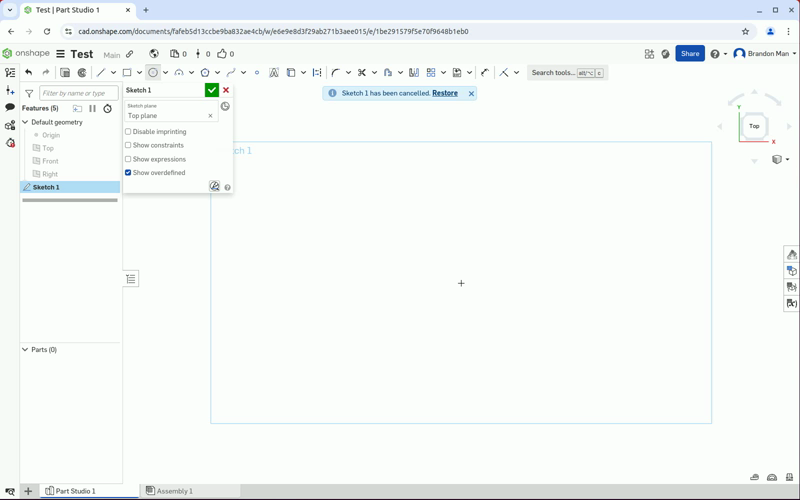
key_up(shift)
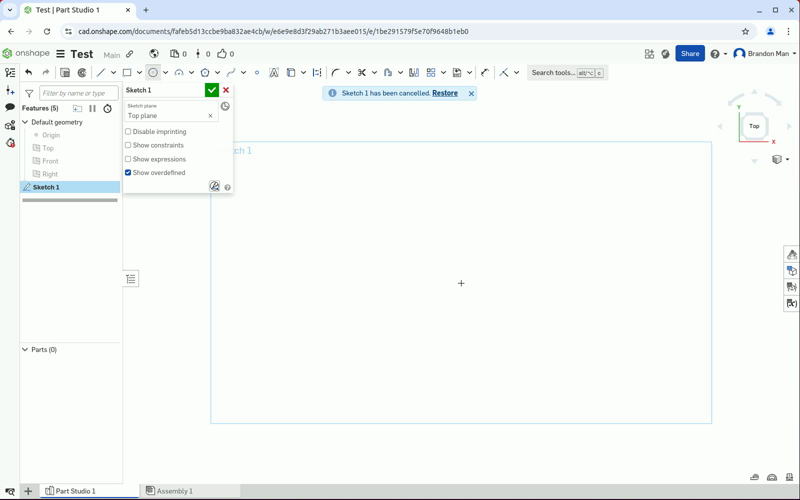
mouse_move(574, 282)
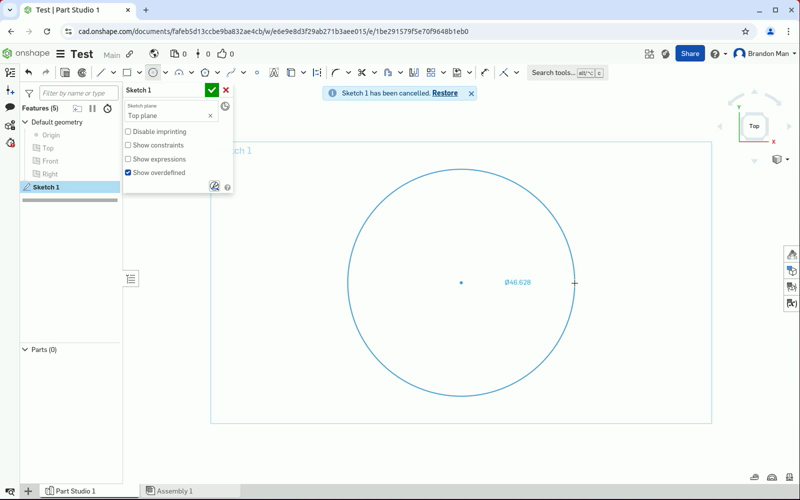
click(574, 282)
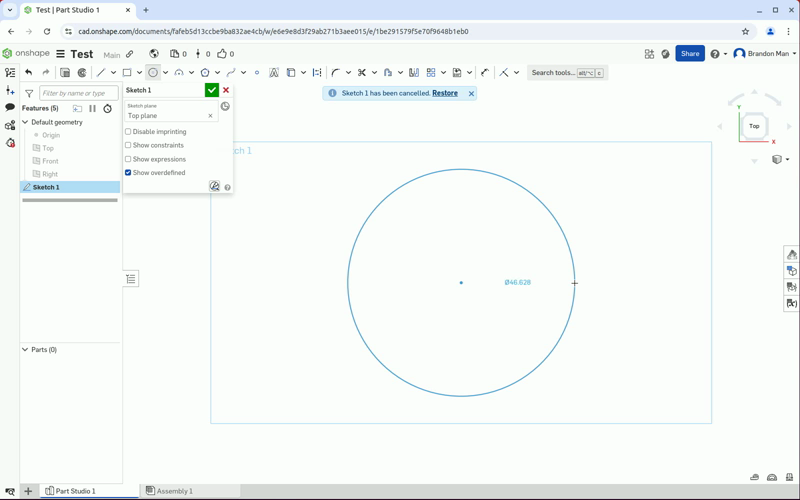
key(esc)
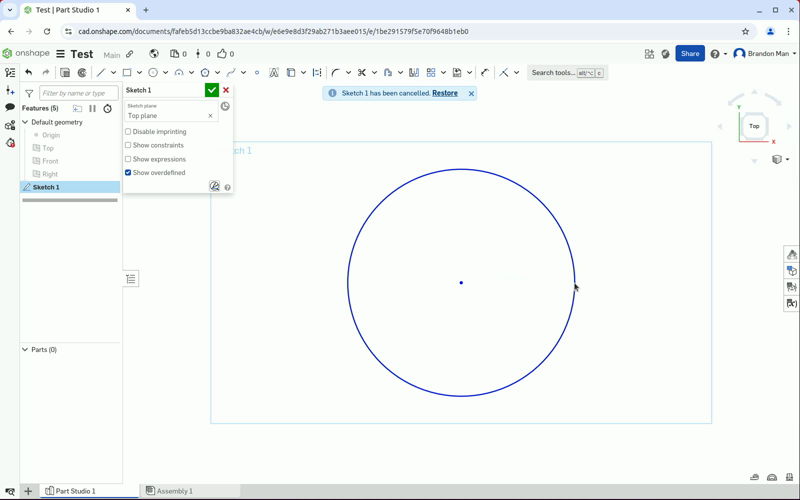
key(c)
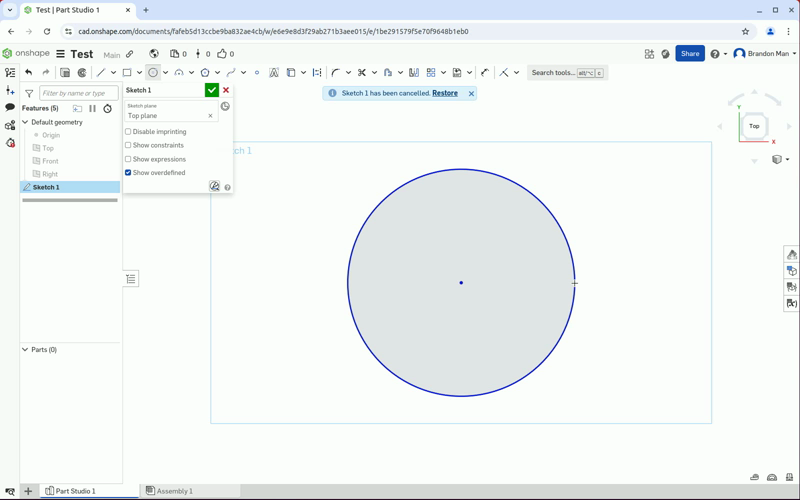
key_down(shift)
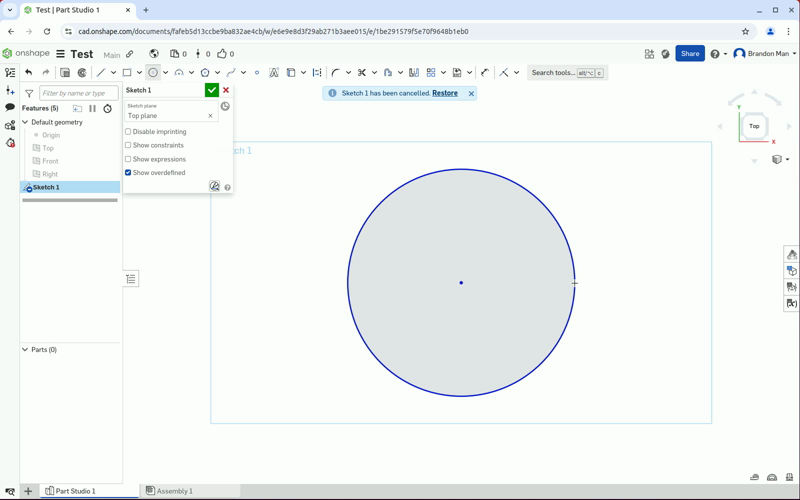
mouse_move(461, 282)
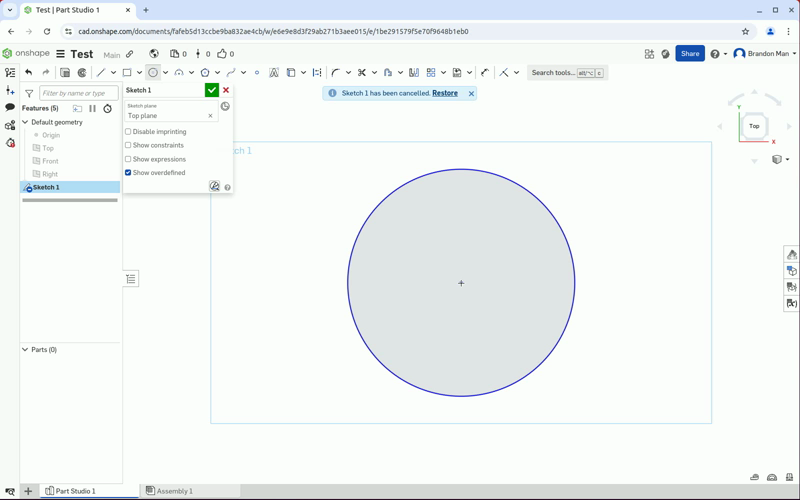
click(461, 282)
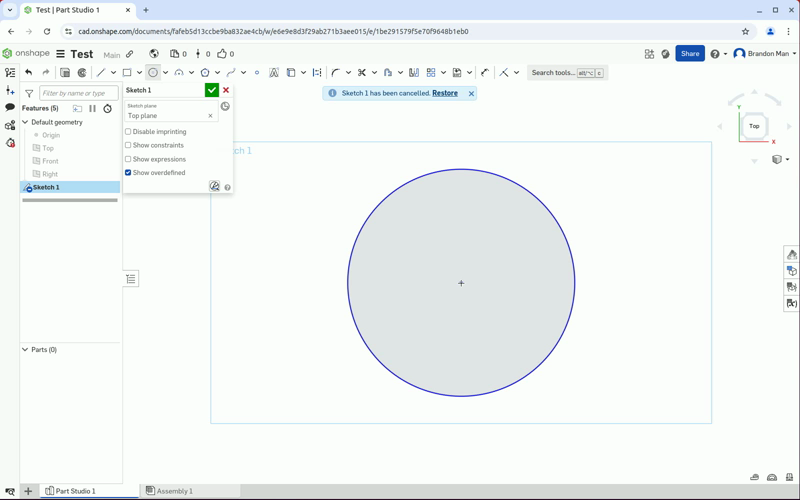
key_up(shift)
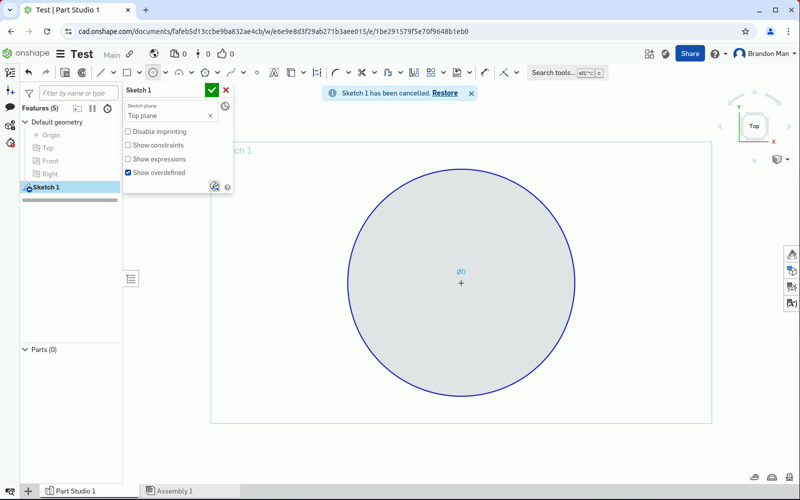
mouse_move(503, 282)
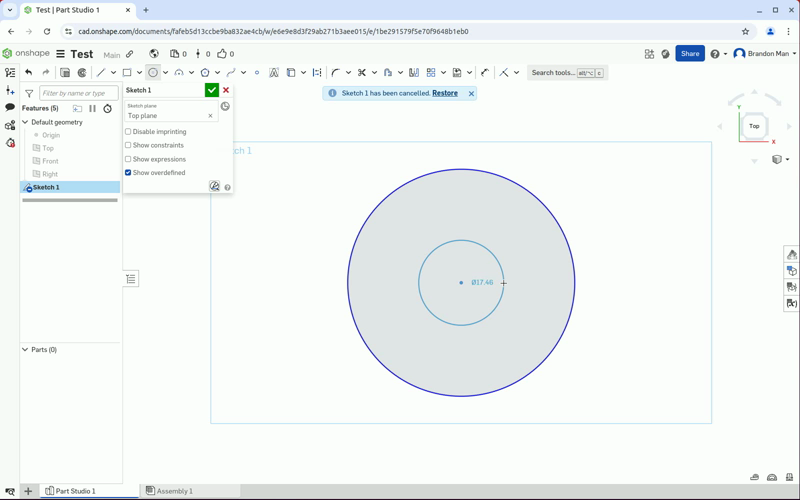
click(503, 282)
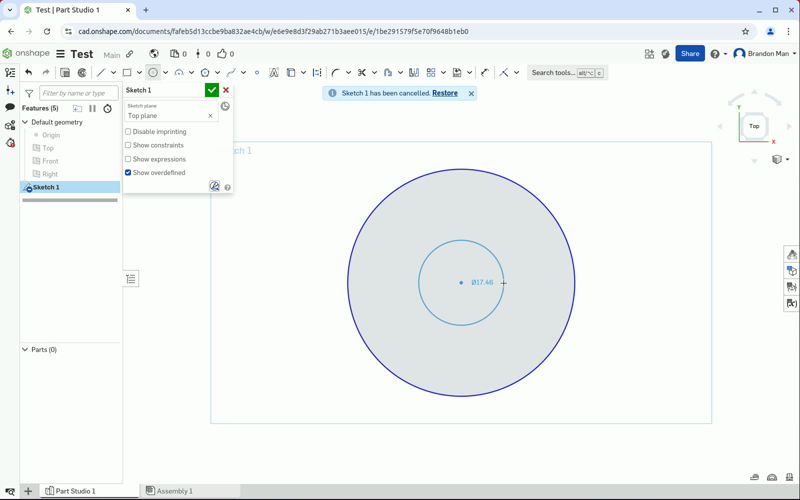
key(esc)
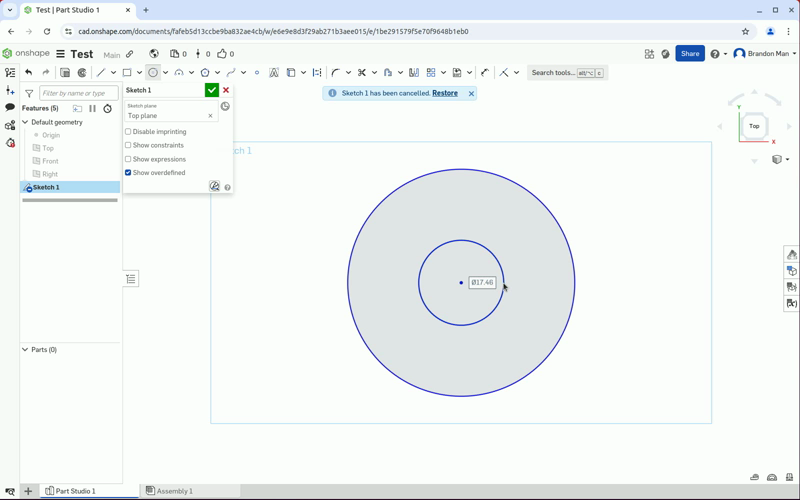
mouse_move(457, 351)
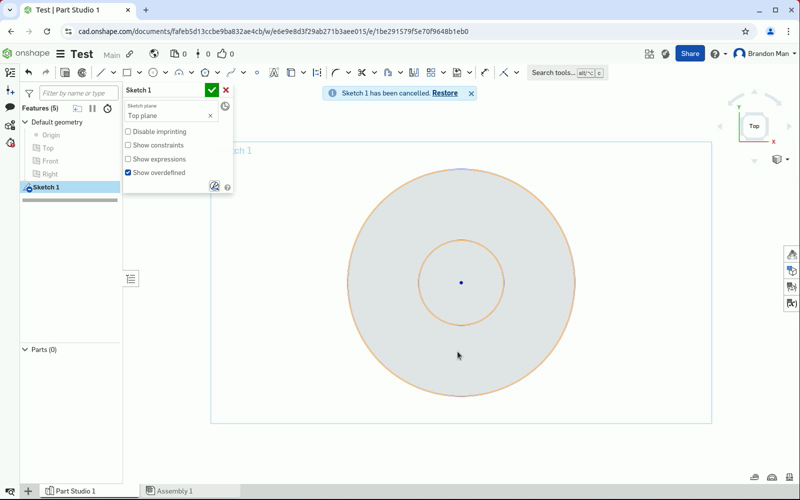
click(457, 351)
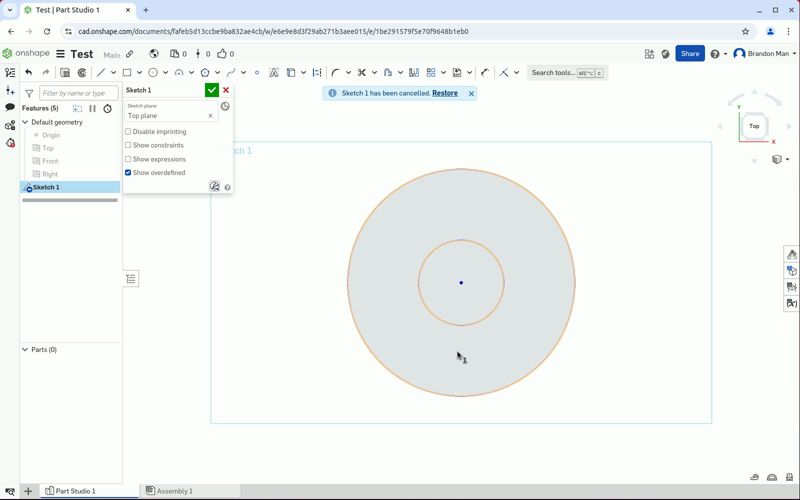
mouse_move(73, 352)
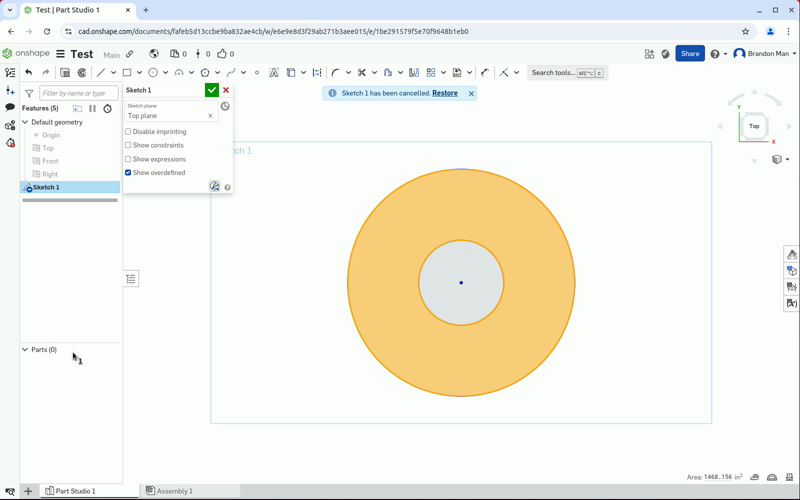
key(shift+y)
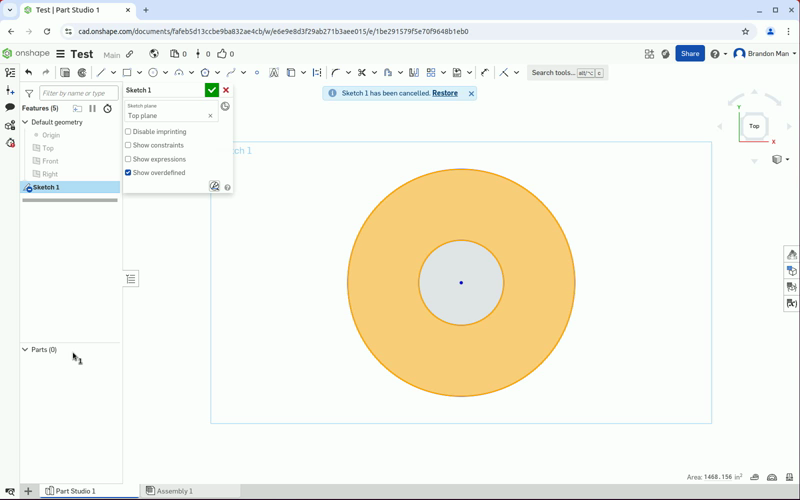
key(shift+e)
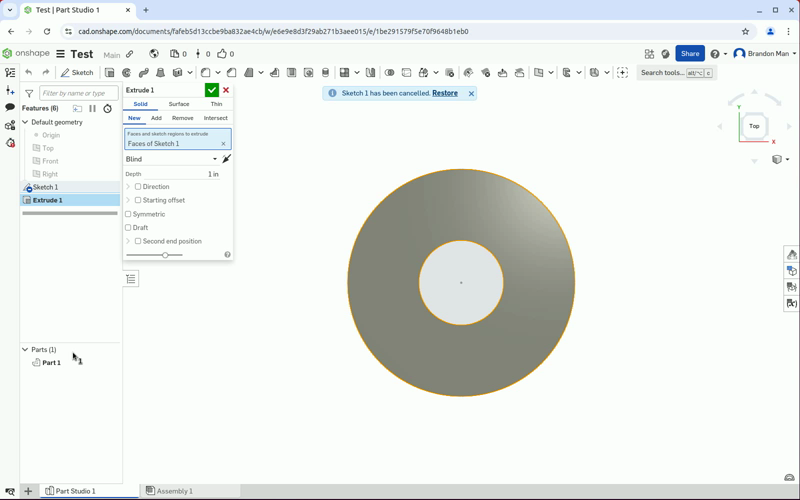
mouse_move(143, 106)
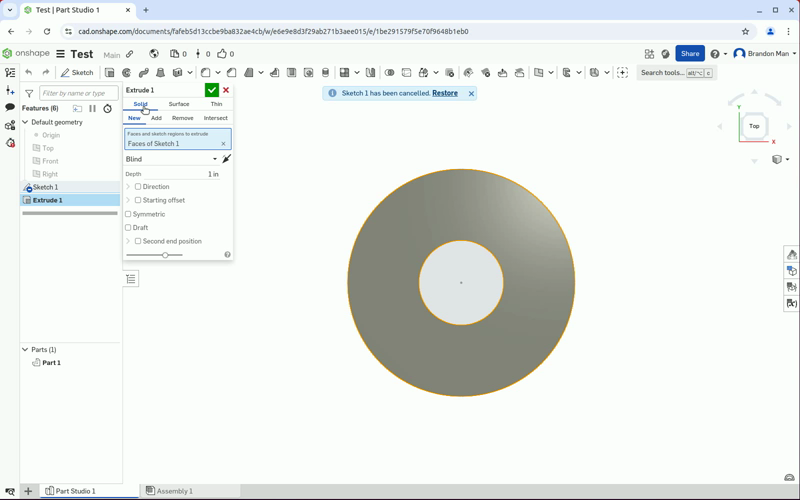
click(143, 106)
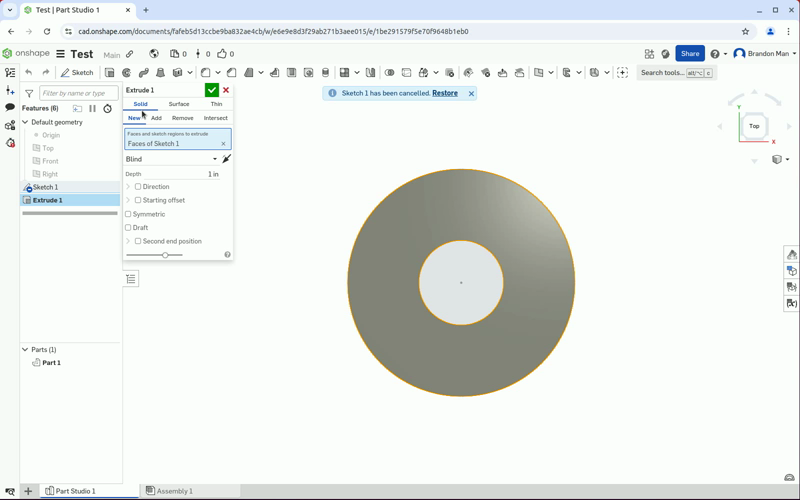
mouse_move(137, 120)
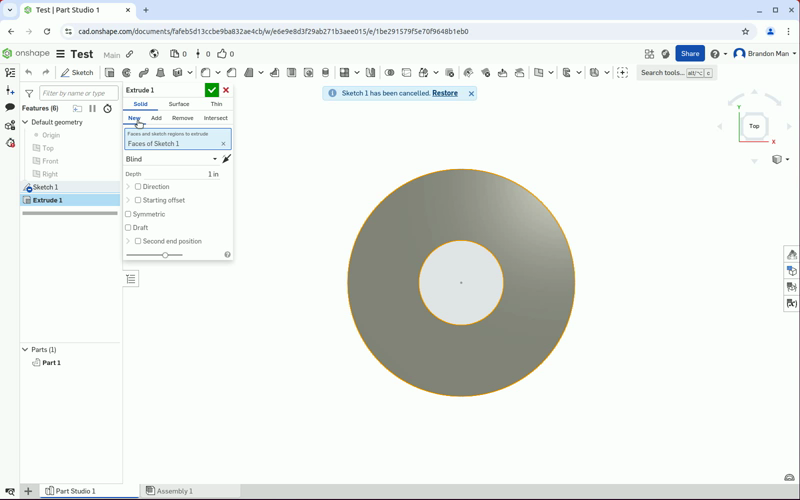
click(137, 120)
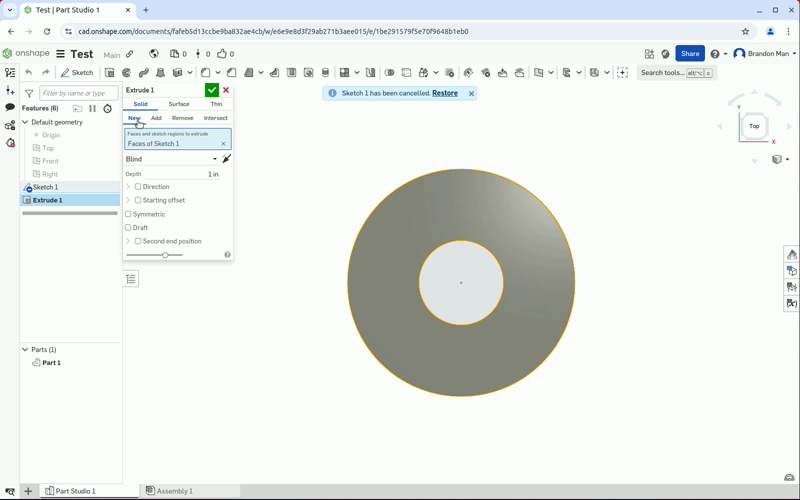
key(tab, 4)
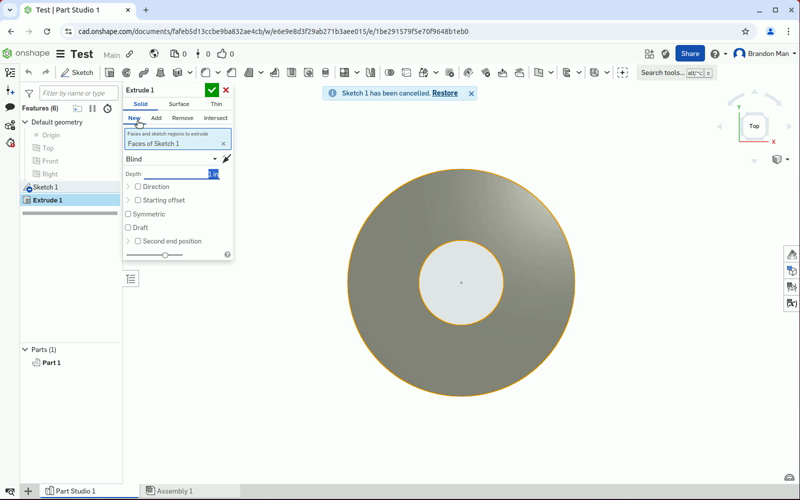
text(1.685)
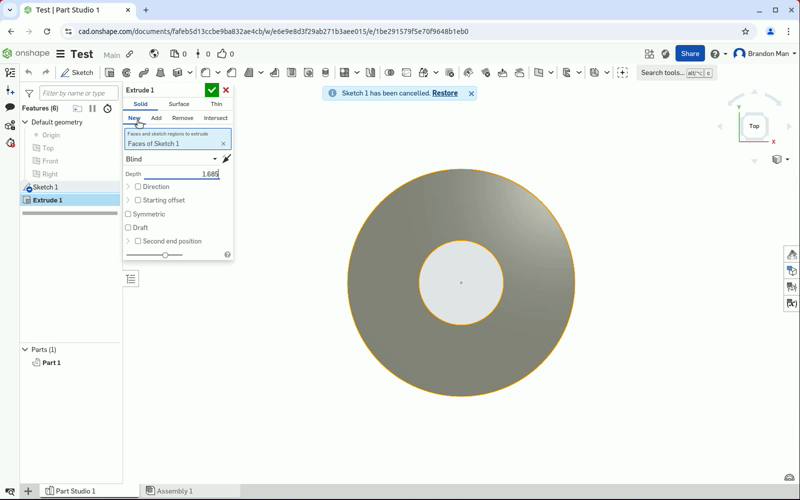
key(enter)
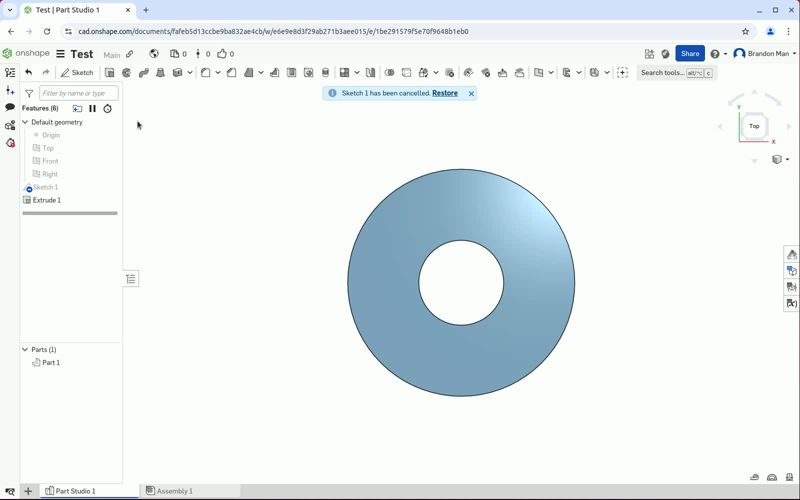
key(shift+h)
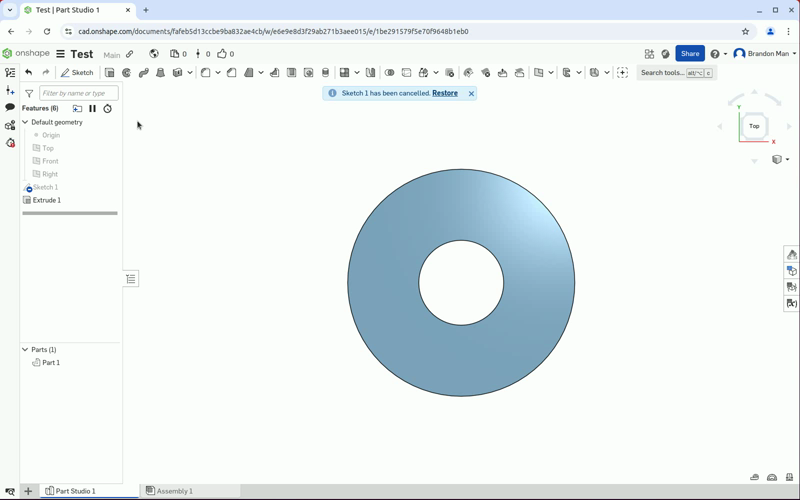
key(shift+h)
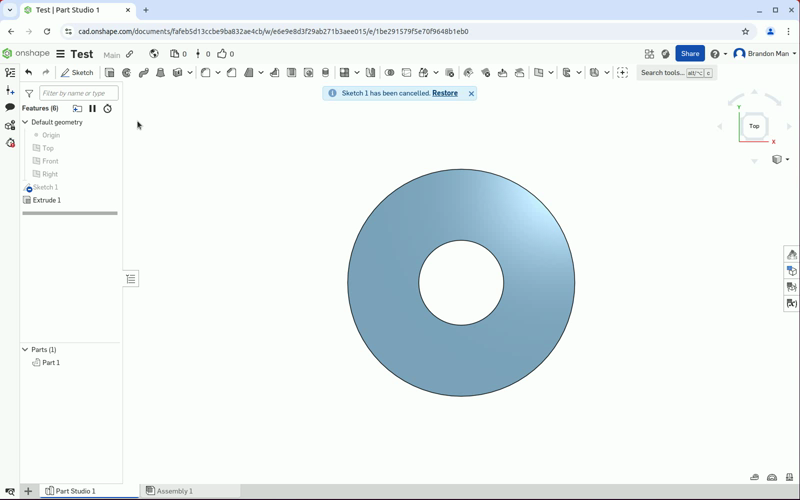
mouse_move(73, 189)
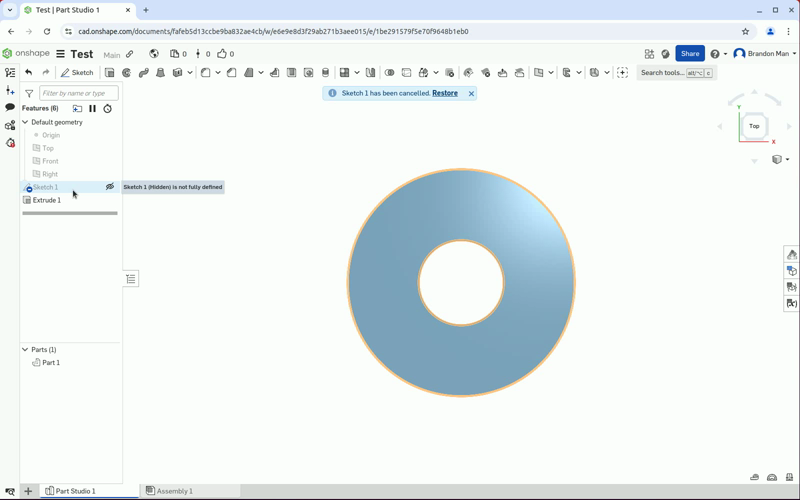
click(73, 189)
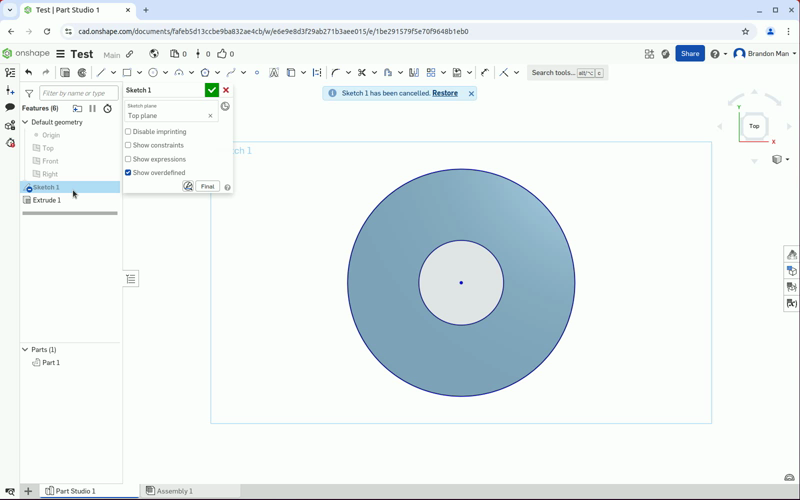
mouse_move(229, 92)
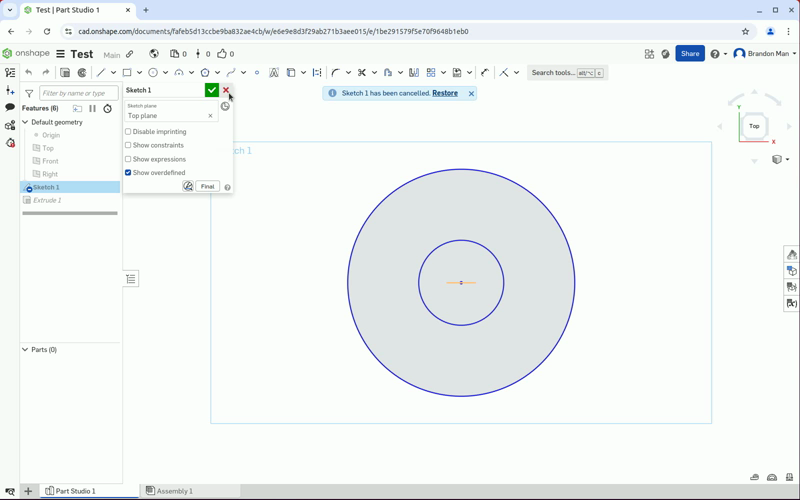
click(229, 92)
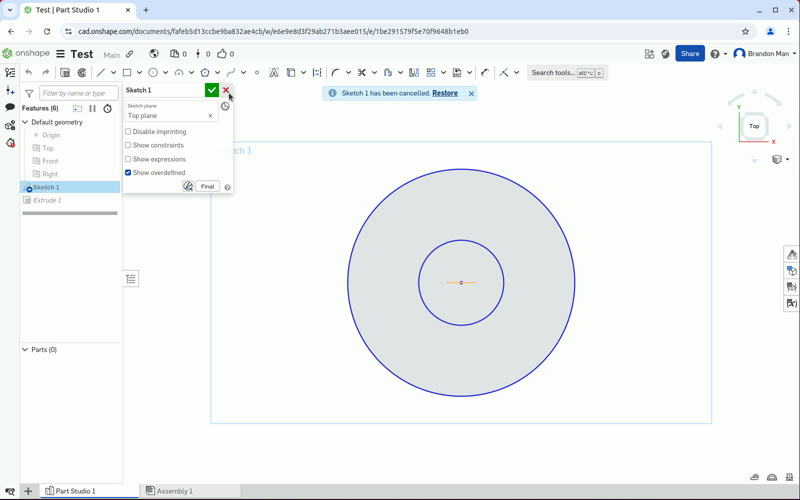
key(shift+s)
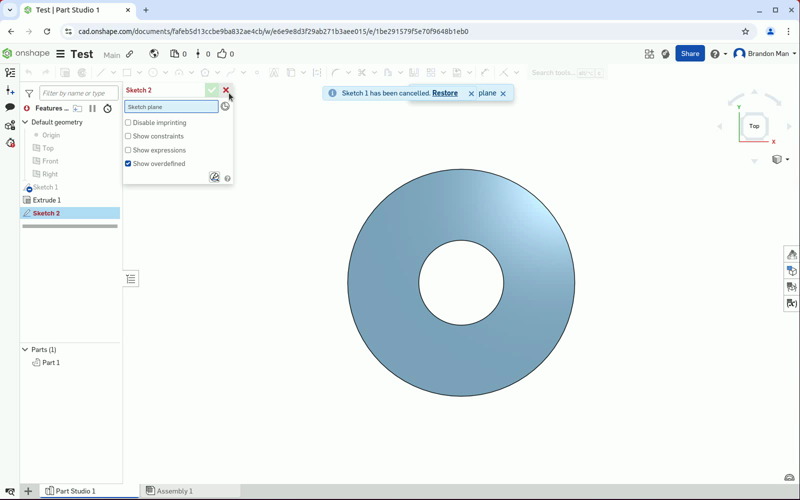
mouse_move(73, 150)
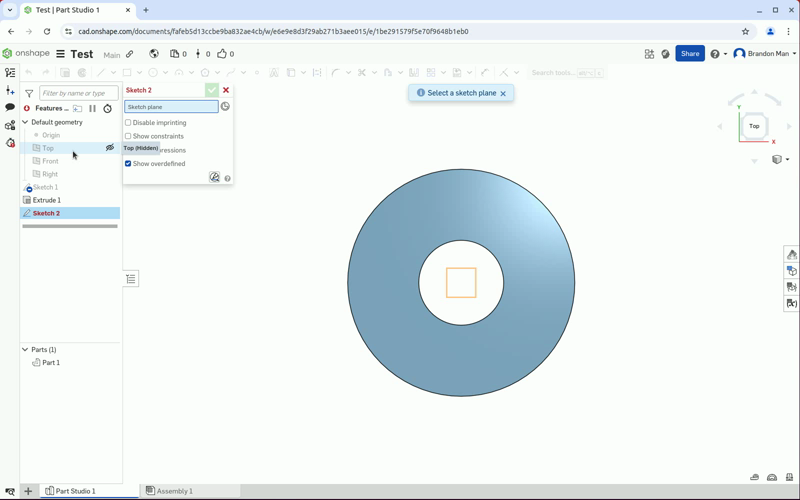
click(73, 150)
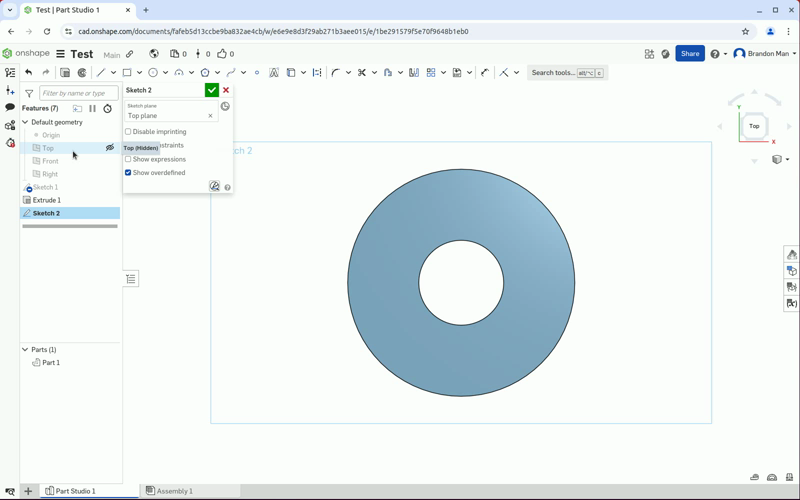
mouse_move(73, 352)
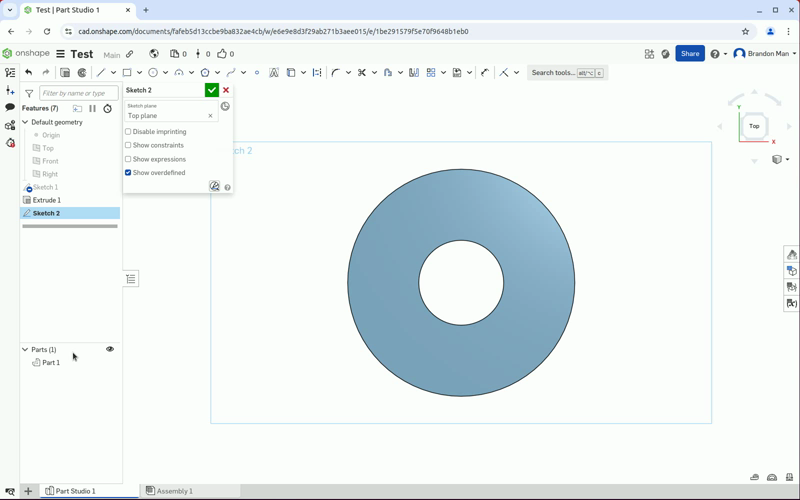
key(y)
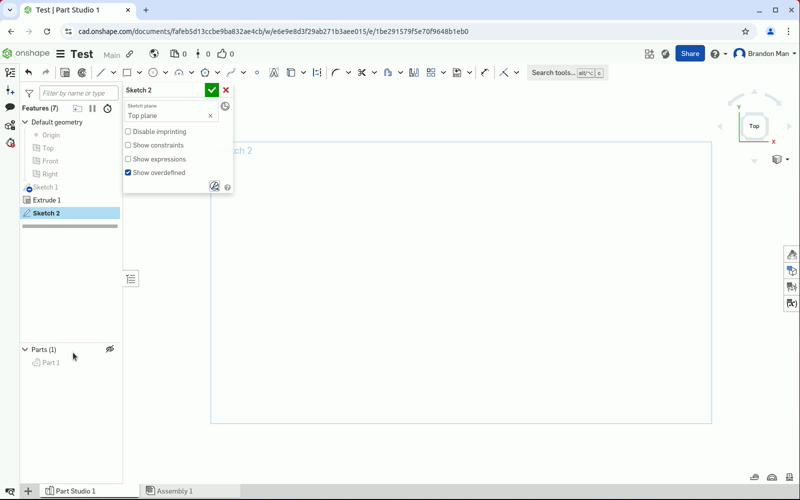
key(c)
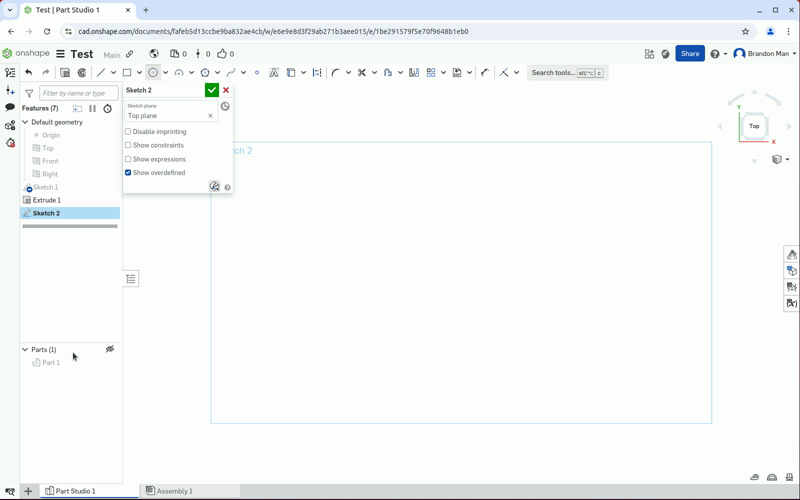
key_down(shift)
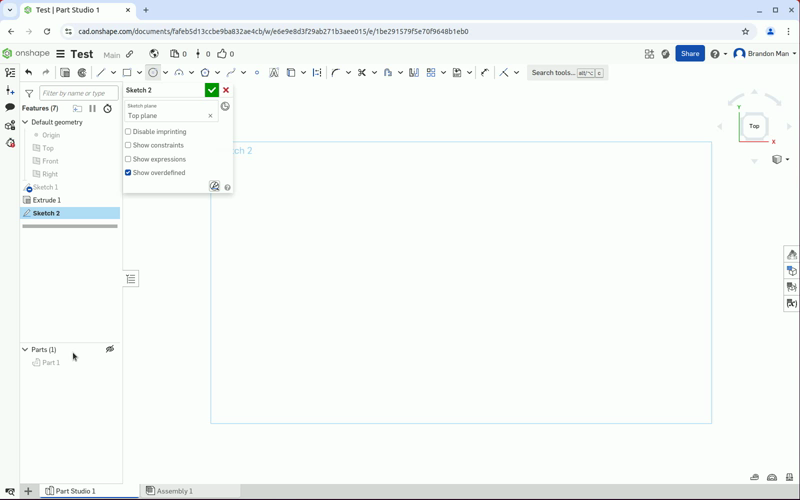
mouse_move(461, 282)
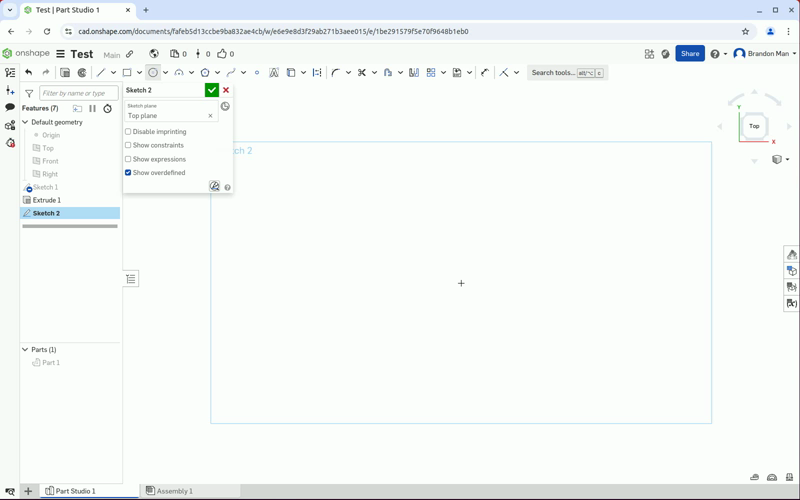
click(461, 282)
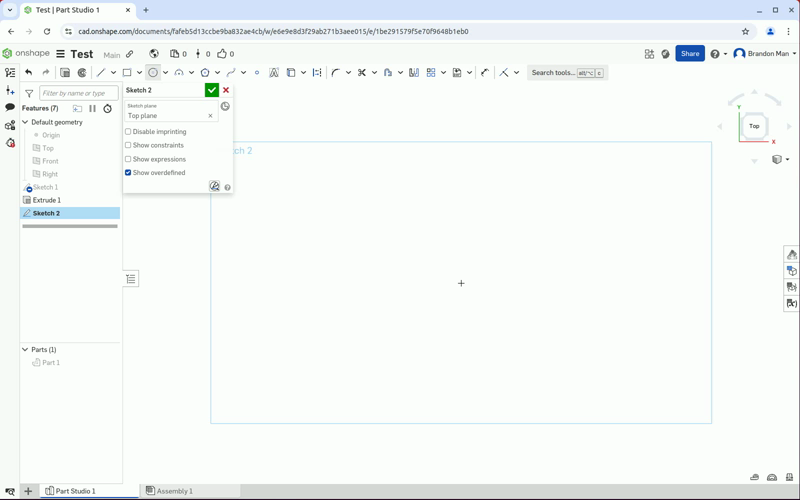
key_up(shift)
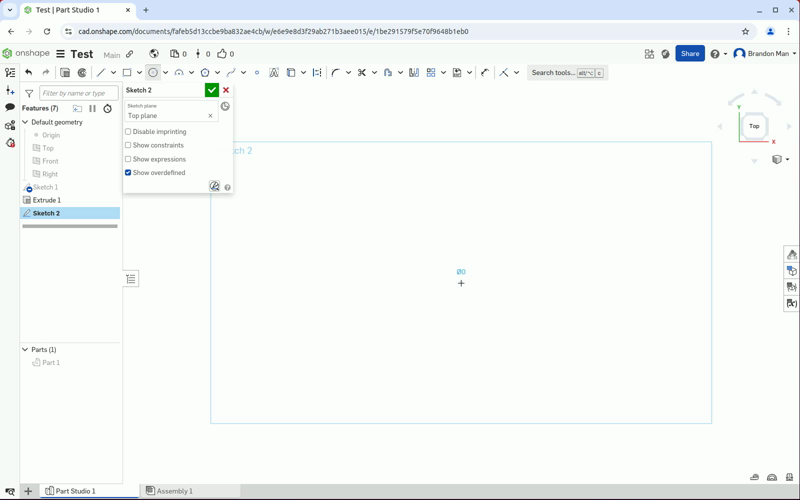
mouse_move(494, 282)
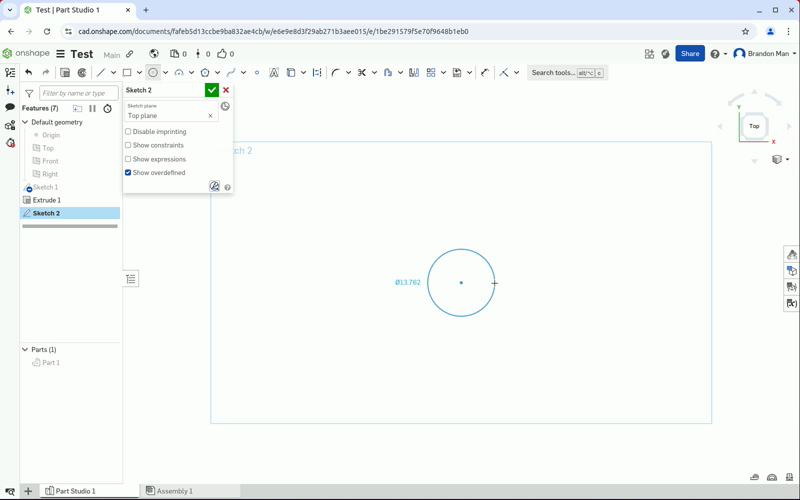
click(494, 282)
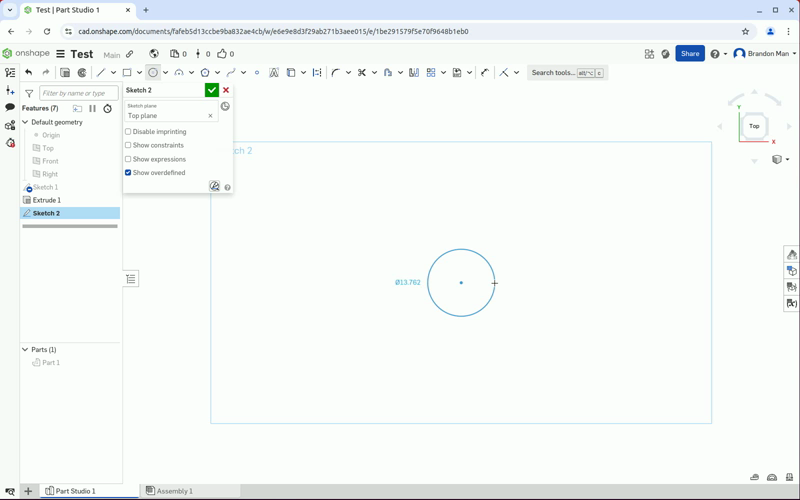
key(esc)
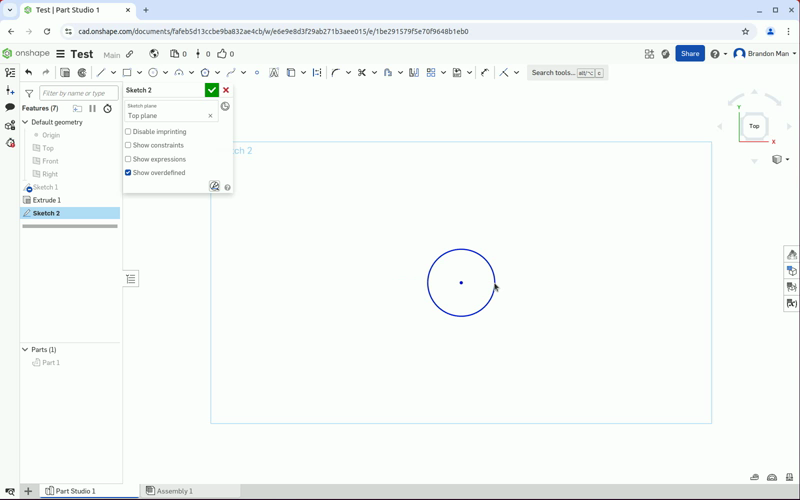
key(c)
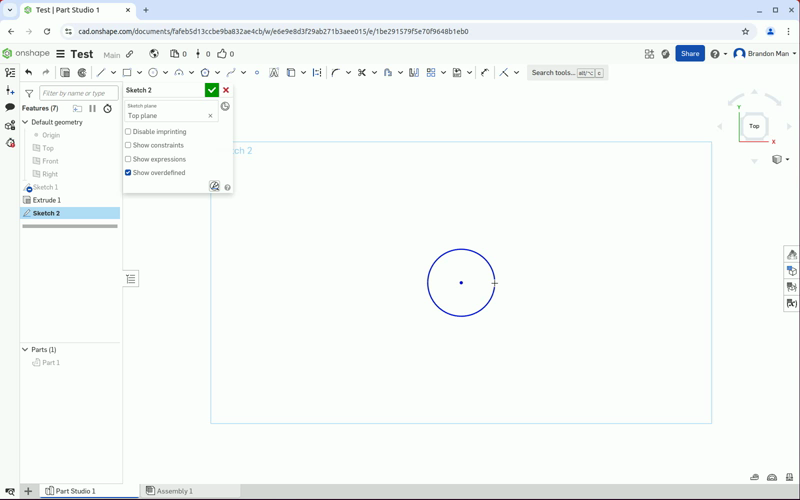
key_down(shift)
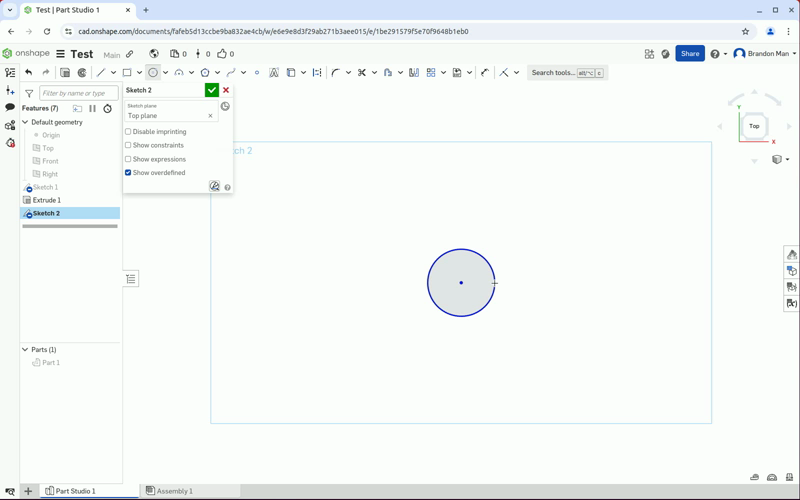
mouse_move(461, 282)
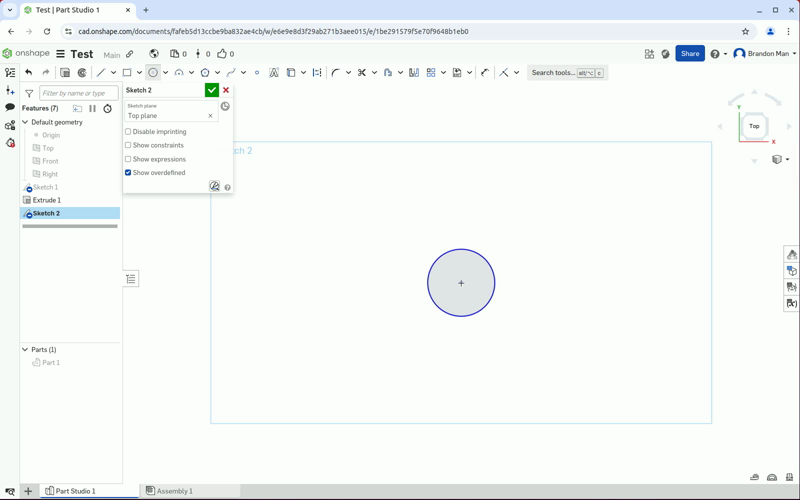
click(461, 282)
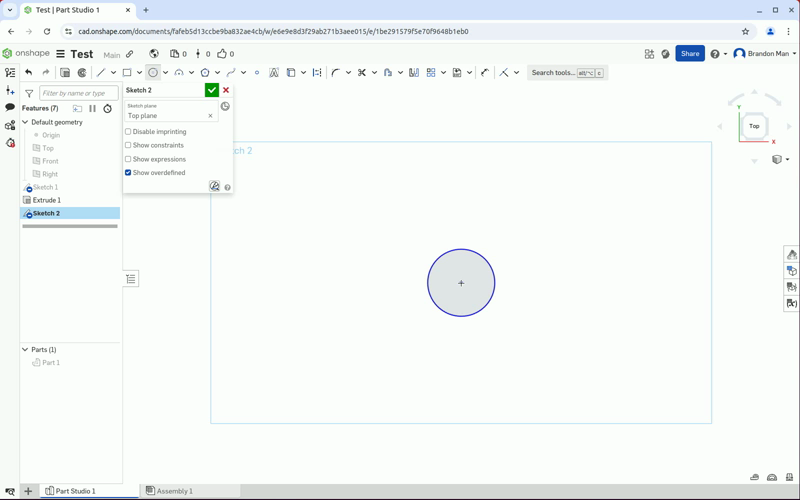
key_up(shift)
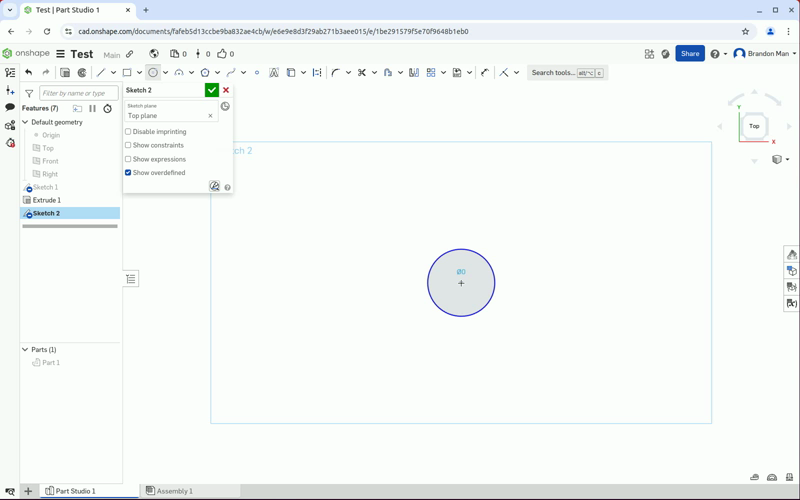
mouse_move(467, 282)
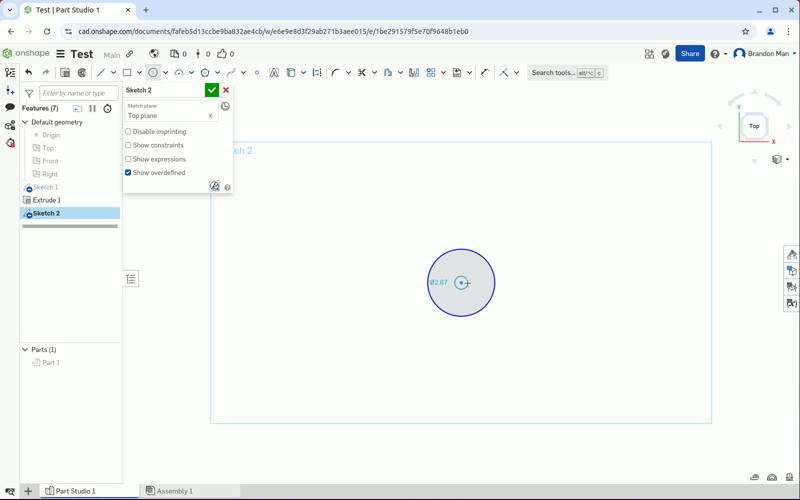
click(467, 282)
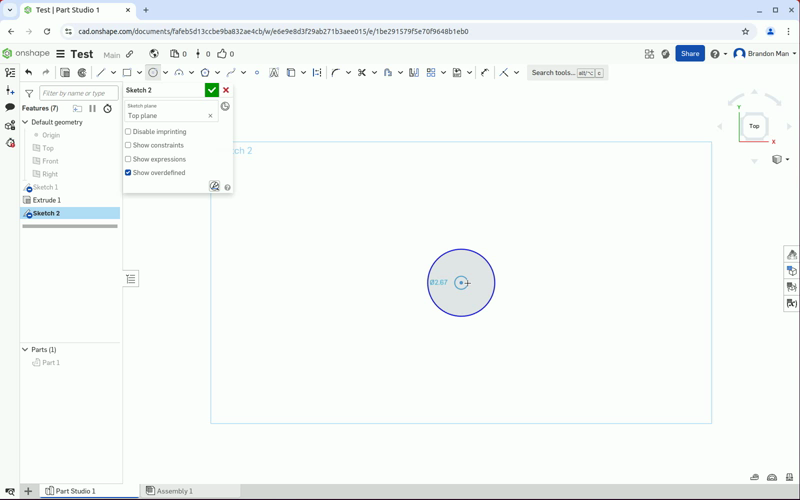
key(esc)
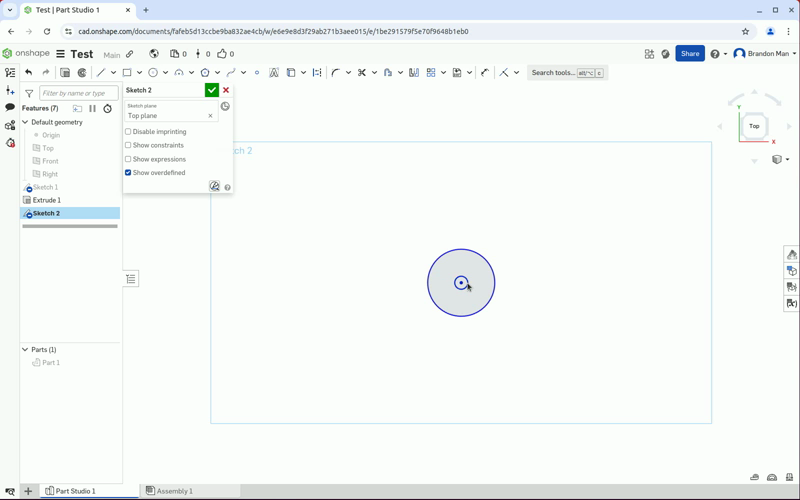
mouse_move(487, 297)
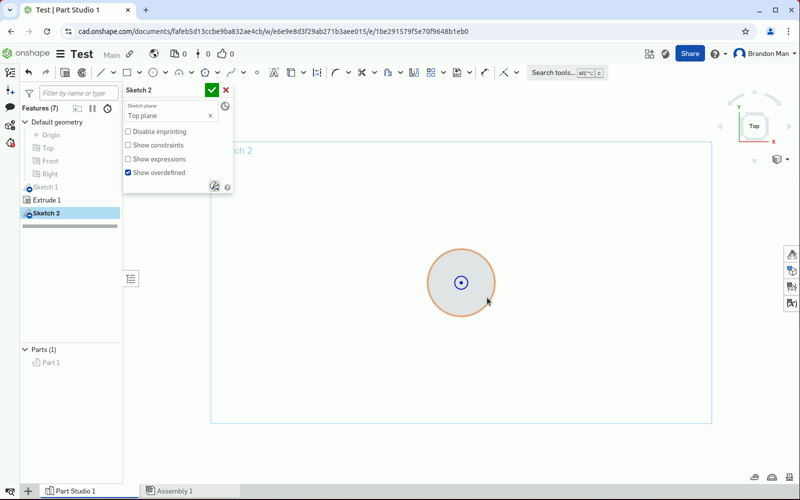
click(487, 297)
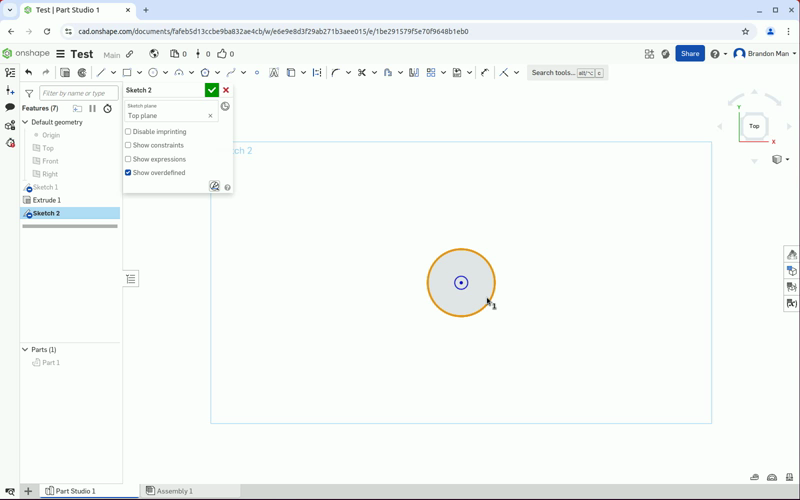
mouse_move(73, 352)
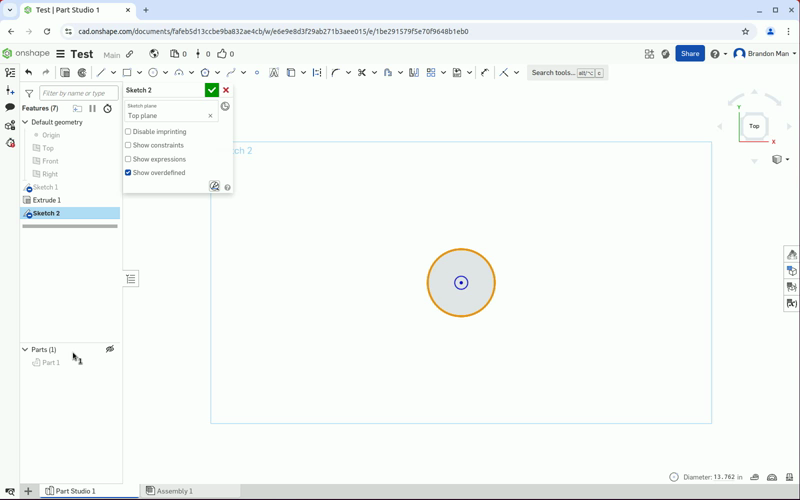
key(shift+y)
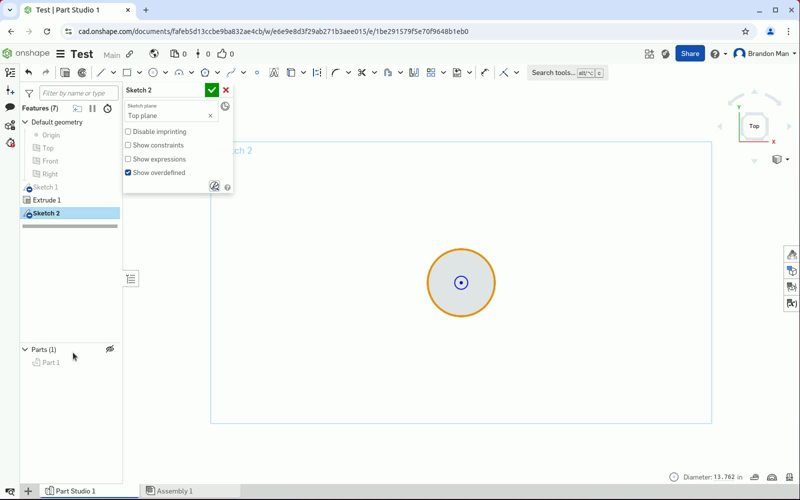
key(shift+e)
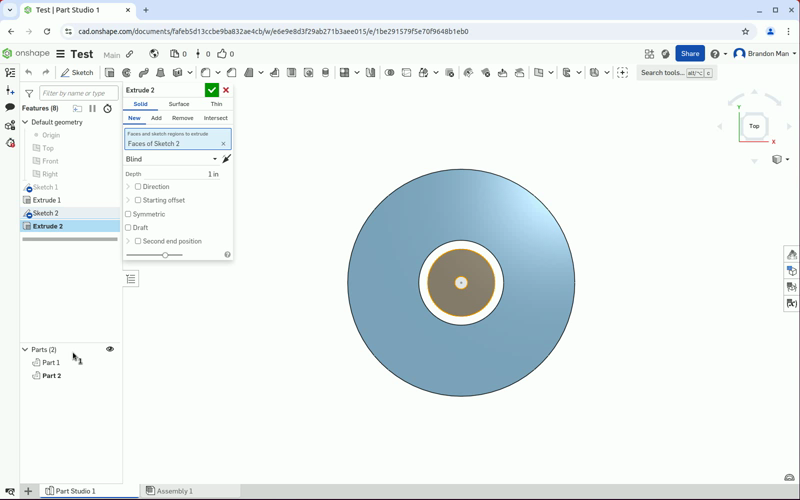
mouse_move(143, 106)
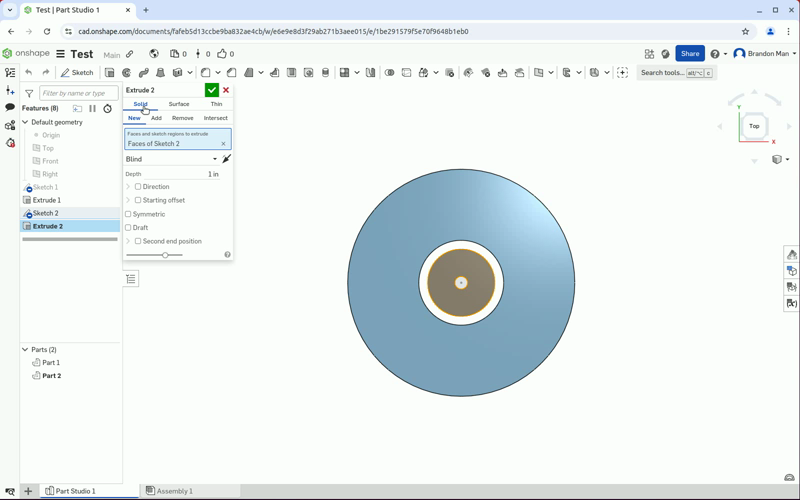
click(143, 106)
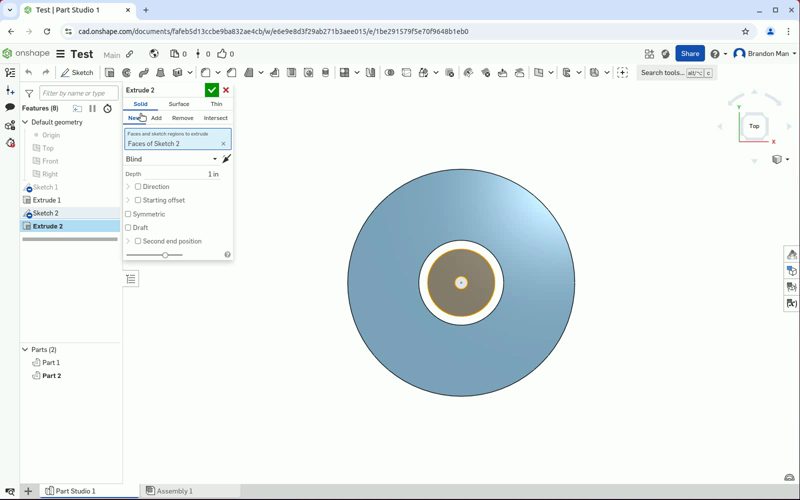
mouse_move(137, 120)
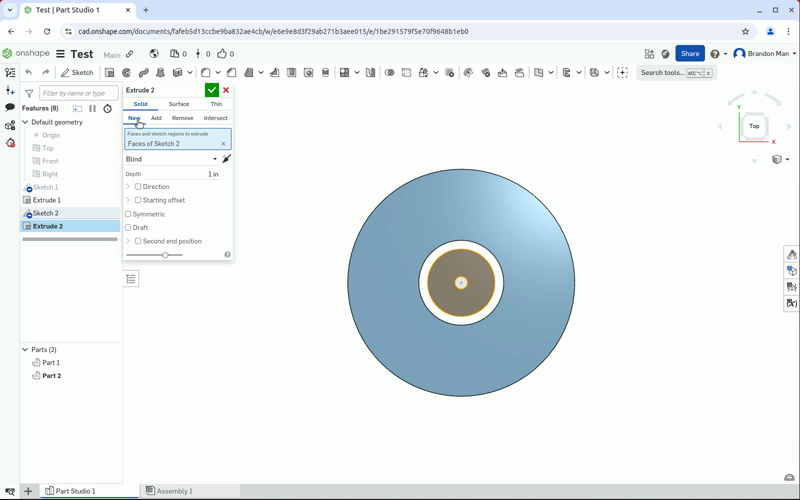
click(137, 120)
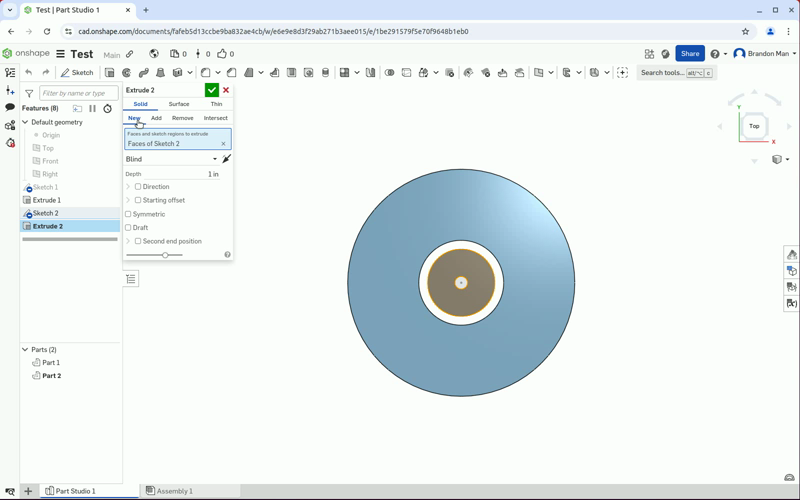
key(tab, 4)
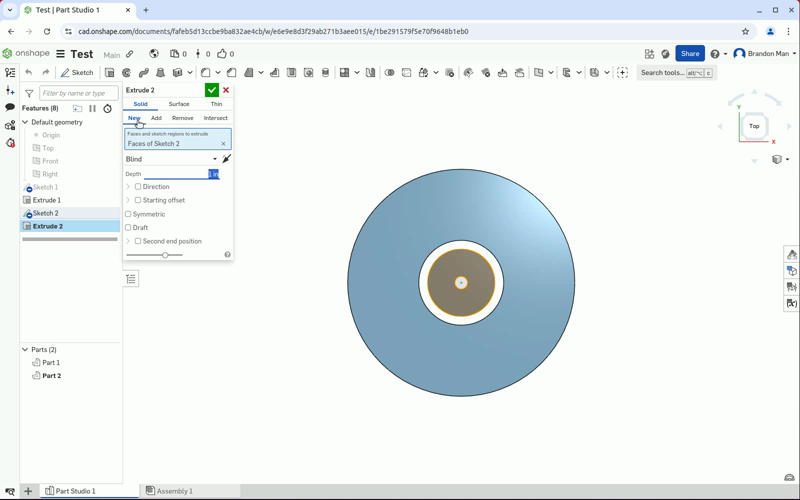
text(1.685)
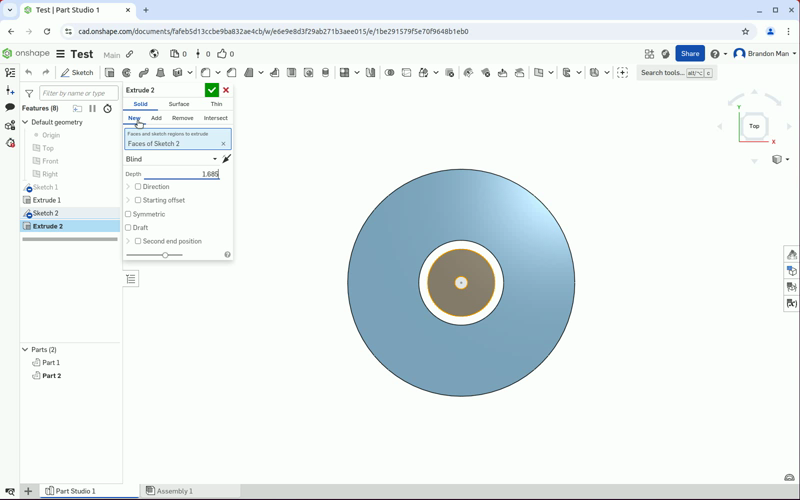
key(enter)
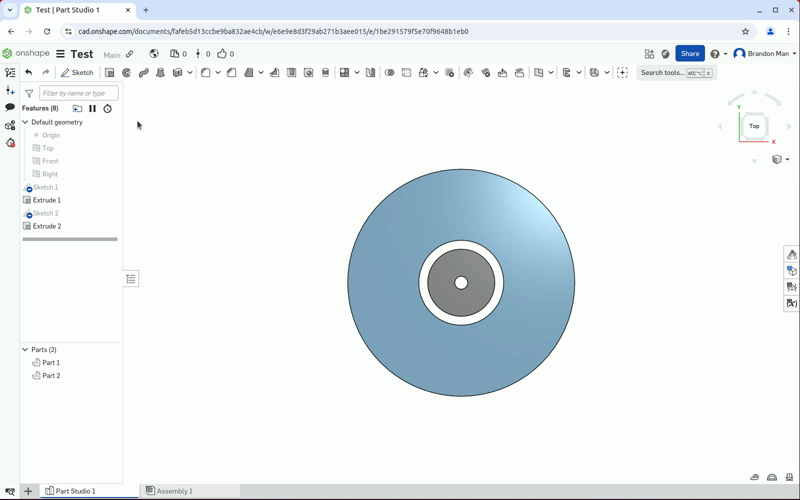
key(shift+h)
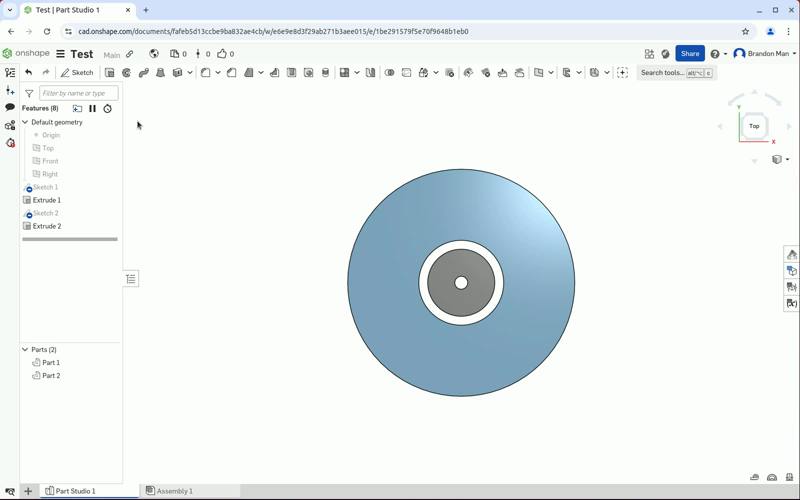
key(shift+h)
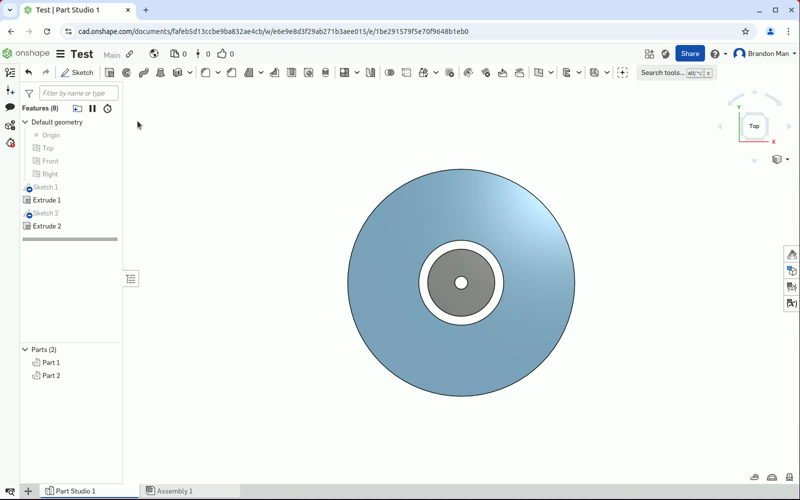
mouse_move(73, 189)
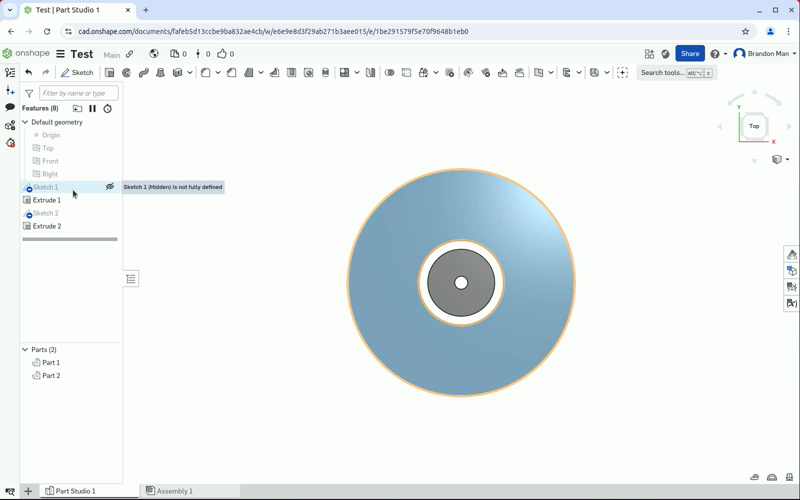
click(73, 189)
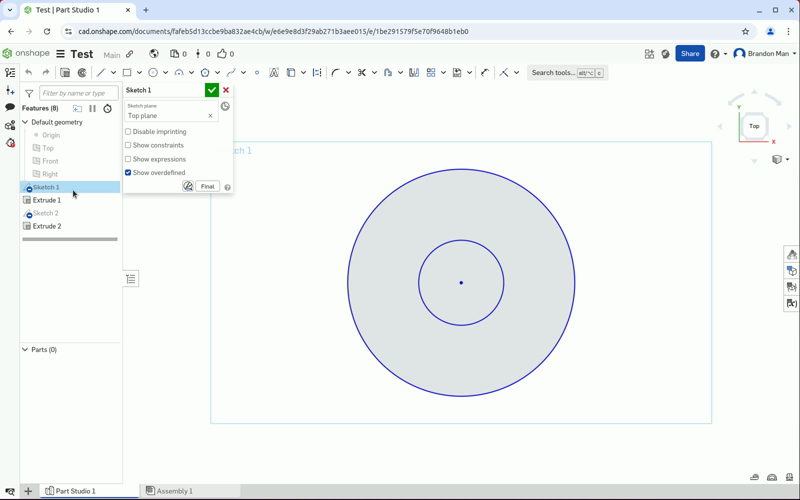
mouse_move(229, 92)
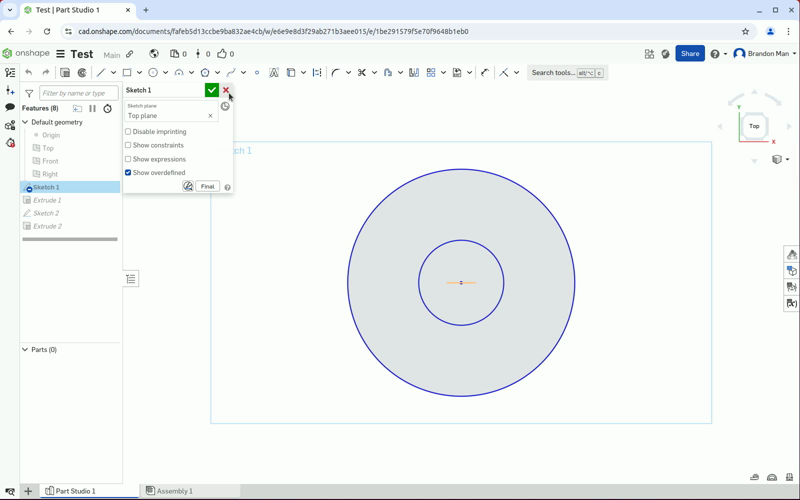
click(229, 92)
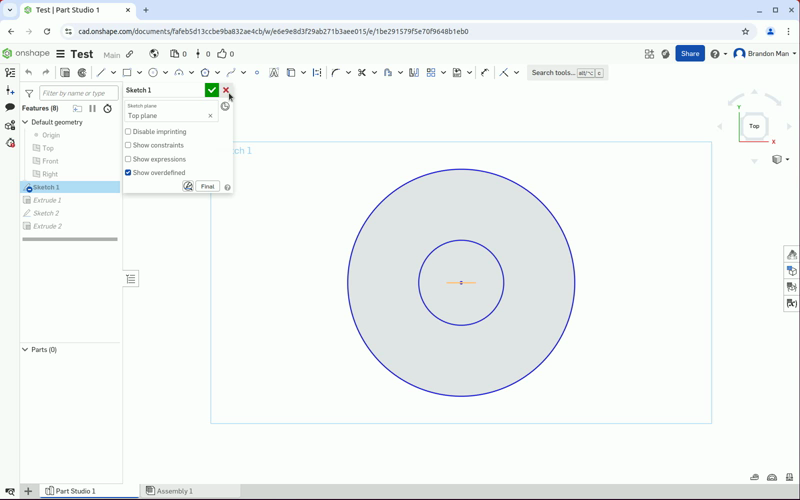
key(shift+s)
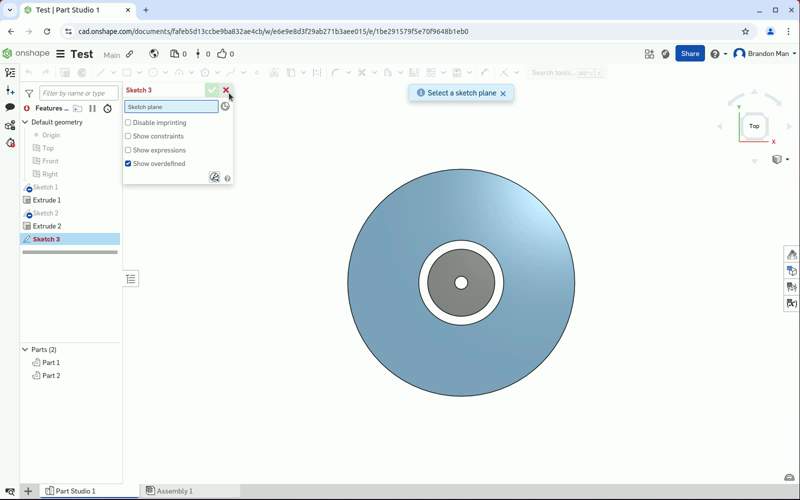
mouse_move(73, 150)
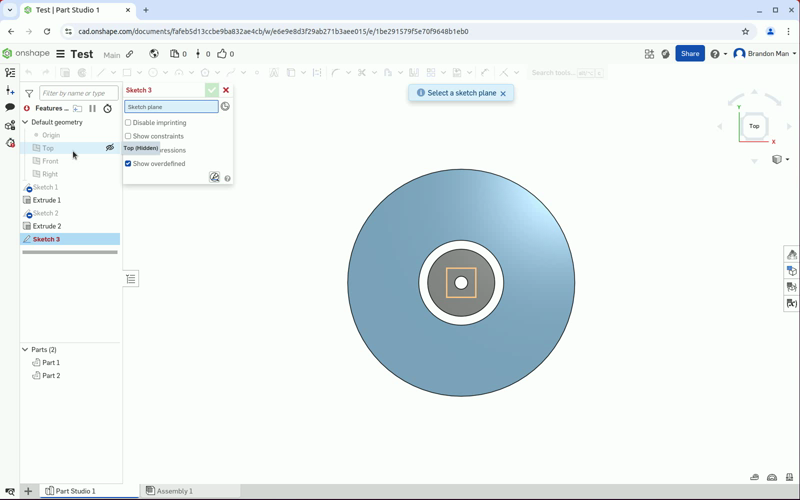
click(73, 150)
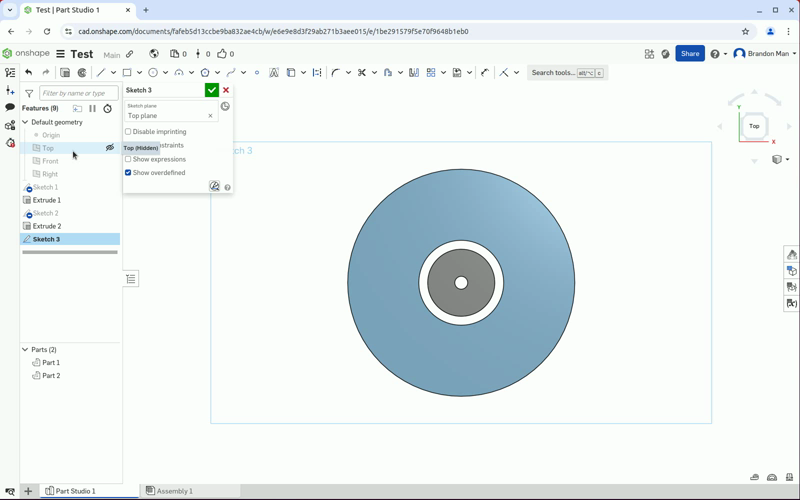
mouse_move(73, 352)
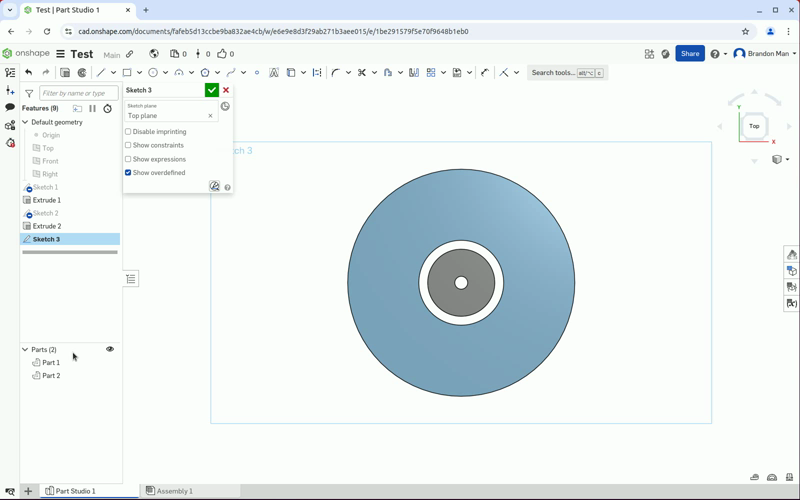
key(y)
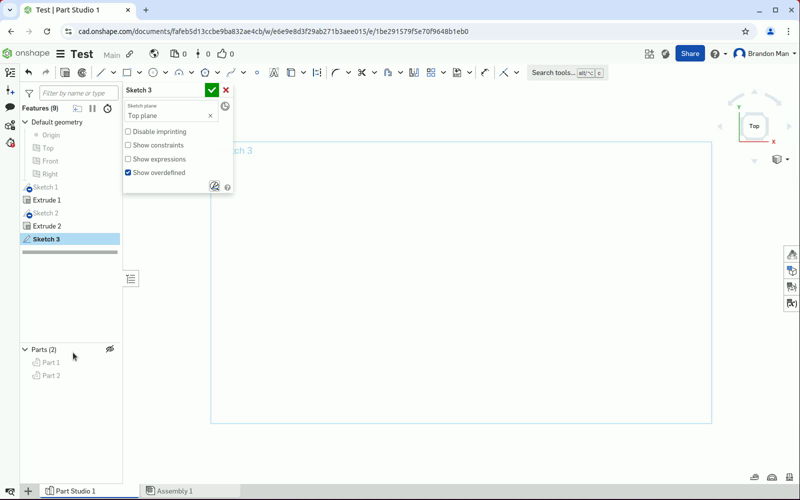
key(c)
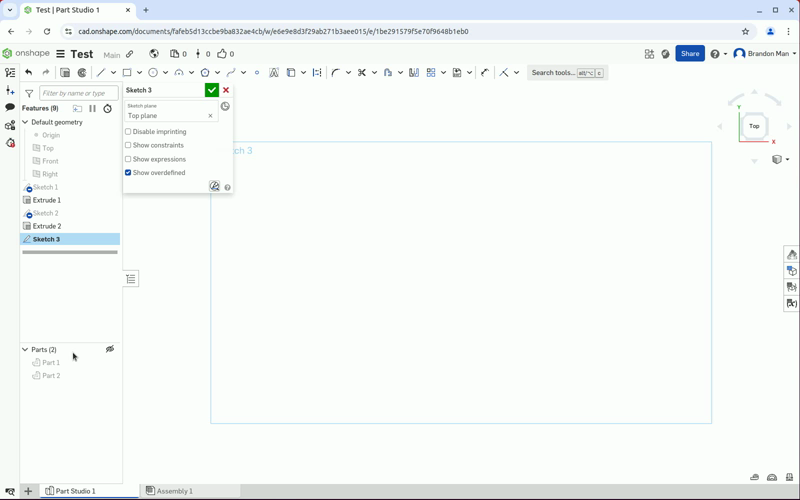
key_down(shift)
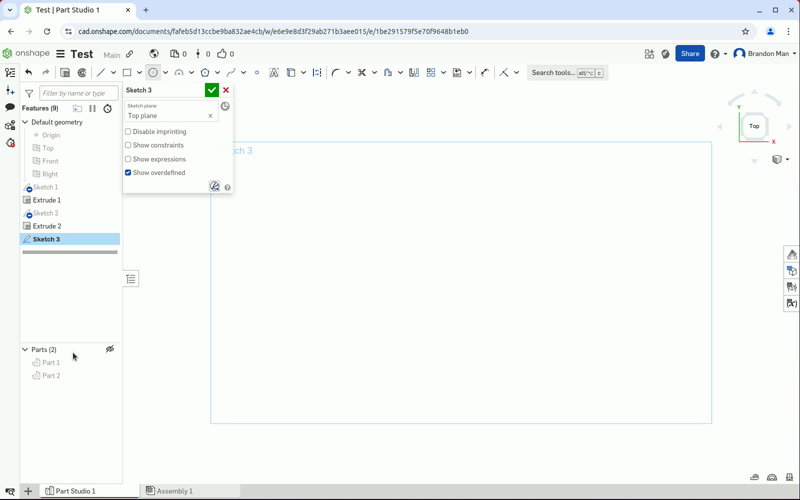
mouse_move(461, 282)
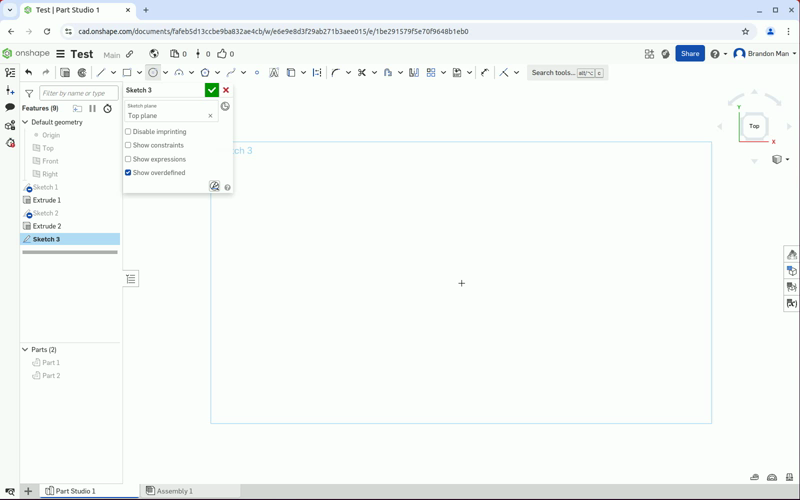
click(461, 282)
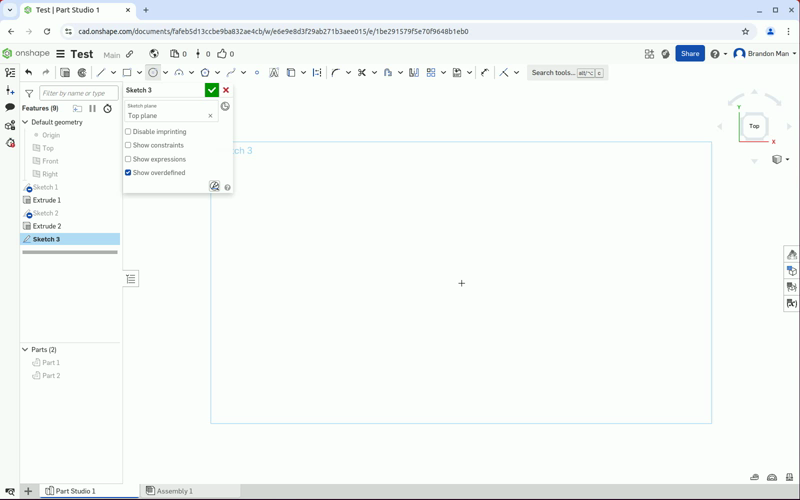
key_up(shift)
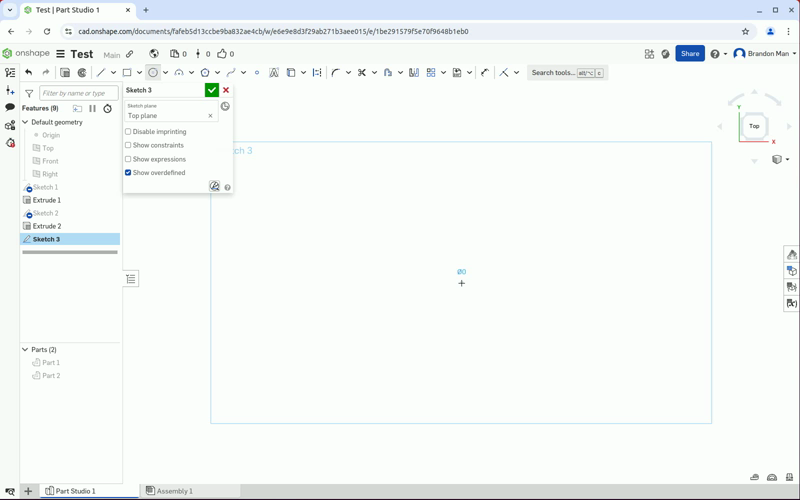
mouse_move(504, 282)
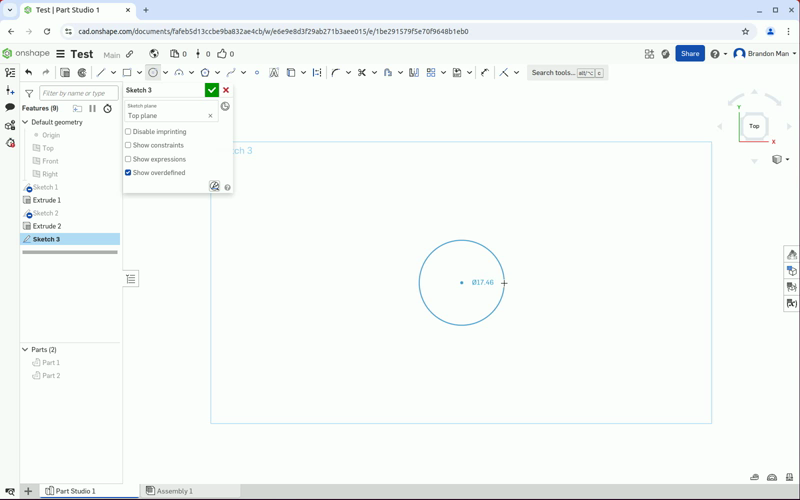
click(504, 282)
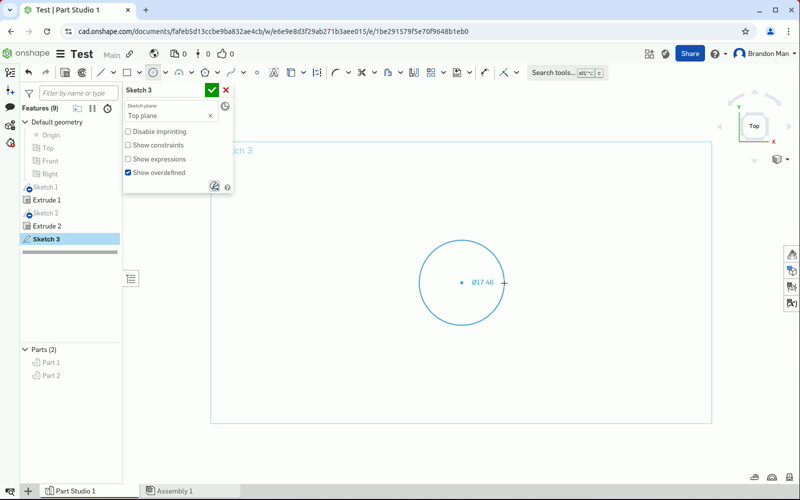
key(esc)
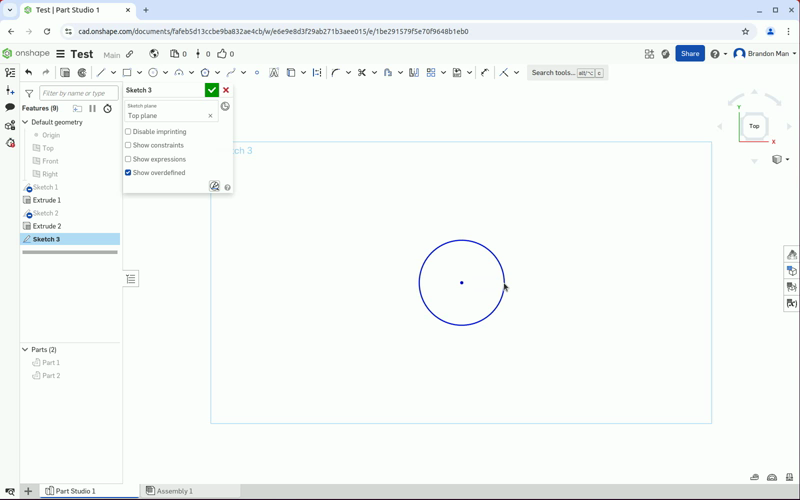
key(c)
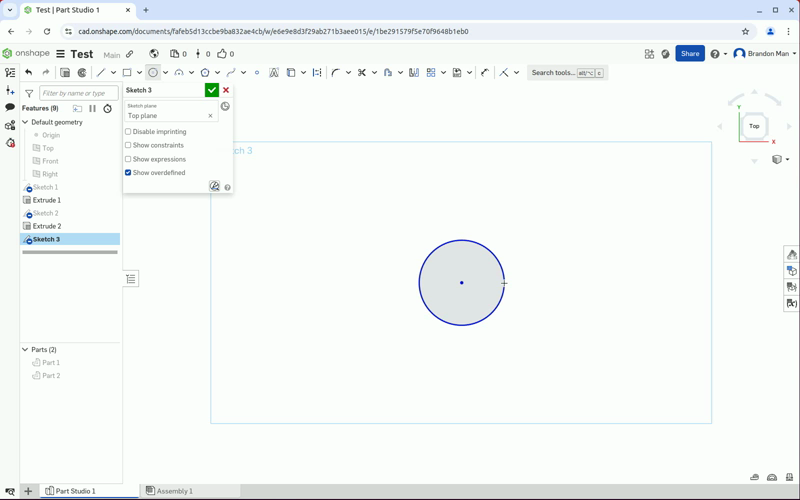
key_down(shift)
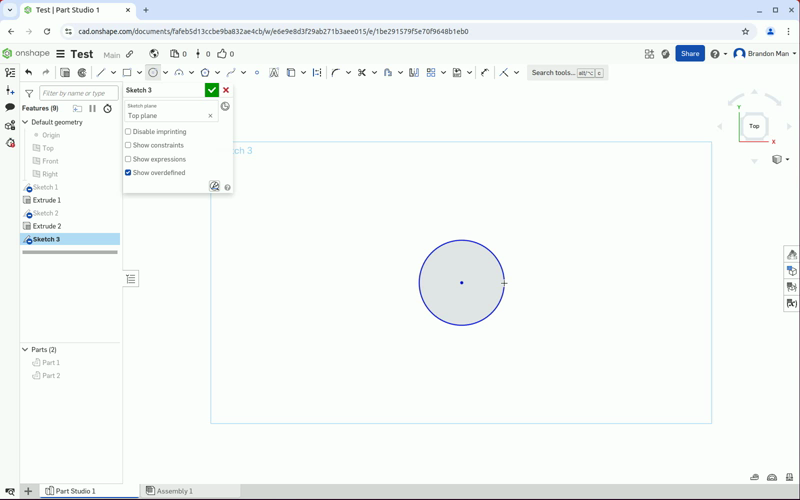
mouse_move(461, 282)
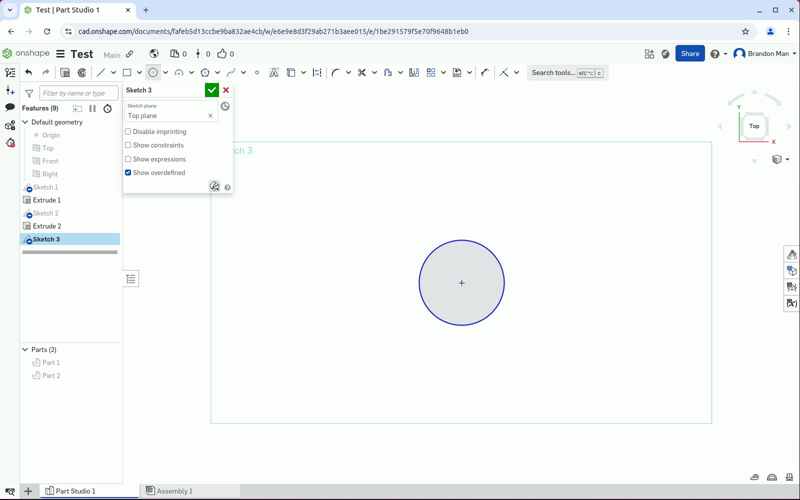
click(461, 282)
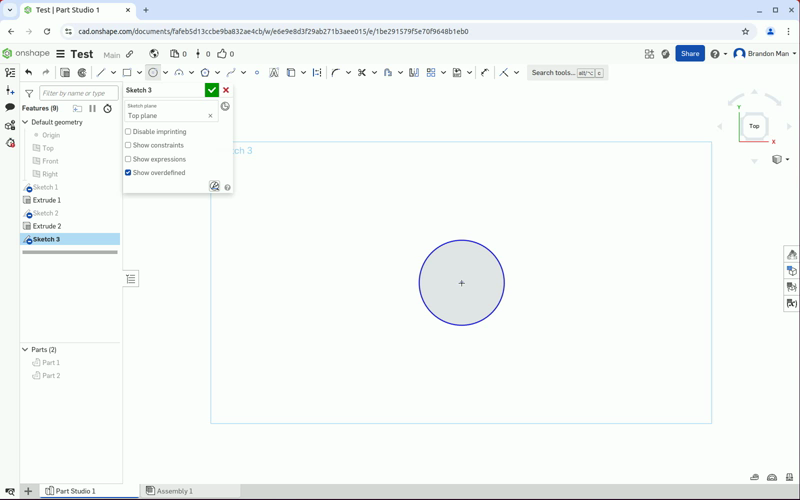
key_up(shift)
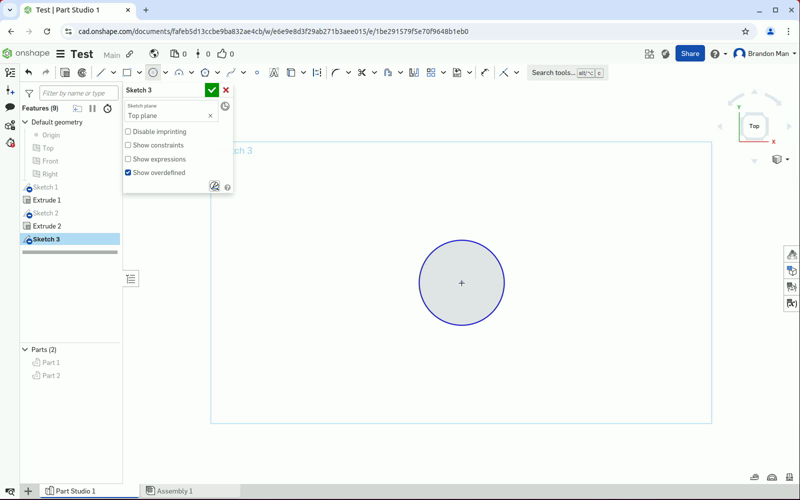
mouse_move(495, 282)
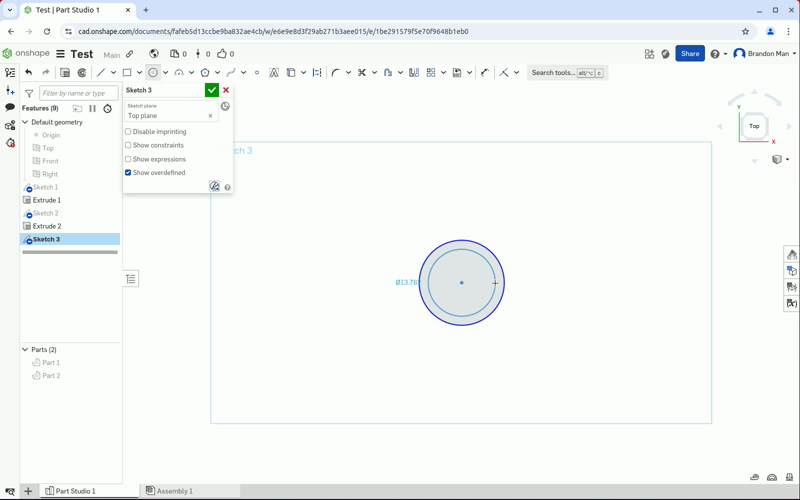
click(495, 282)
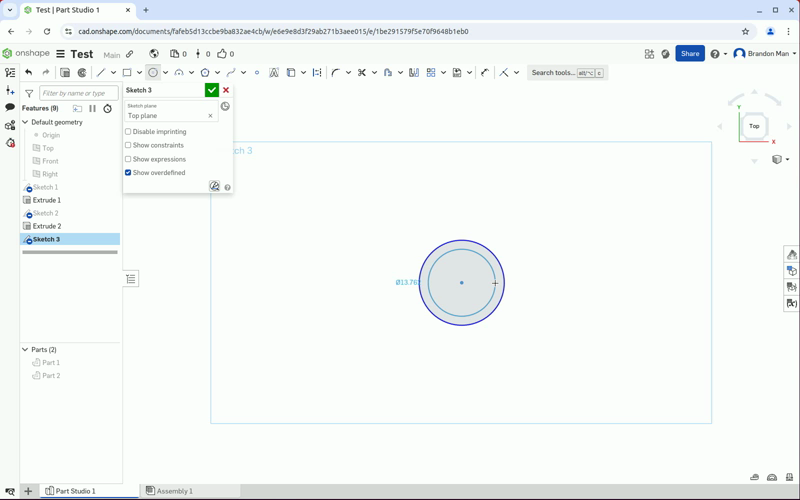
key(esc)
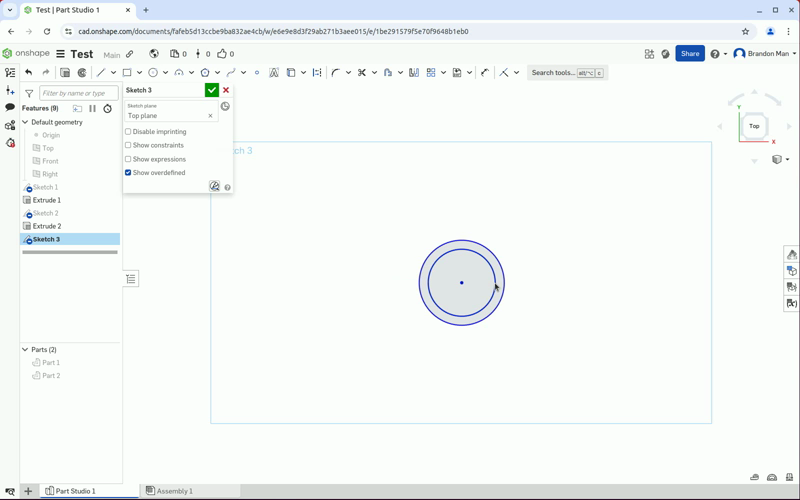
mouse_move(476, 319)
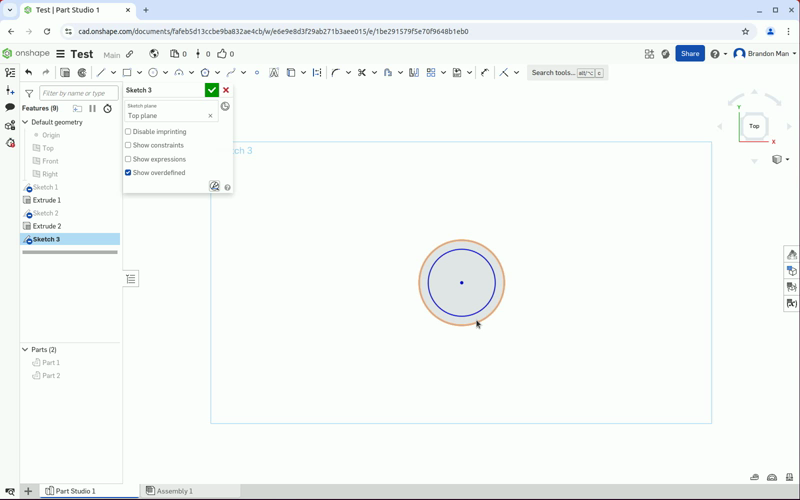
click(476, 319)
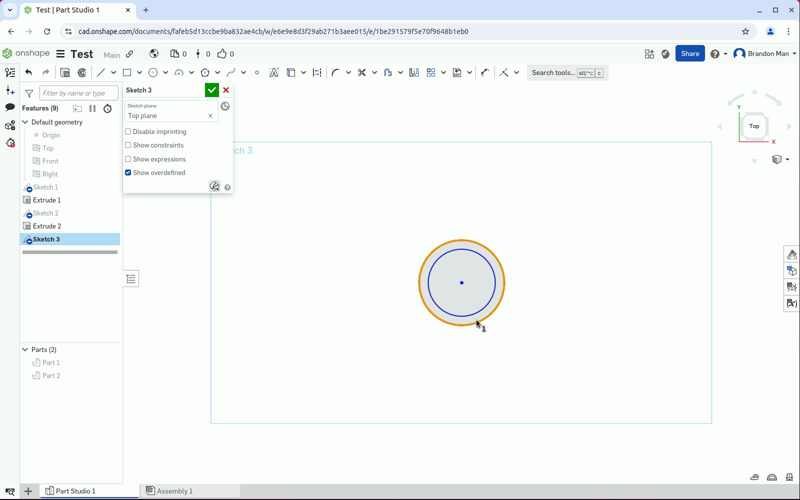
mouse_move(73, 352)
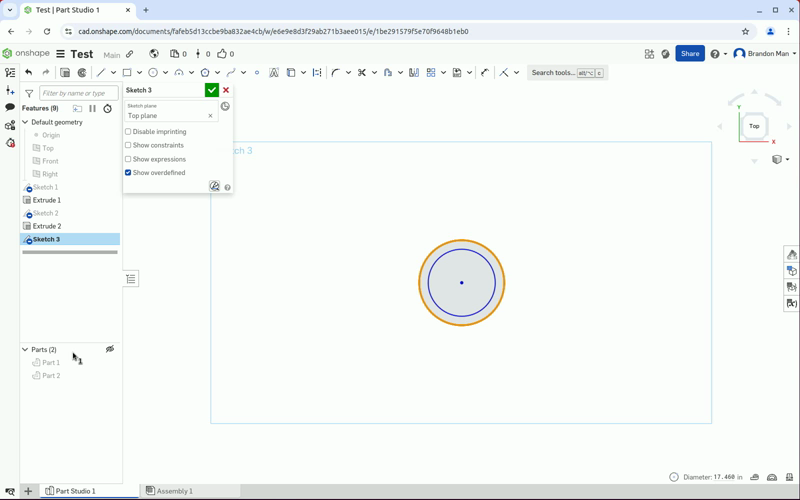
key(shift+y)
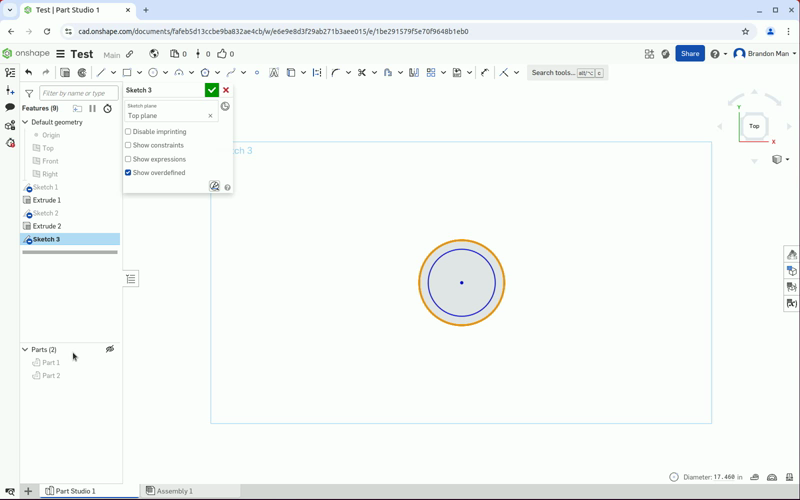
key(shift+e)
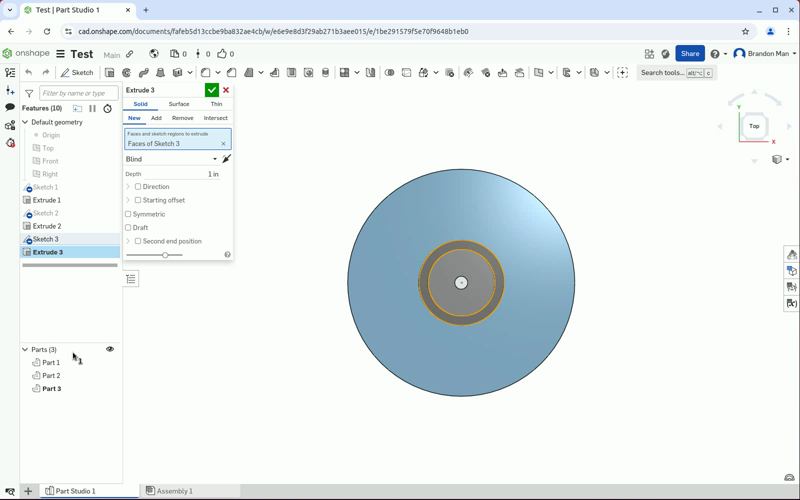
mouse_move(143, 106)
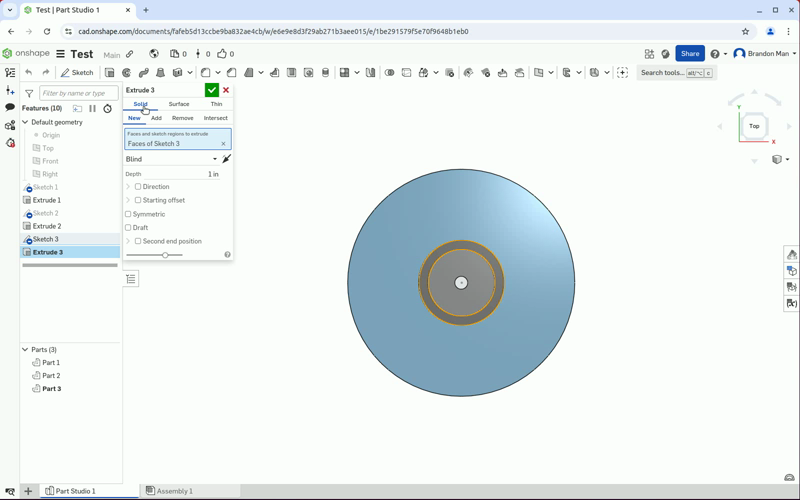
click(143, 106)
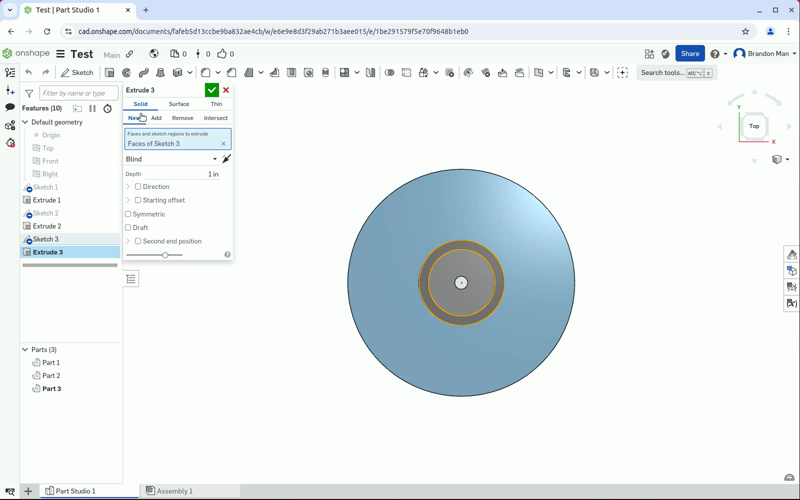
mouse_move(137, 120)
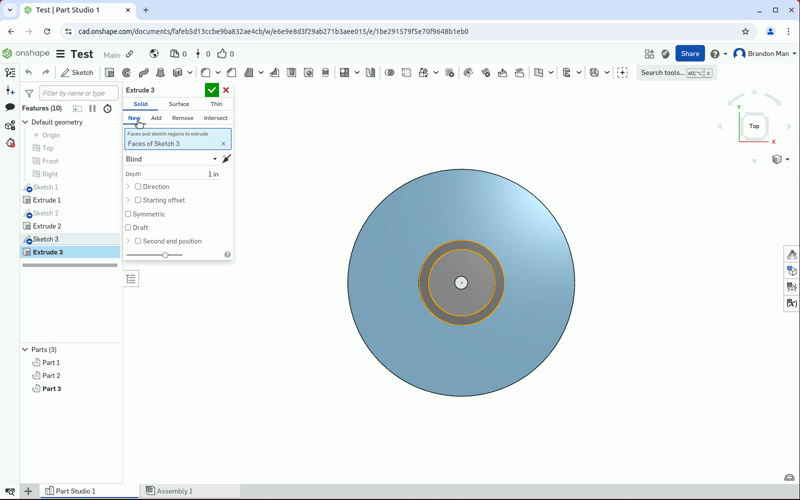
click(137, 120)
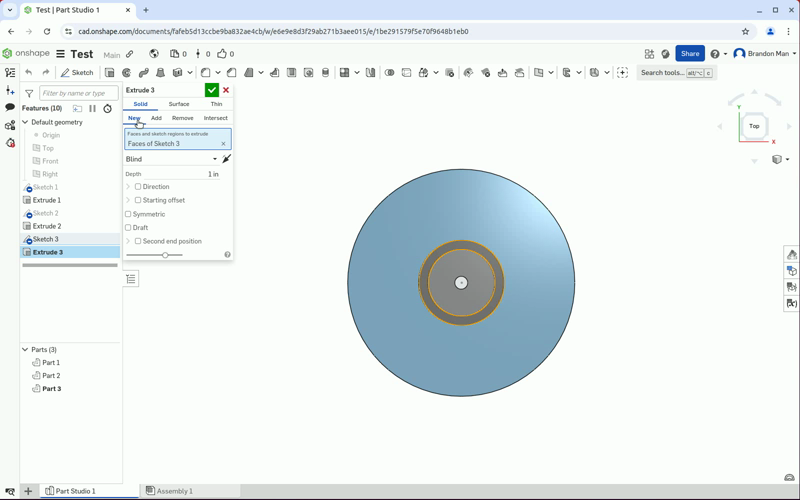
key(tab, 4)
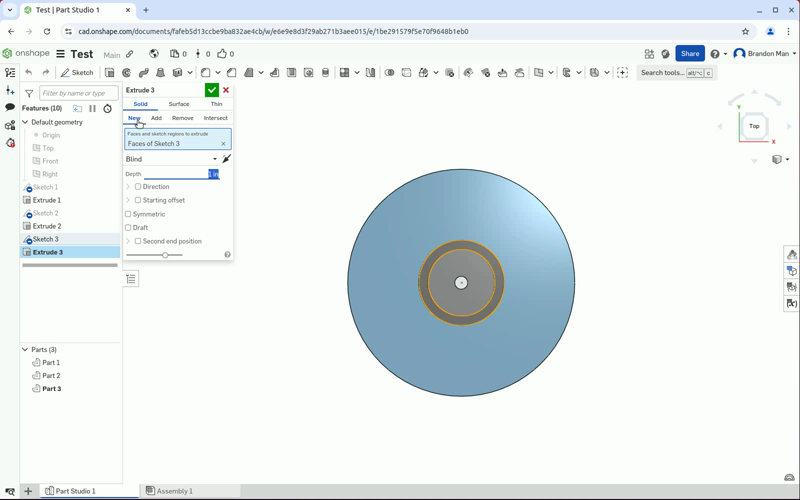
text(1.685)
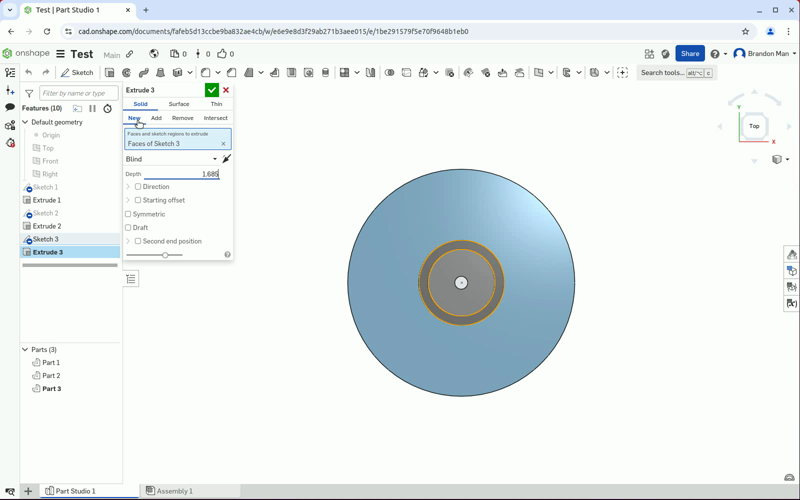
key(enter)
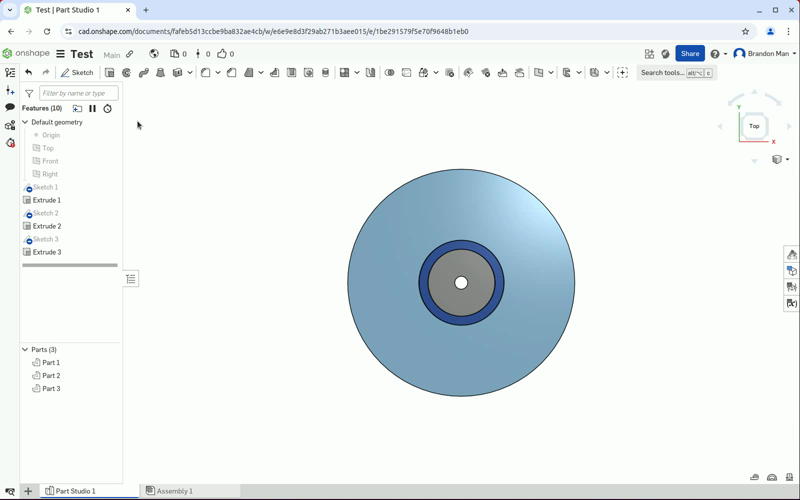
key(shift+h)
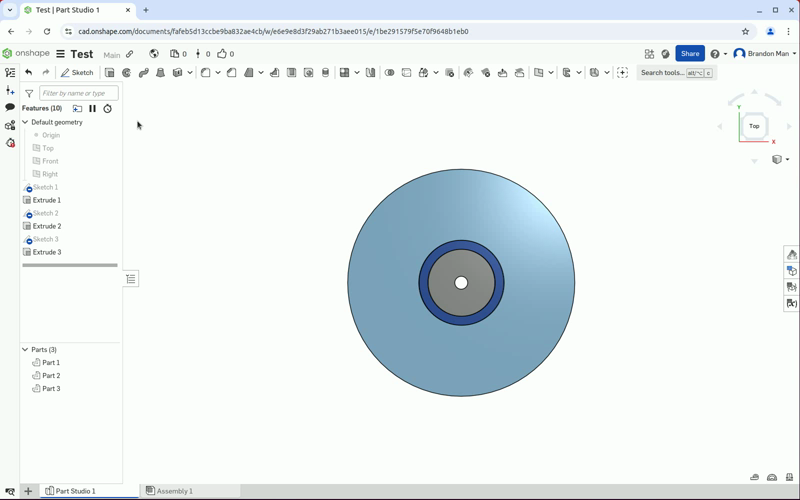
key(shift+h)
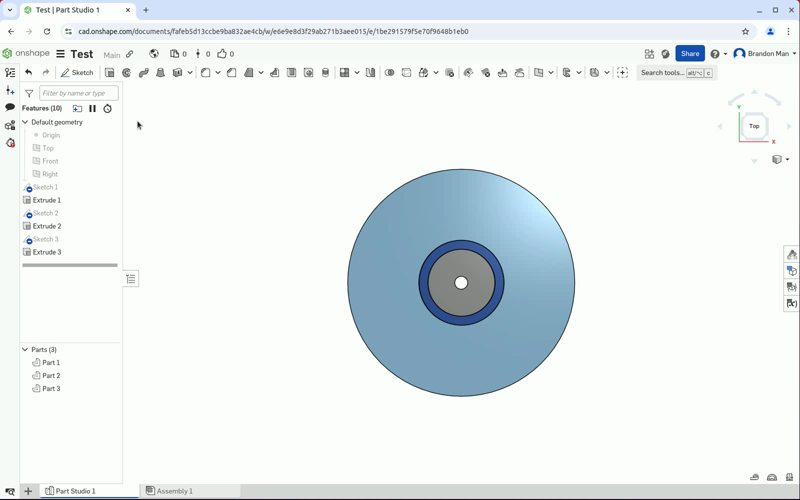
mouse_move(73, 189)
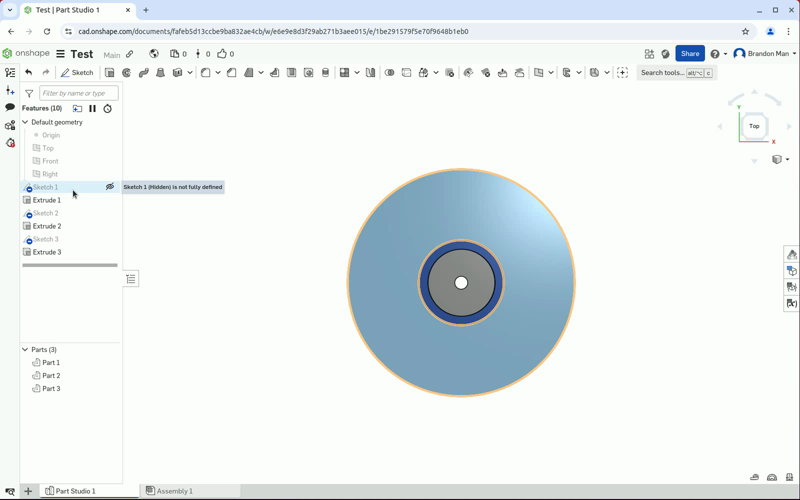
click(73, 189)
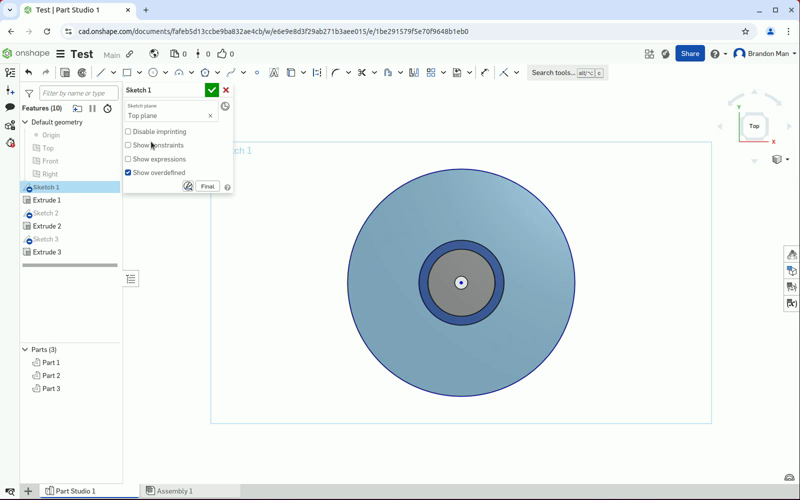
mouse_move(229, 92)
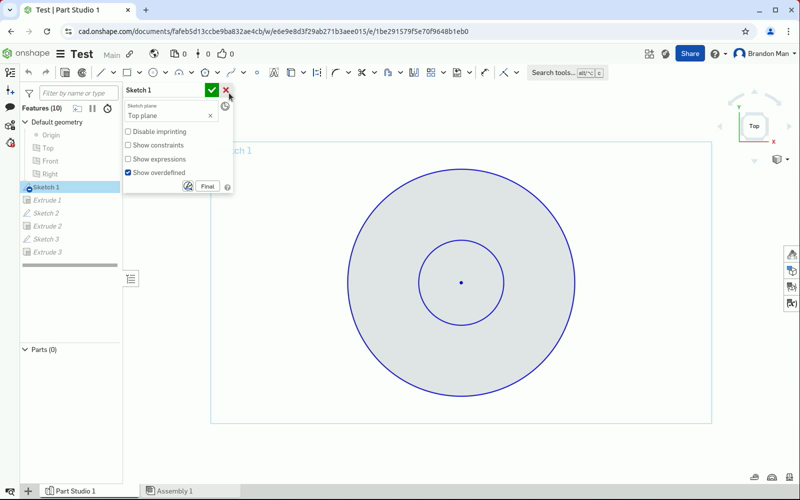
click(229, 92)
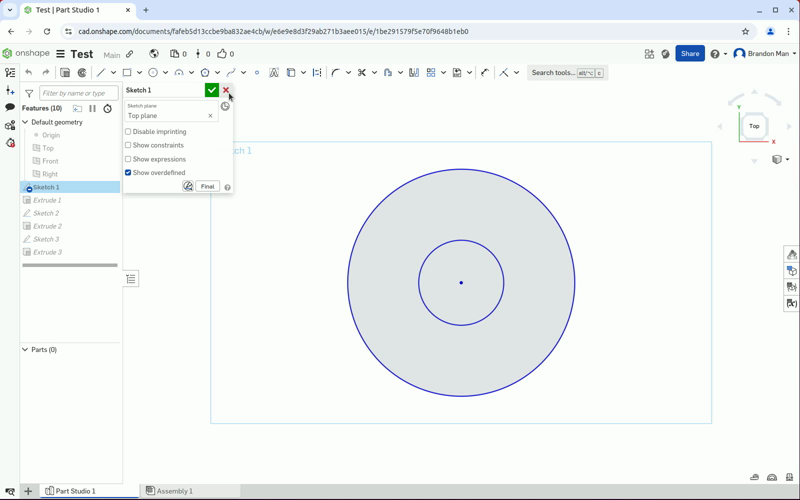
key(shift+s)
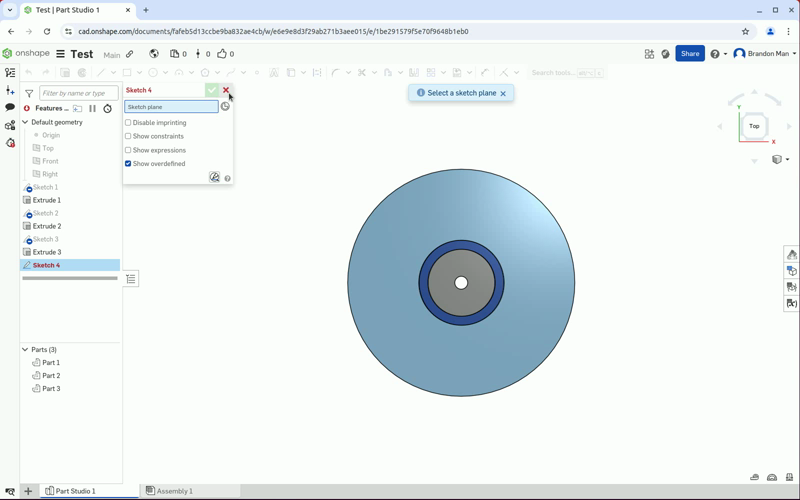
mouse_move(73, 150)
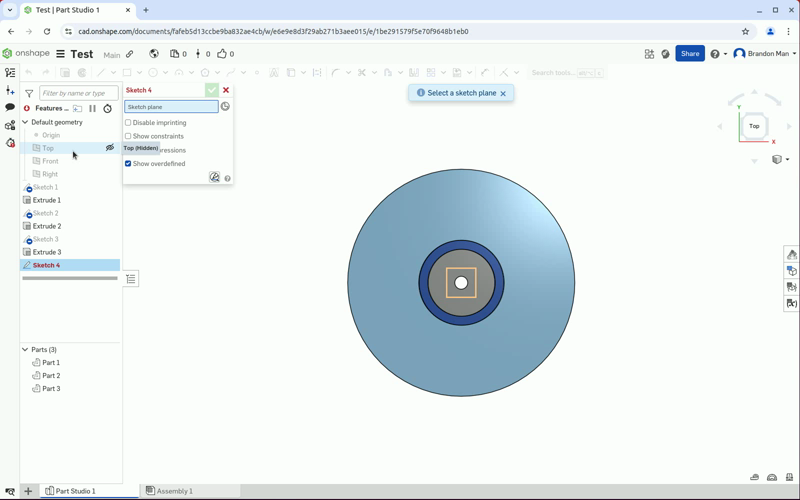
click(73, 150)
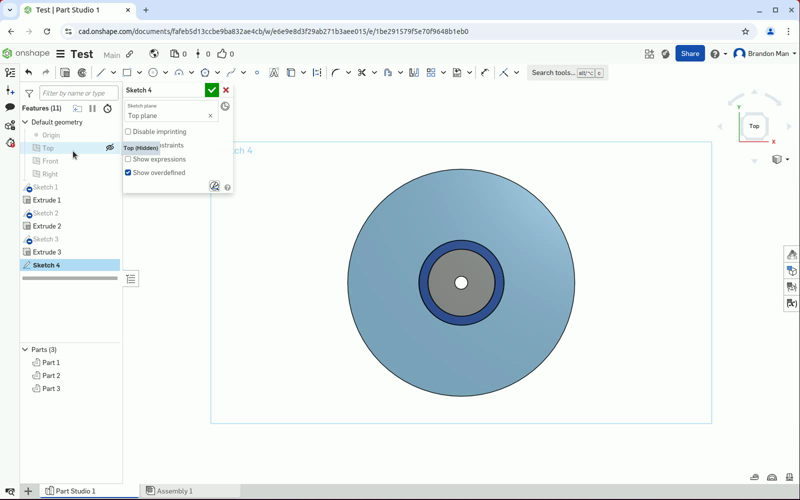
mouse_move(73, 352)
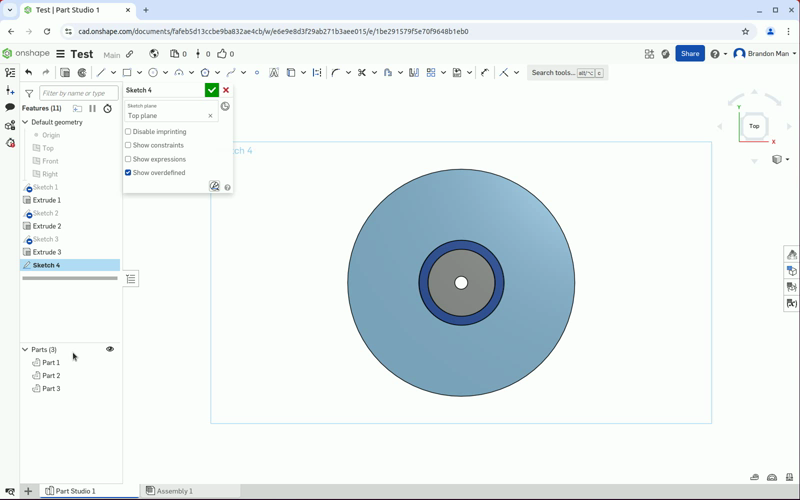
key(y)
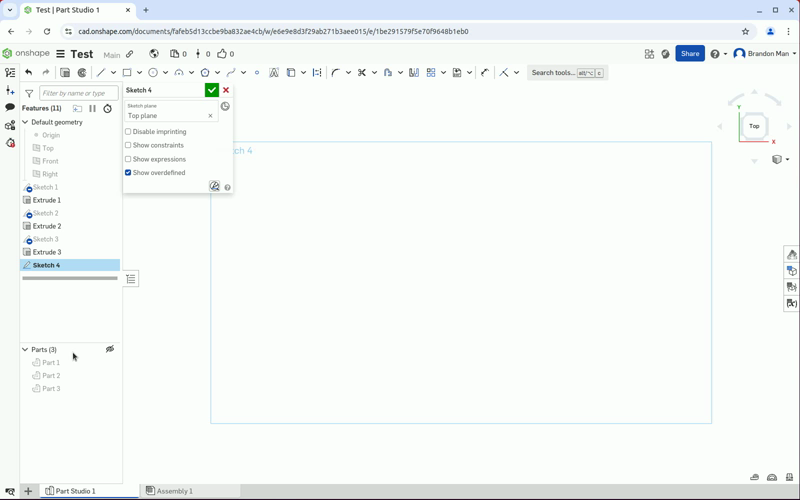
key(c)
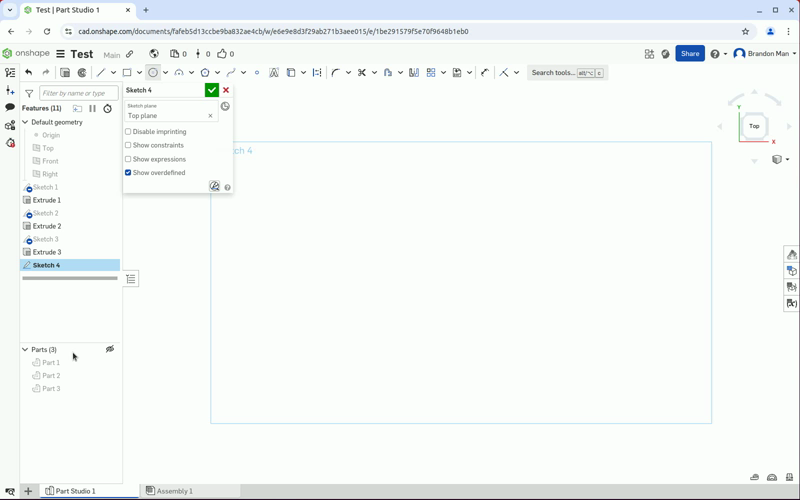
key_down(shift)
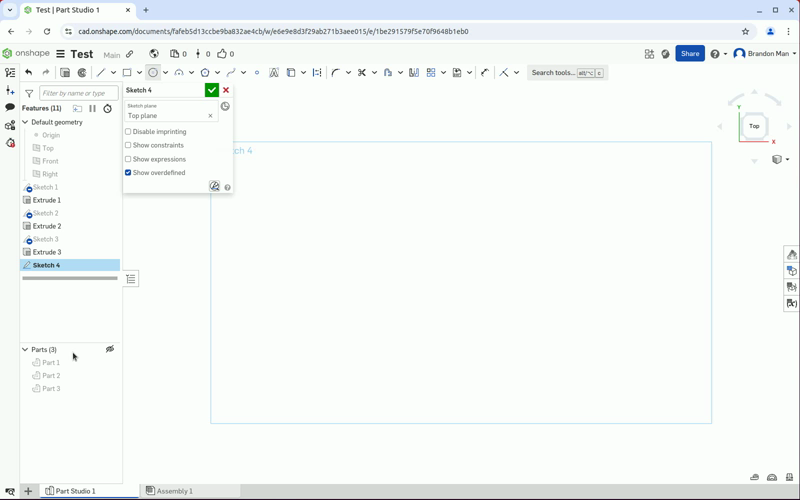
mouse_move(461, 282)
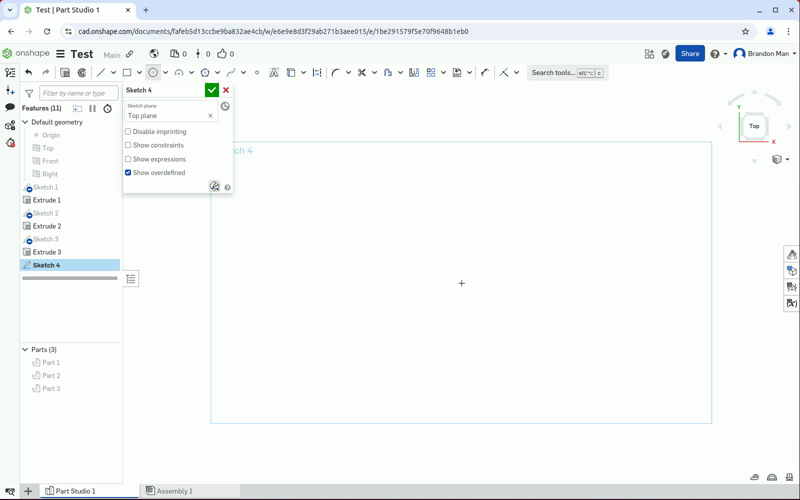
click(461, 282)
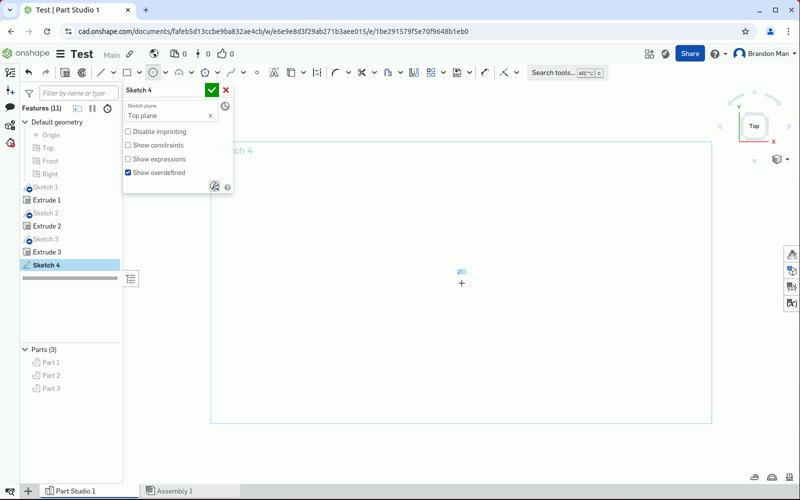
key_up(shift)
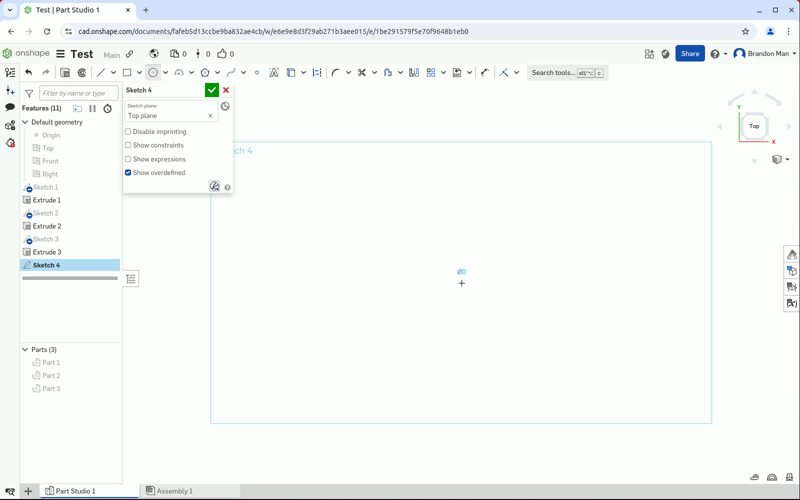
mouse_move(504, 282)
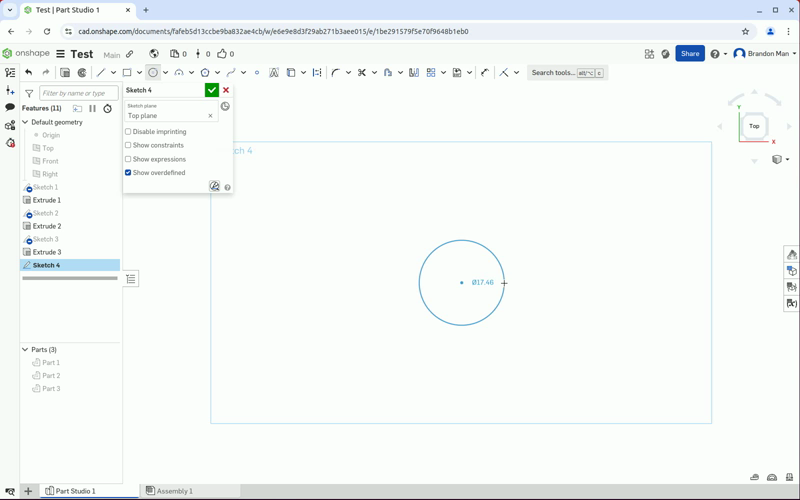
click(504, 282)
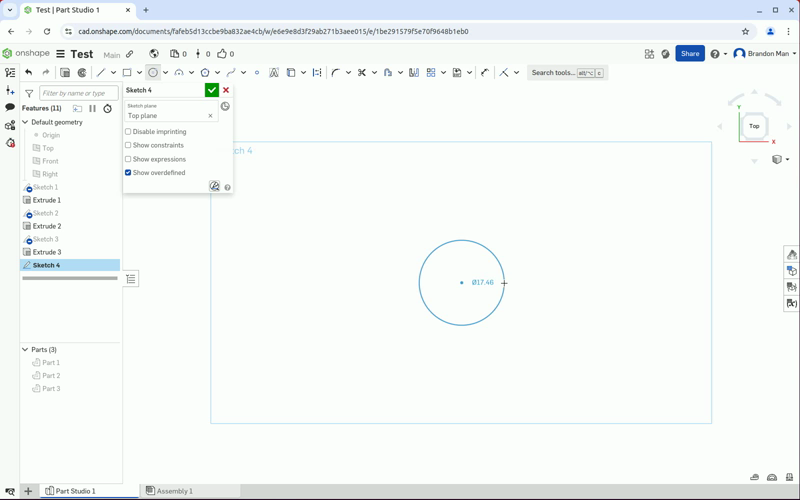
key(esc)
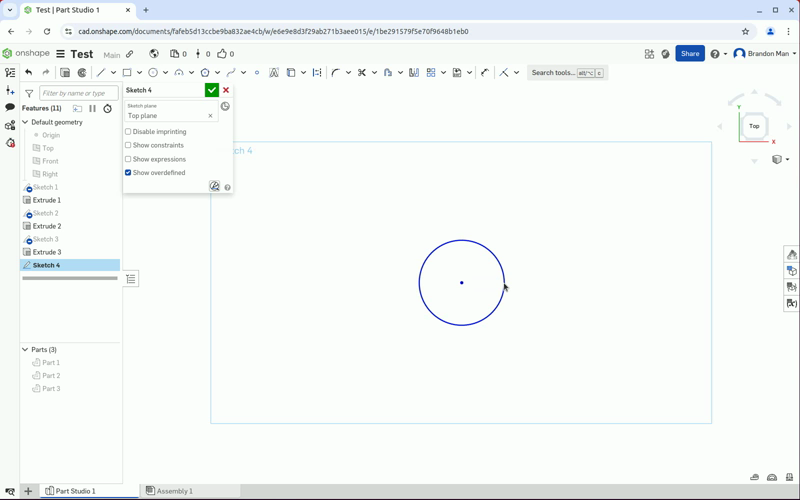
key(c)
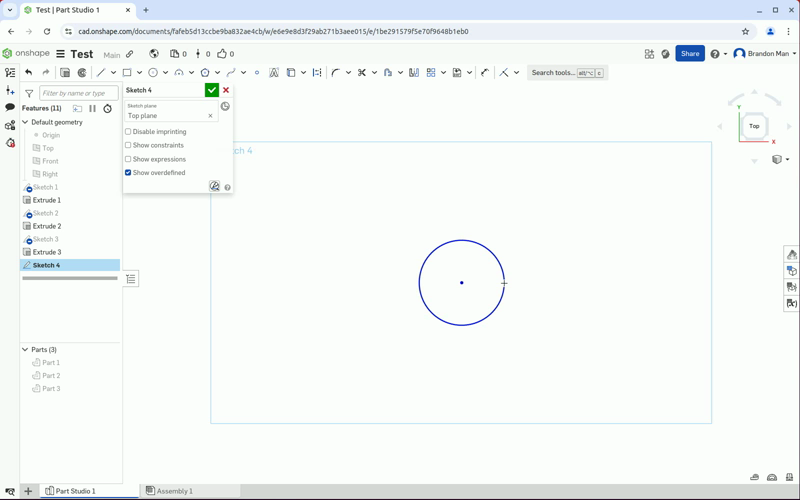
key_down(shift)
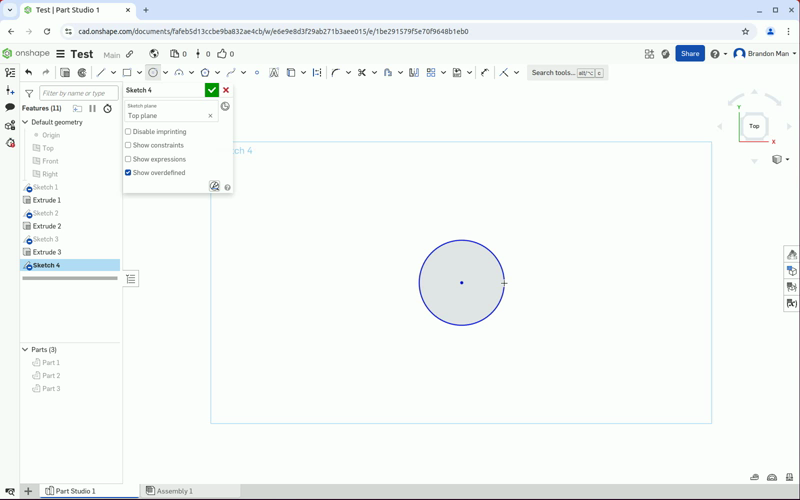
mouse_move(461, 282)
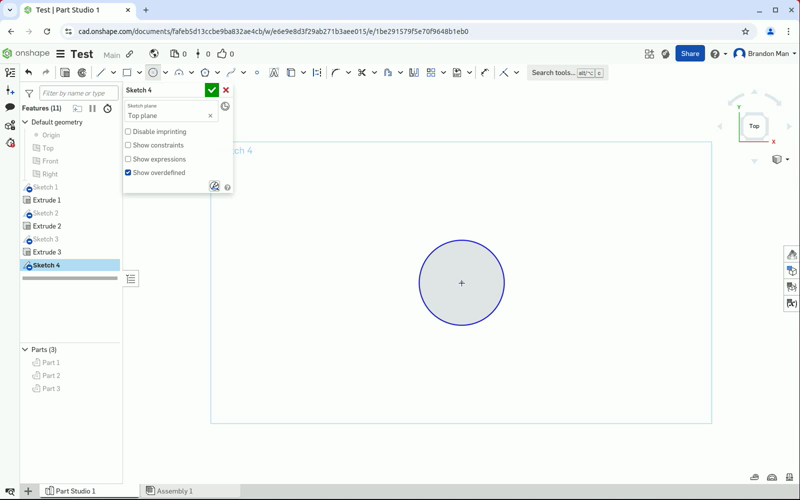
click(461, 282)
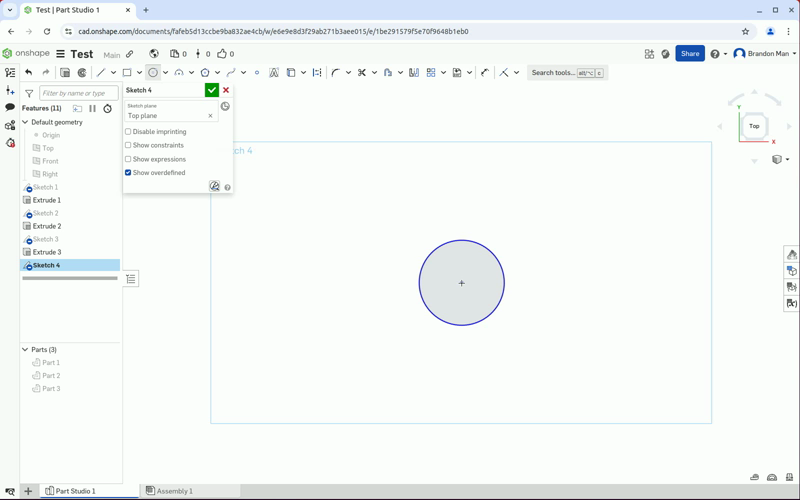
key_up(shift)
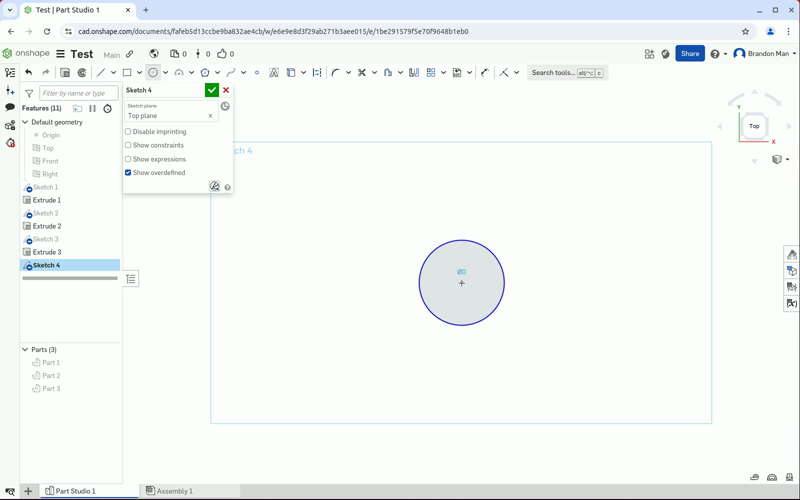
mouse_move(495, 282)
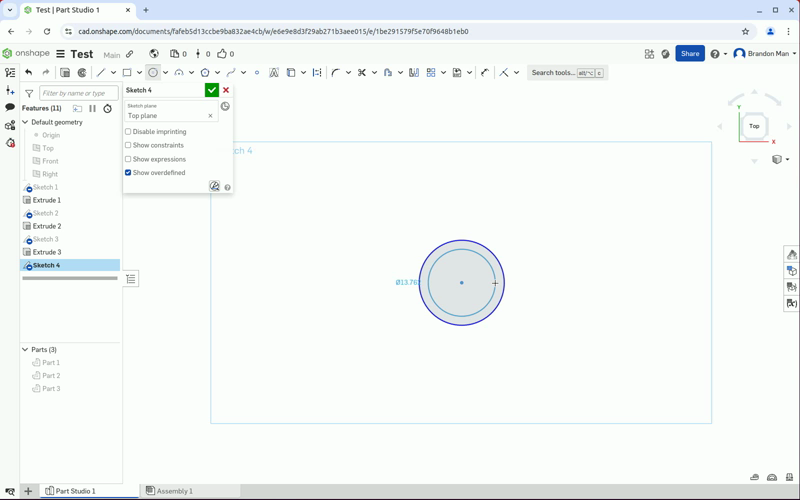
click(495, 282)
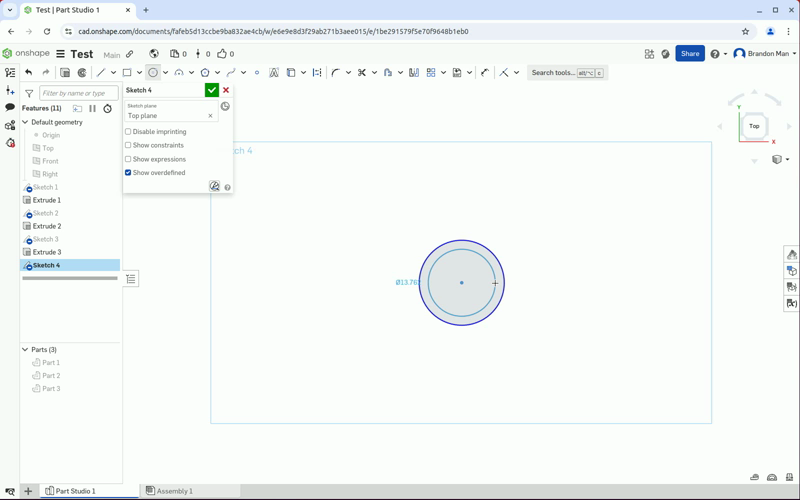
key(esc)
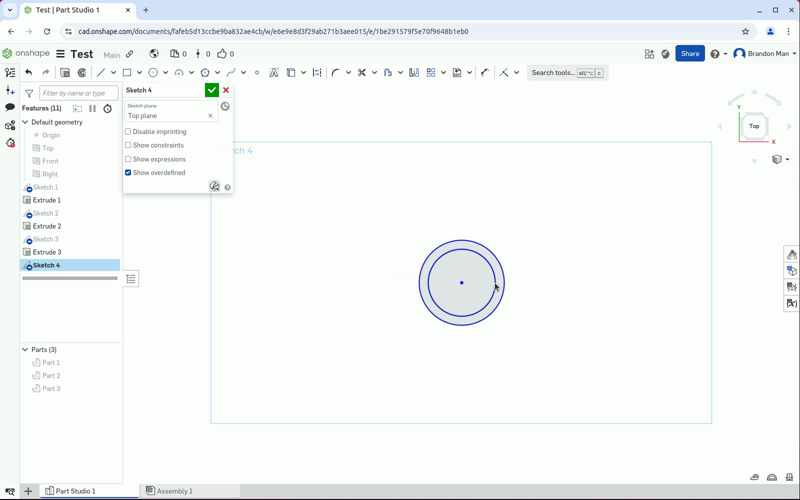
mouse_move(427, 288)
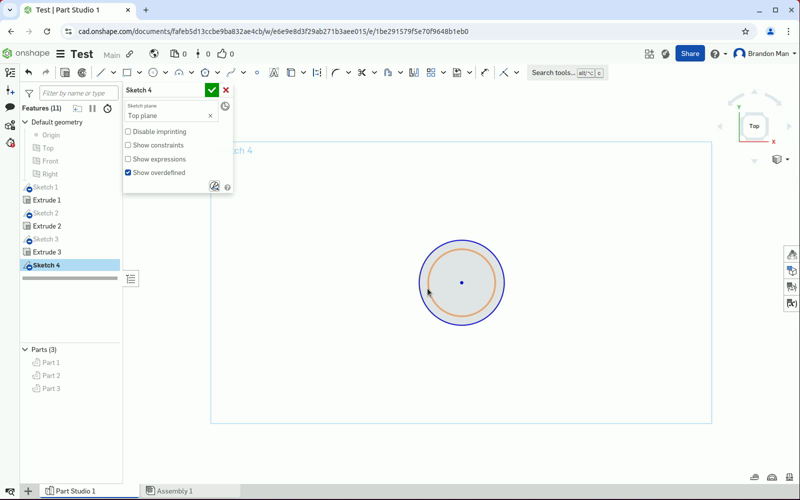
click(427, 288)
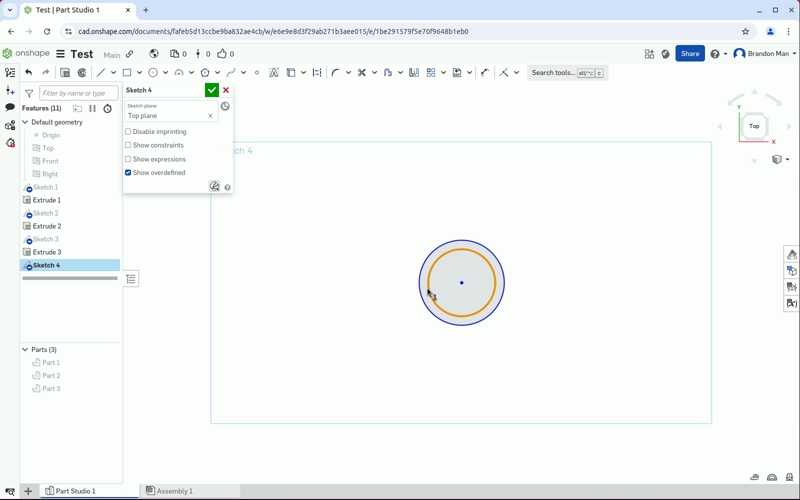
mouse_move(73, 352)
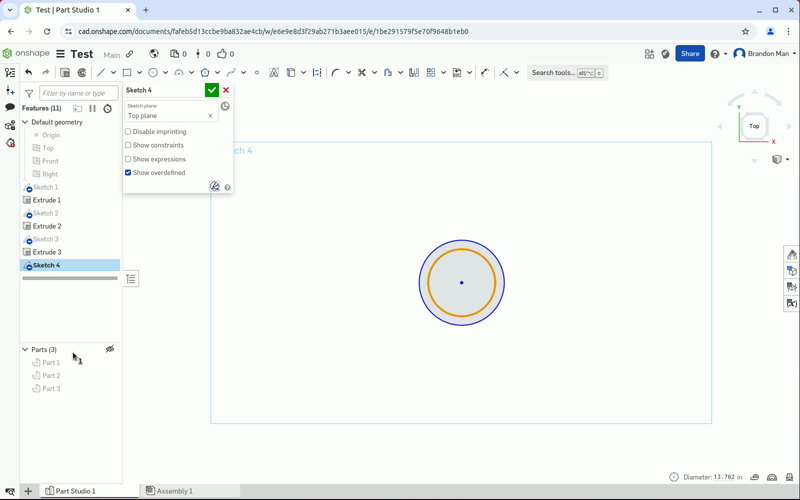
key(shift+y)
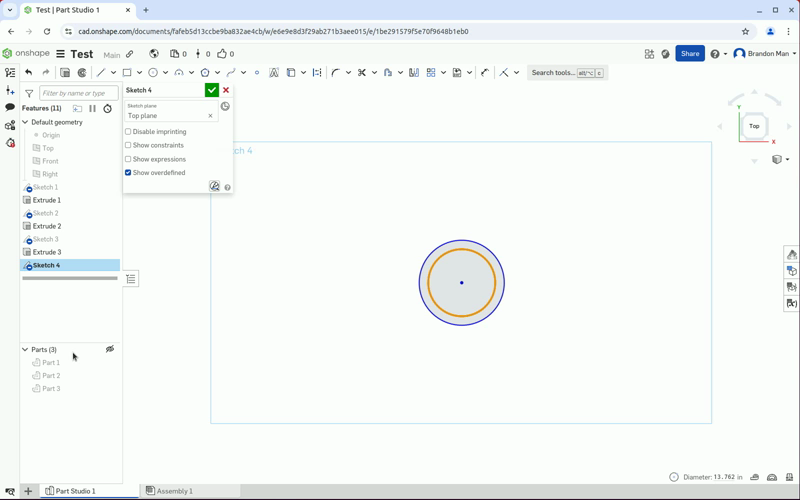
key(shift+e)
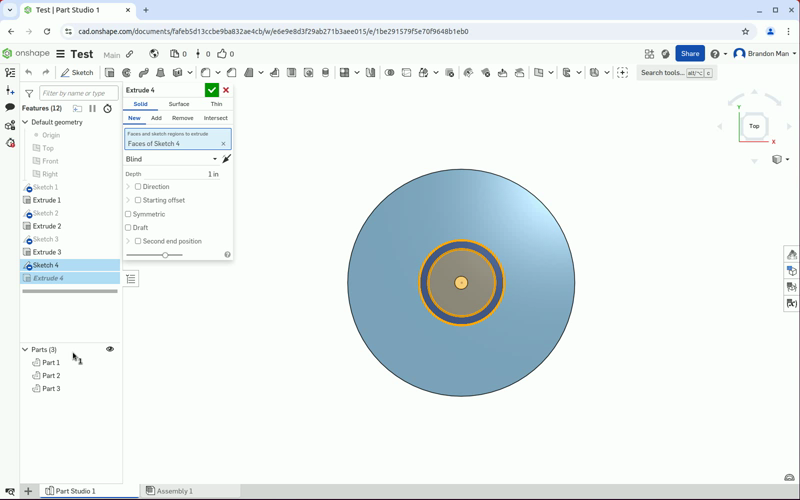
mouse_move(143, 106)
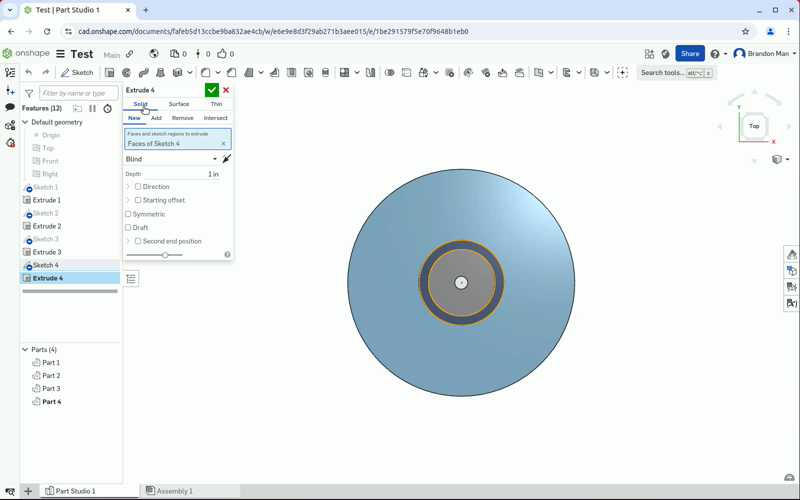
click(143, 106)
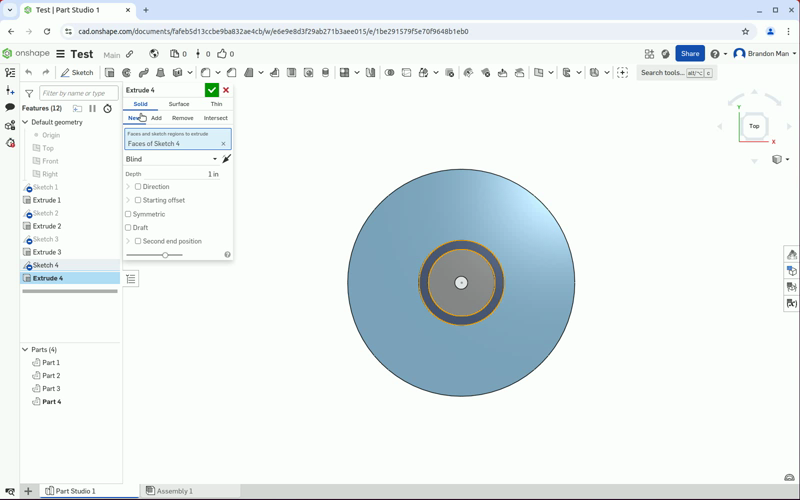
mouse_move(137, 120)
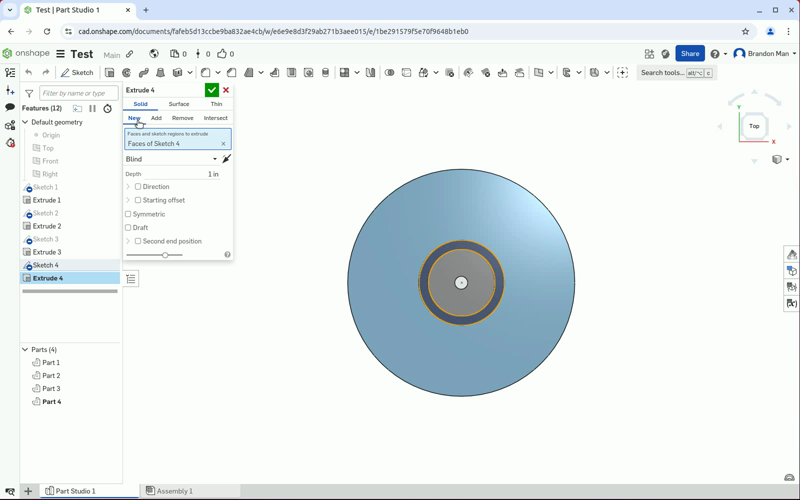
click(137, 120)
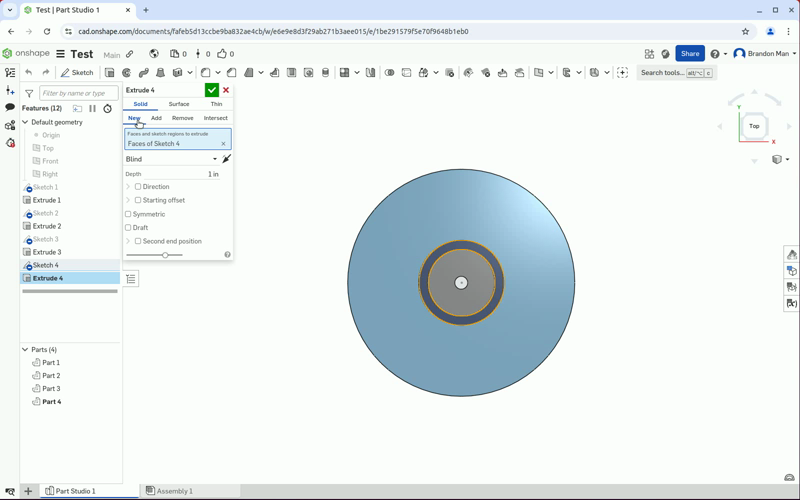
key(tab, 4)
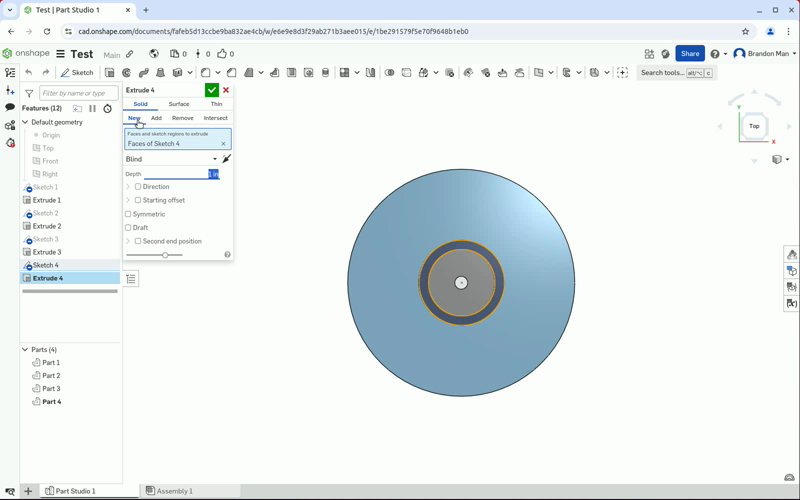
text(17.331)
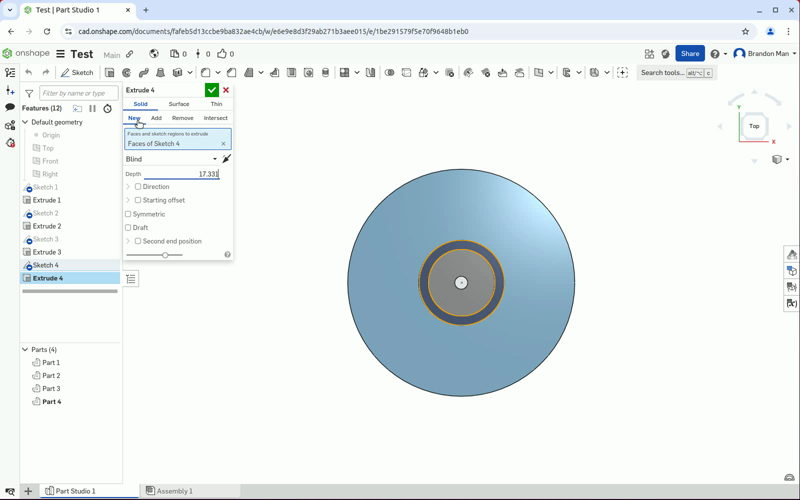
key(enter)
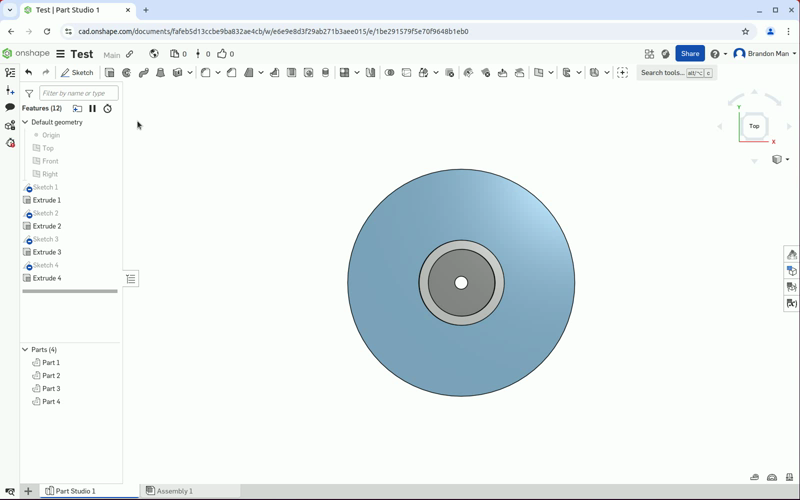
key(shift+h)
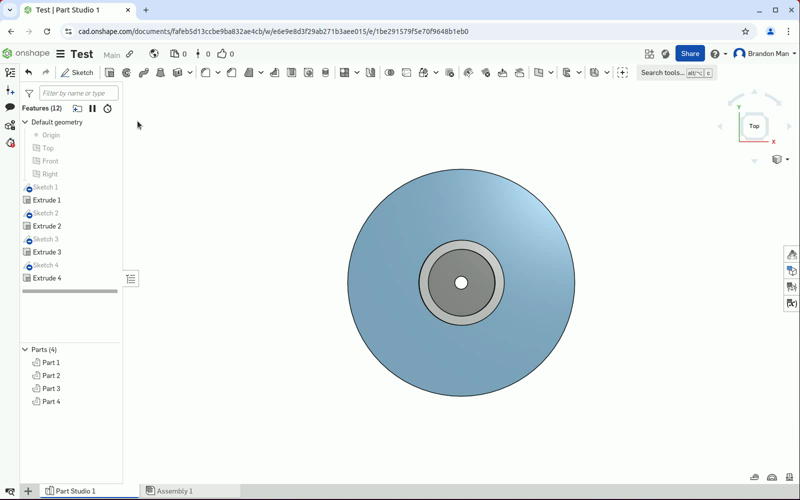
key(shift+h)
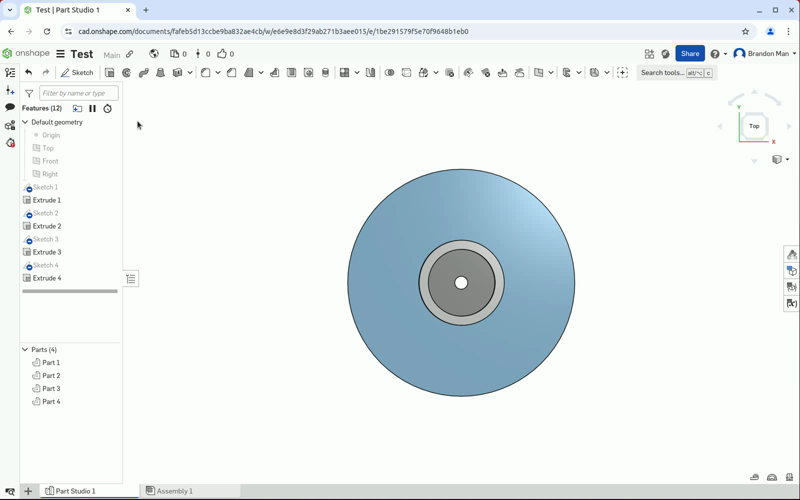
mouse_move(73, 189)
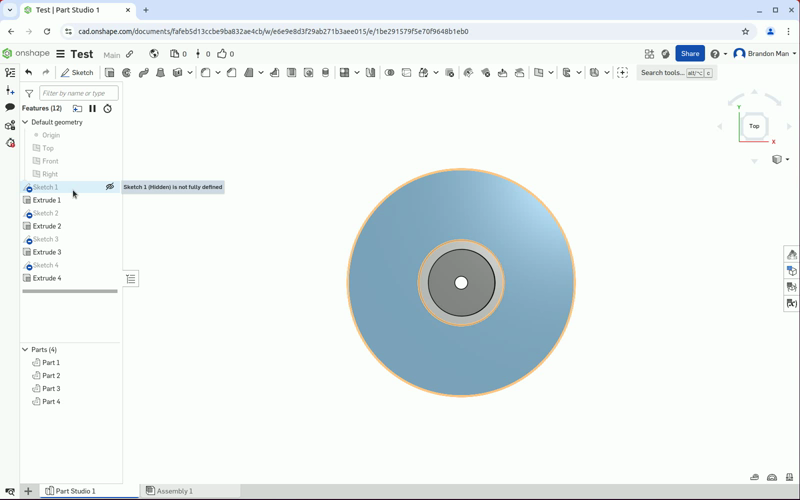
click(73, 189)
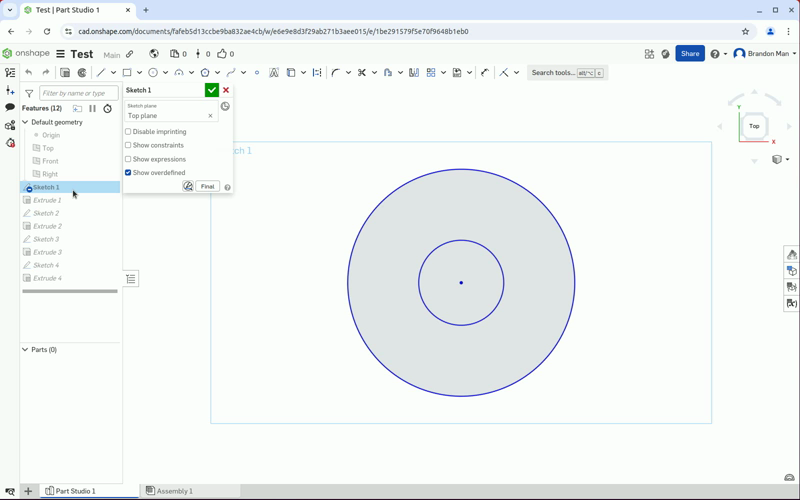
mouse_move(229, 92)
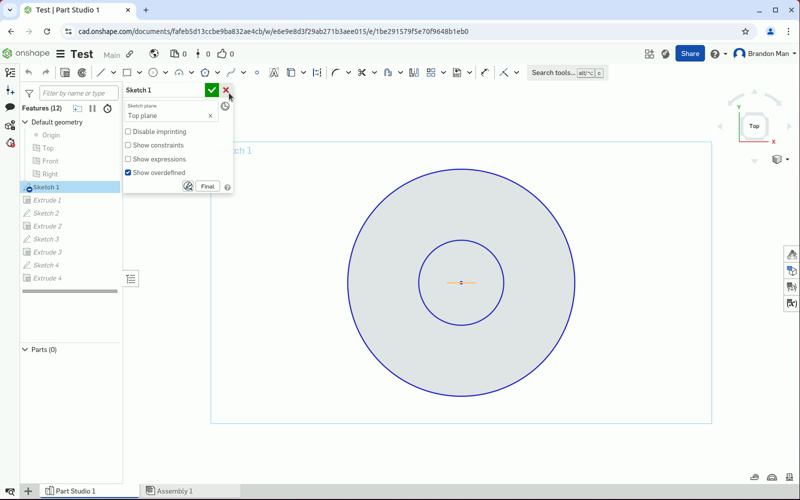
click(229, 92)
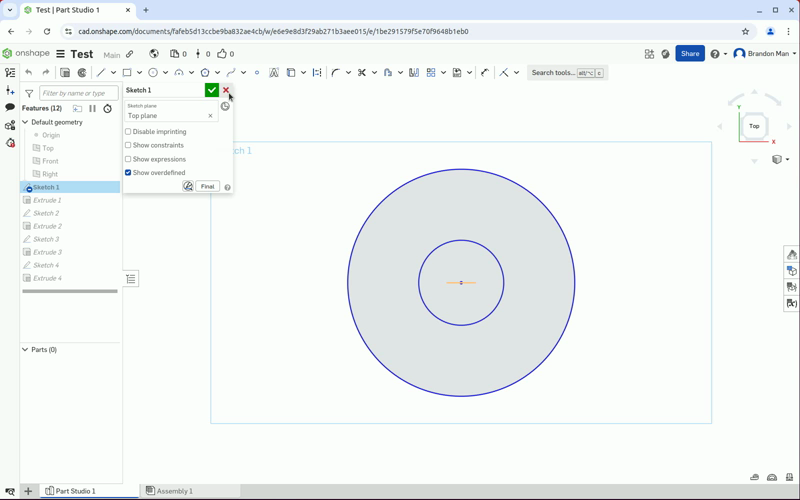
key(shift+s)
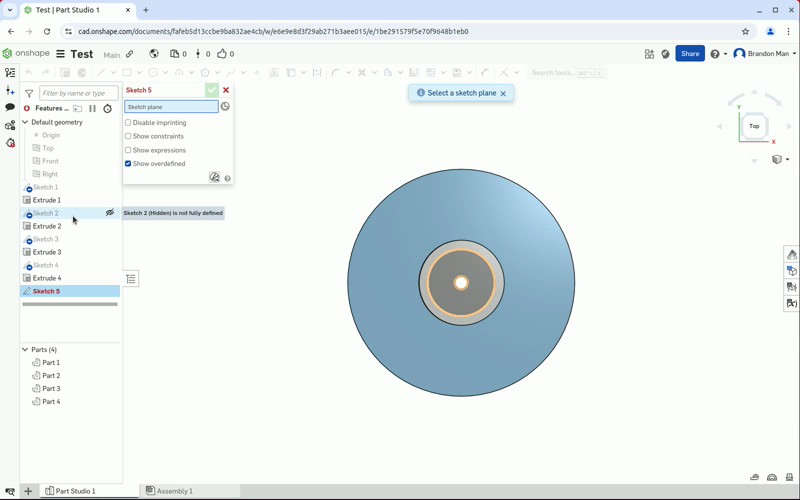
scroll(3)
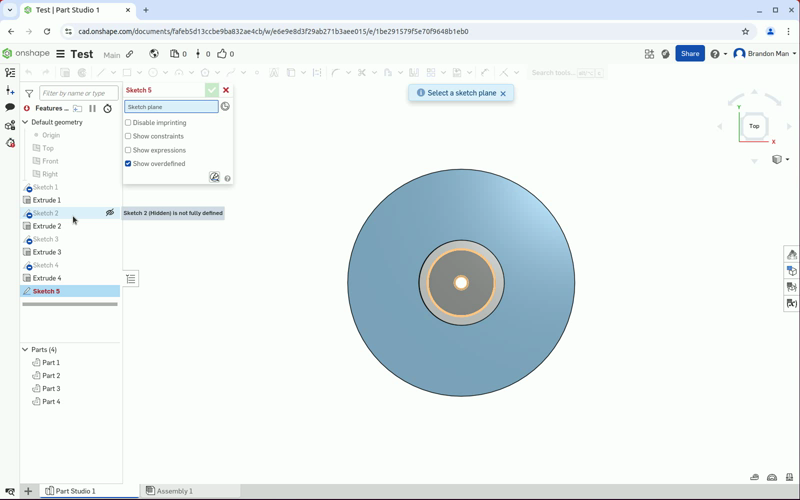
mouse_move(73, 150)
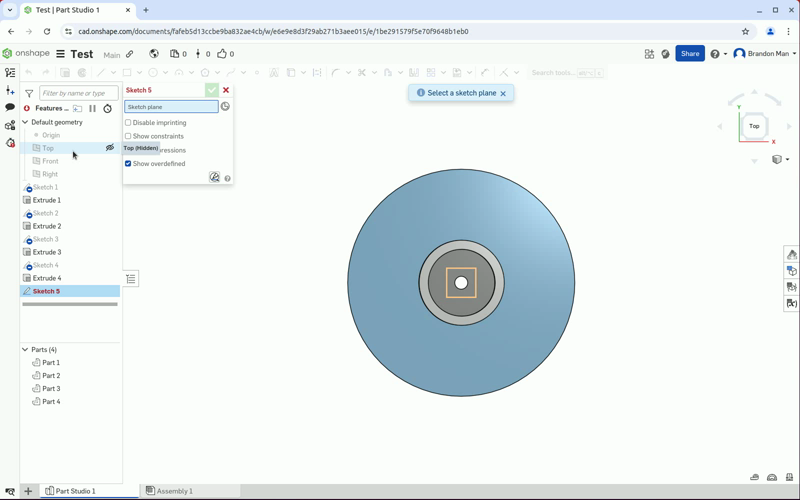
click(73, 150)
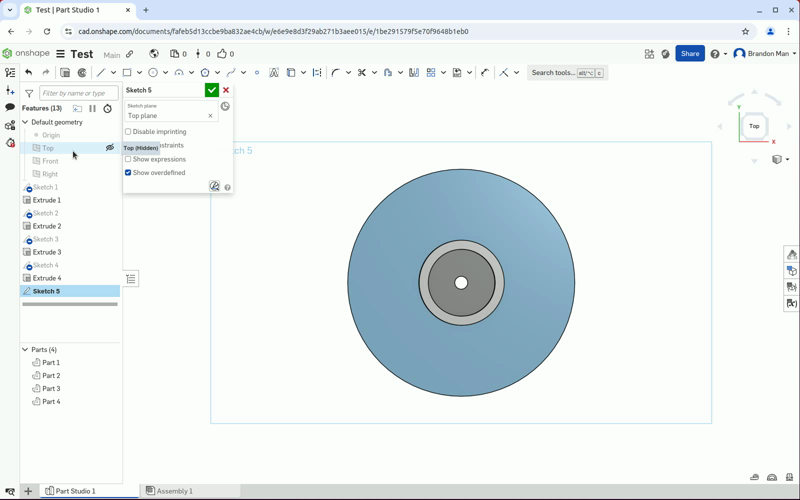
mouse_move(73, 352)
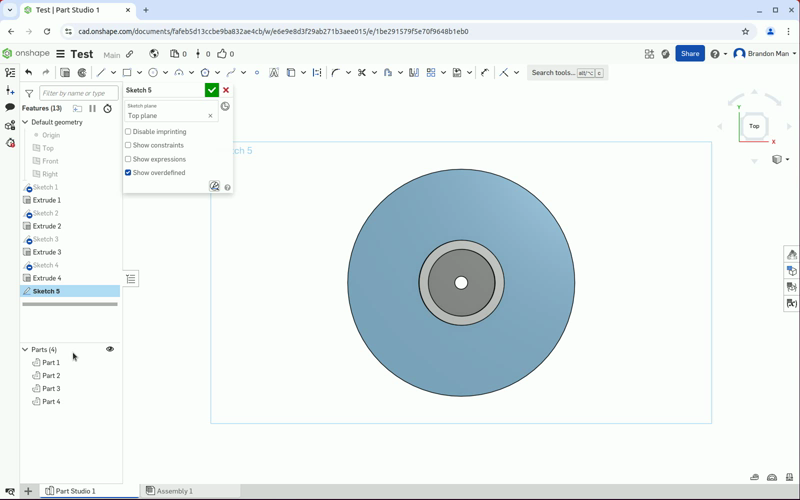
key(y)
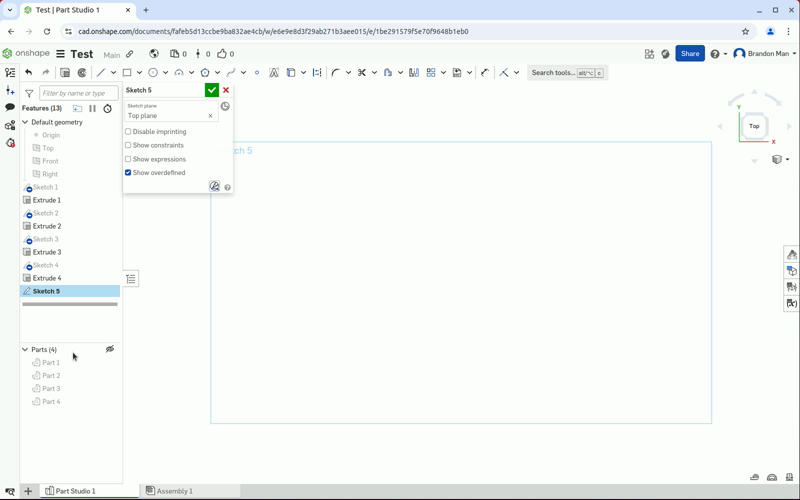
key(c)
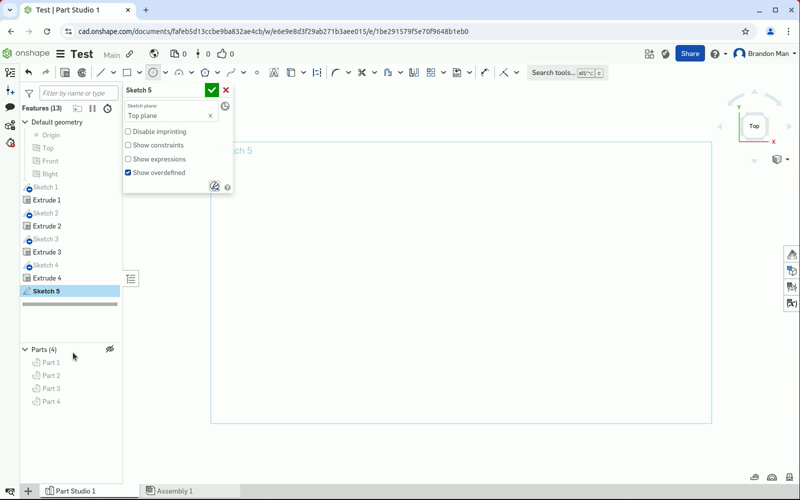
key_down(shift)
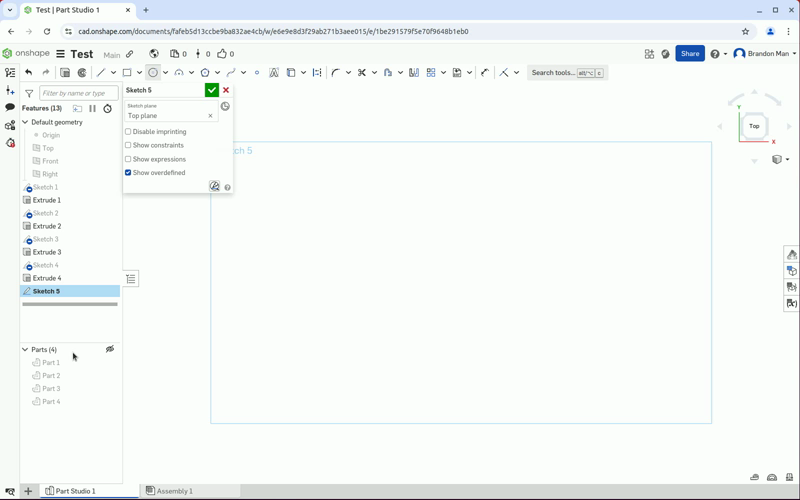
mouse_move(461, 282)
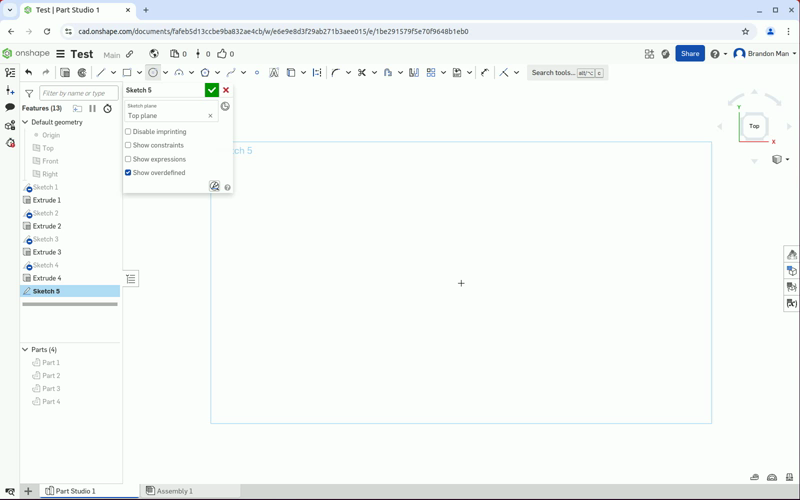
click(461, 282)
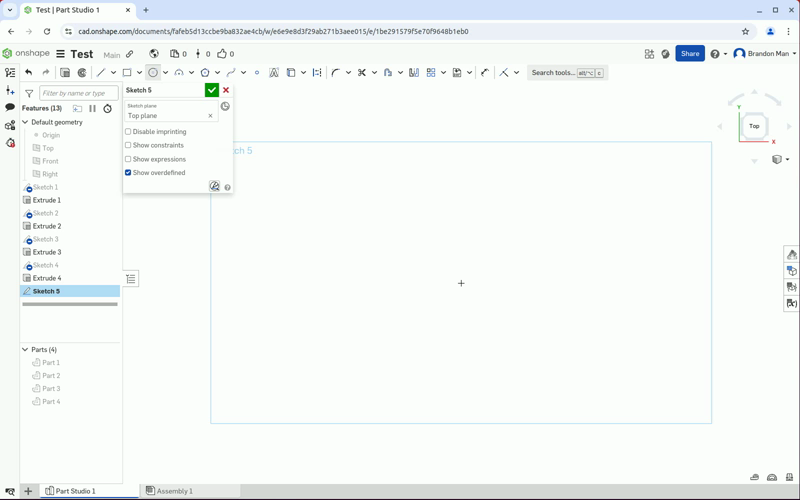
key_up(shift)
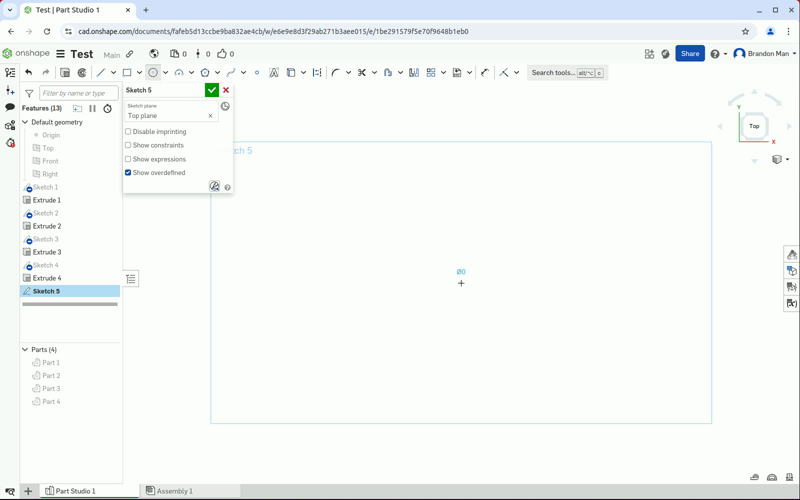
mouse_move(574, 282)
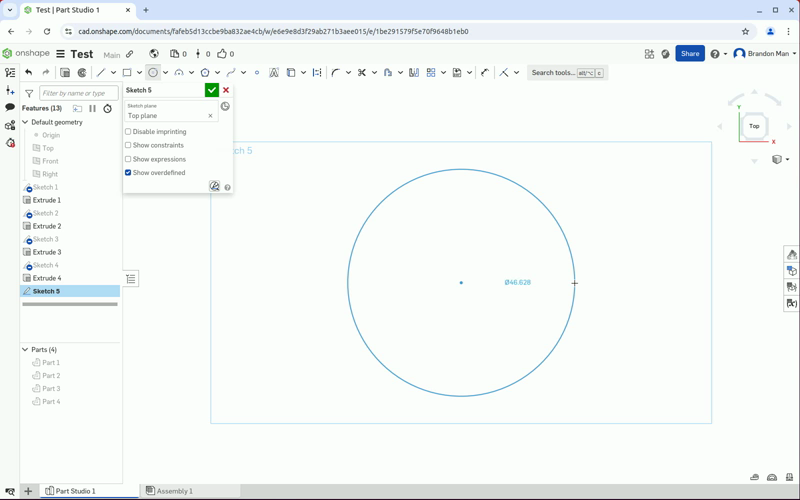
click(574, 282)
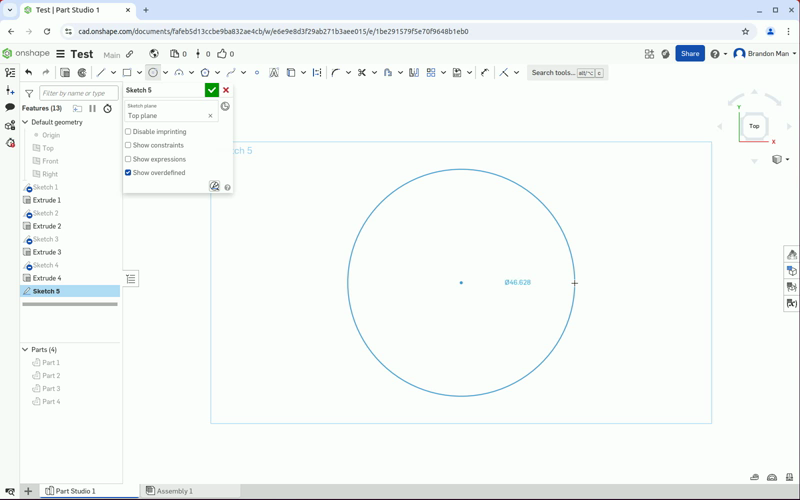
key(esc)
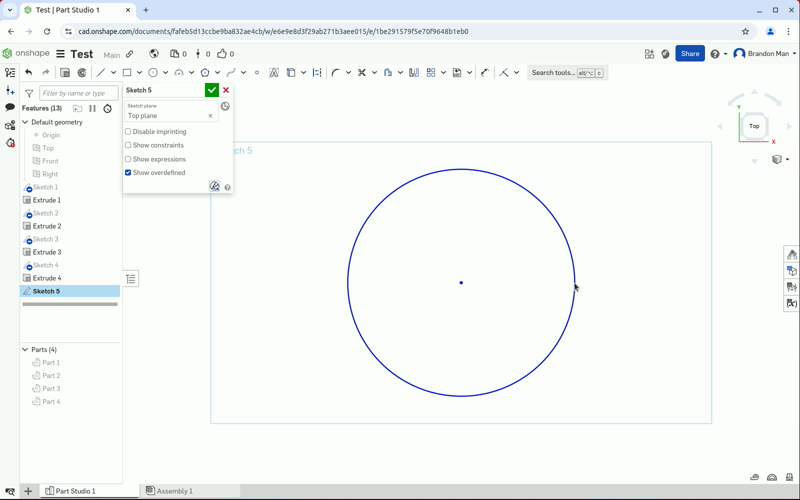
key(c)
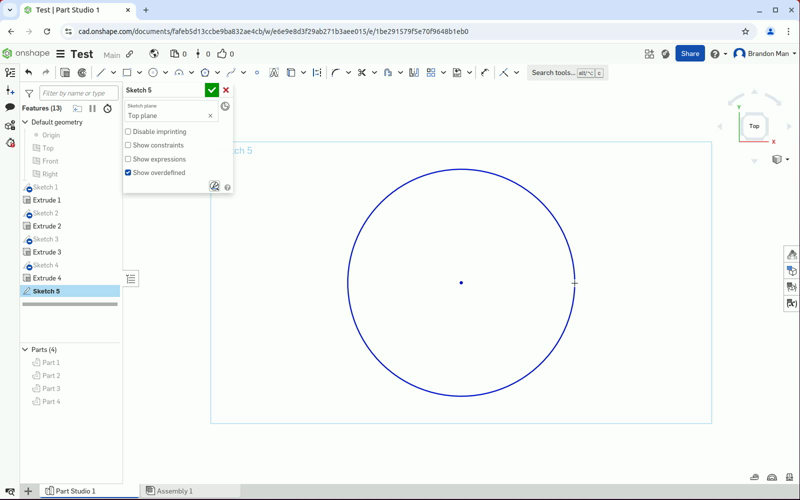
key_down(shift)
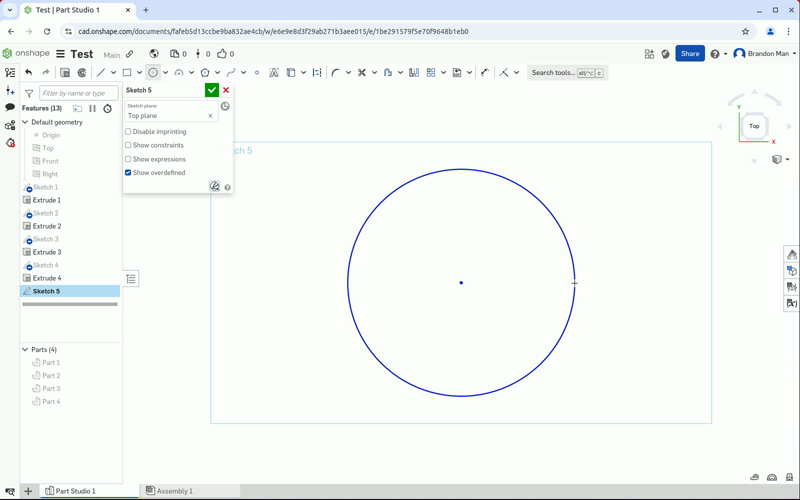
mouse_move(461, 282)
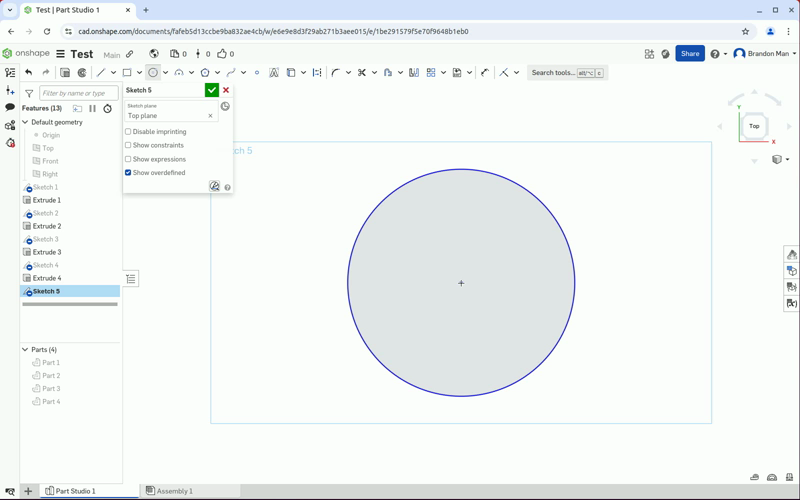
click(461, 282)
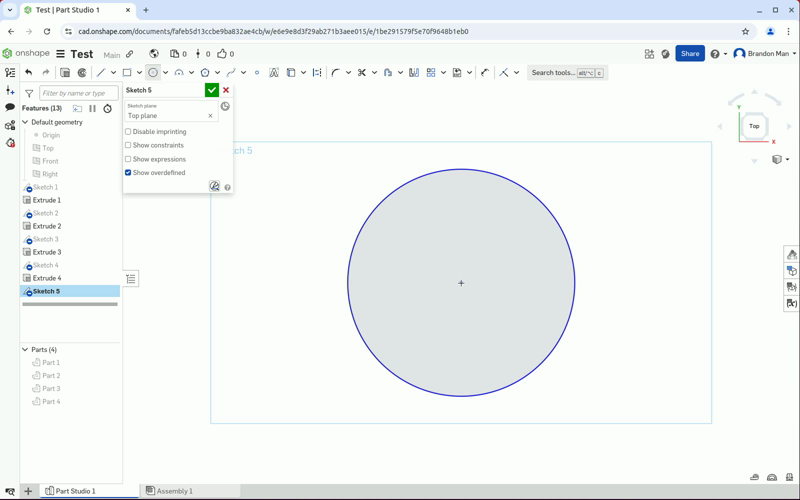
key_up(shift)
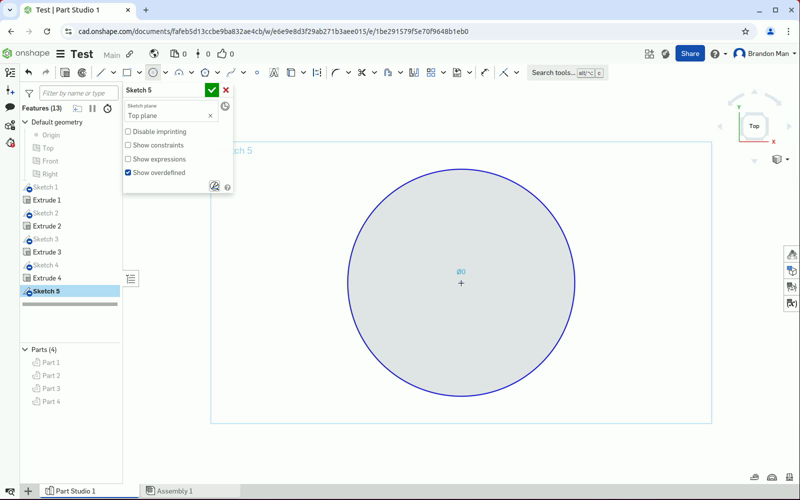
mouse_move(503, 282)
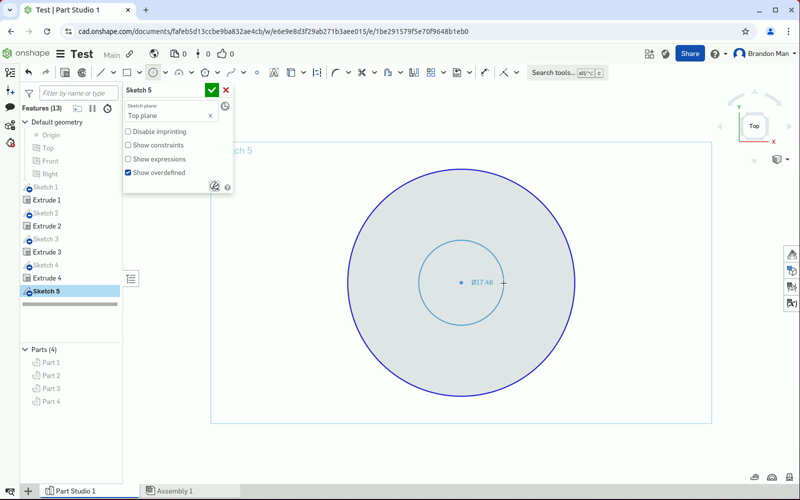
click(503, 282)
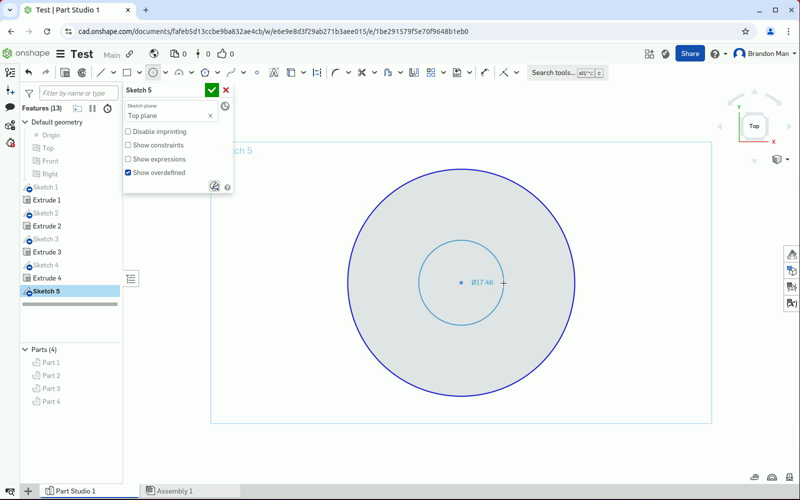
key(esc)
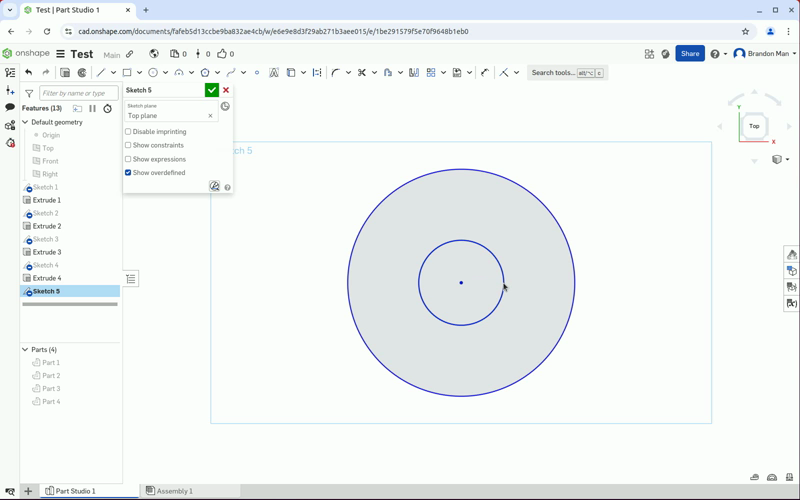
mouse_move(373, 265)
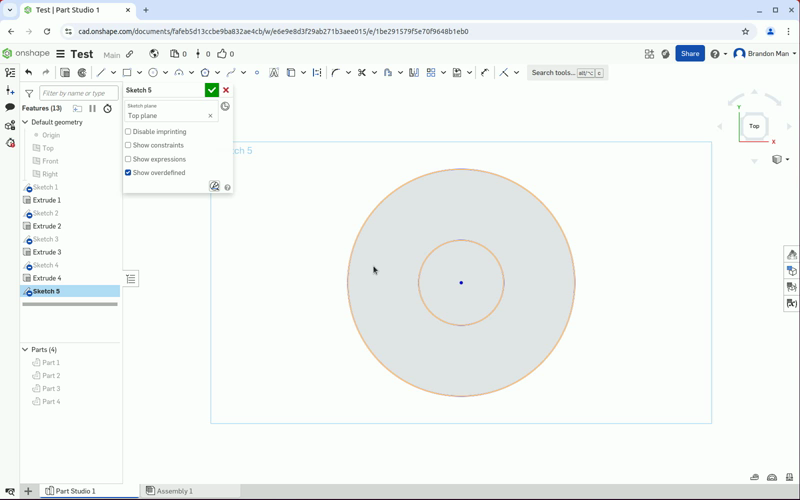
click(373, 265)
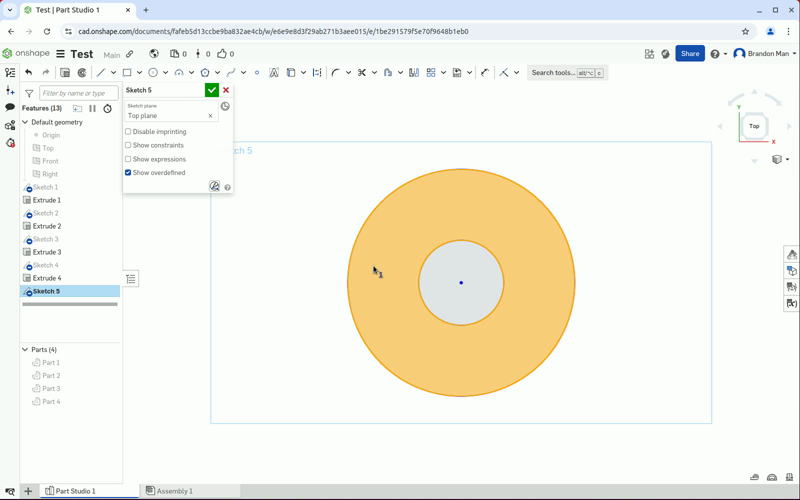
mouse_move(73, 352)
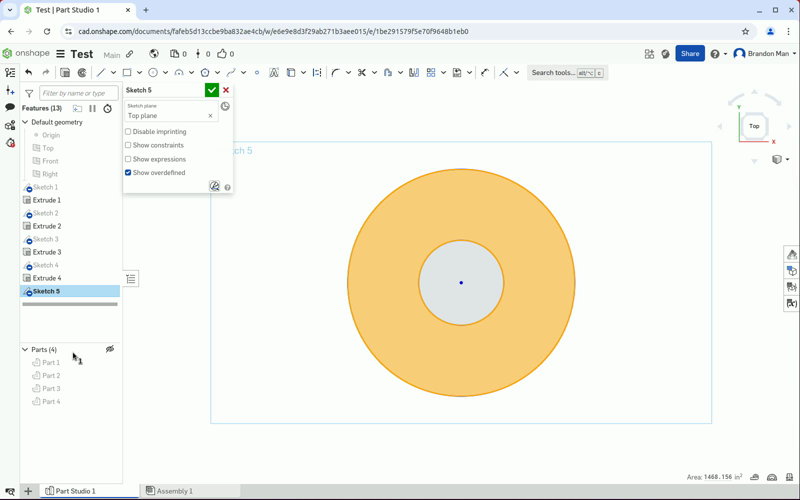
key(shift+y)
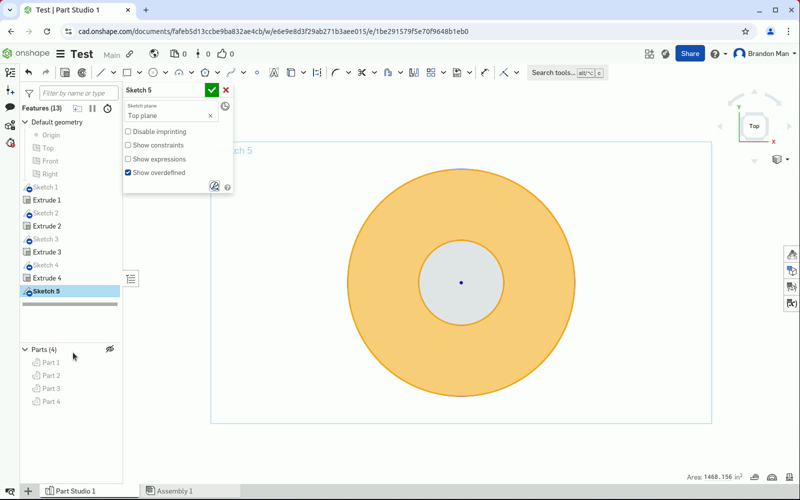
key(shift+e)
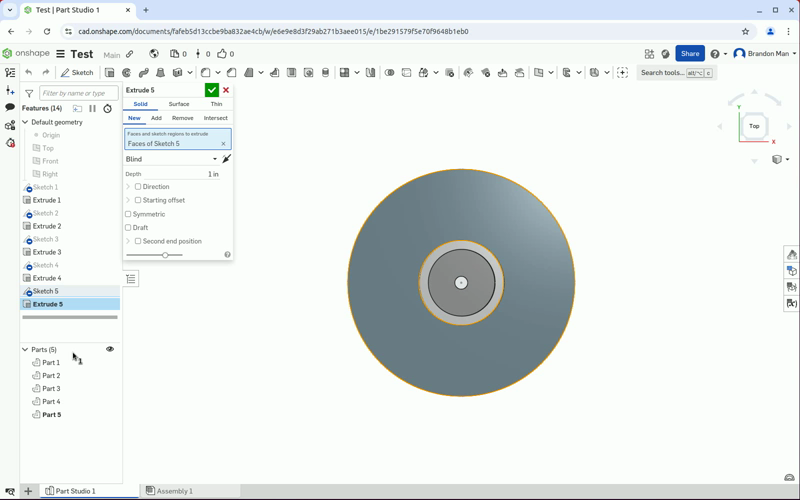
mouse_move(143, 106)
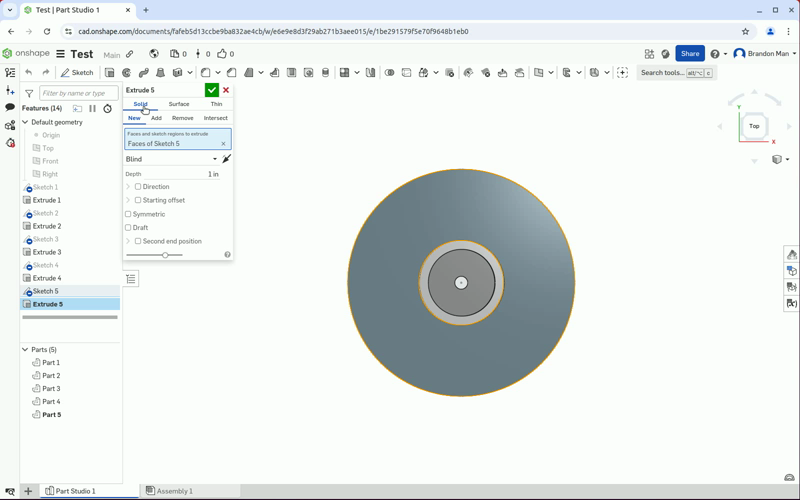
click(143, 106)
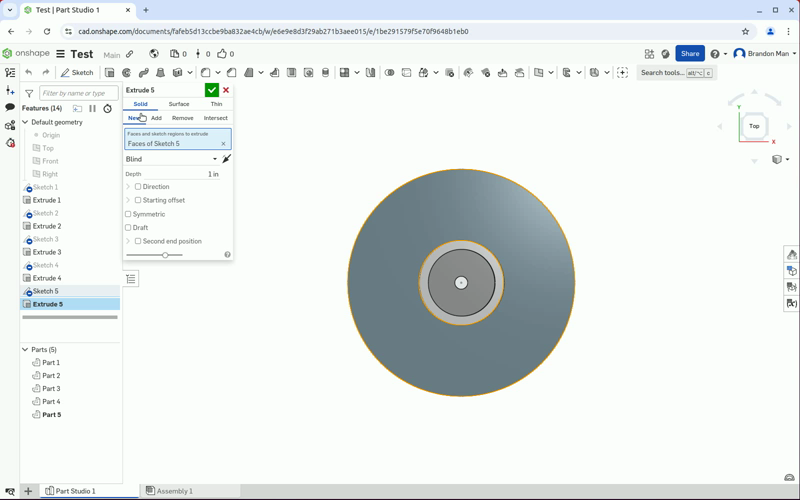
mouse_move(137, 120)
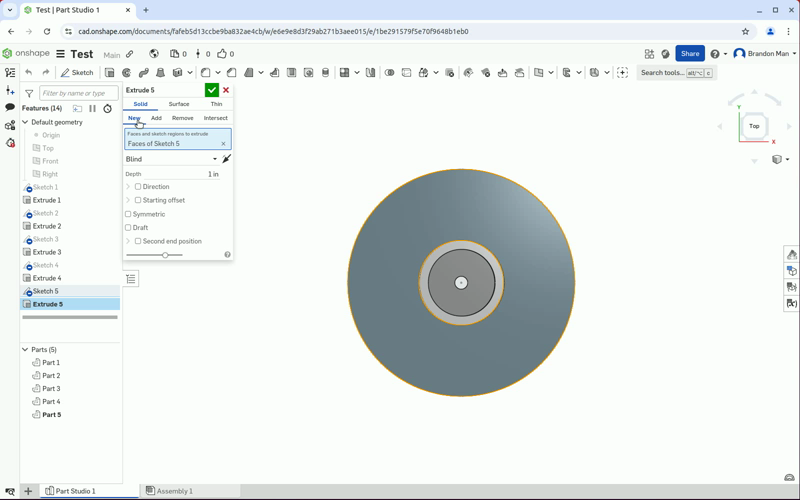
click(137, 120)
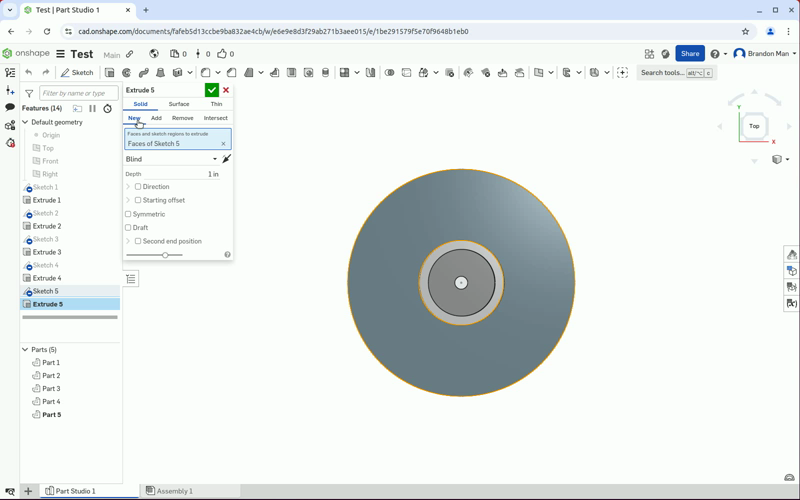
key(tab, 4)
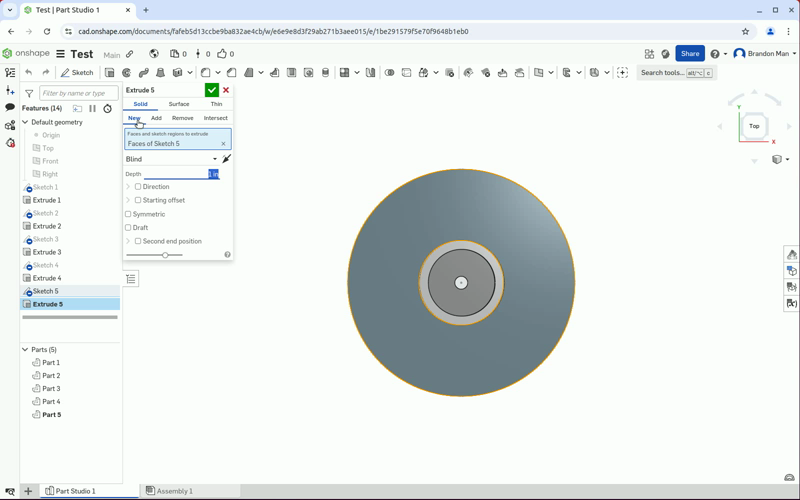
text(1.685)
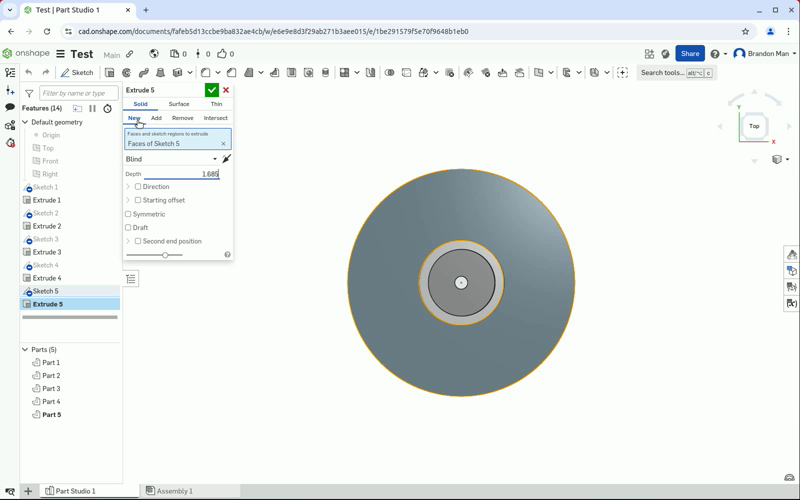
key(enter)
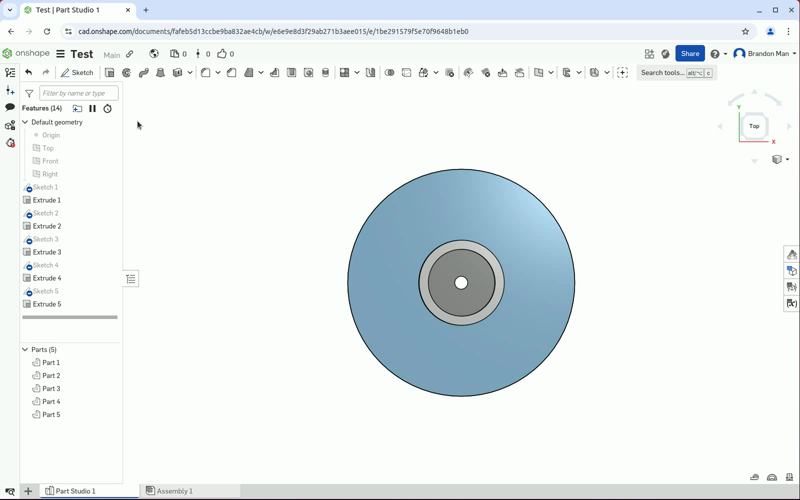
key(shift+h)
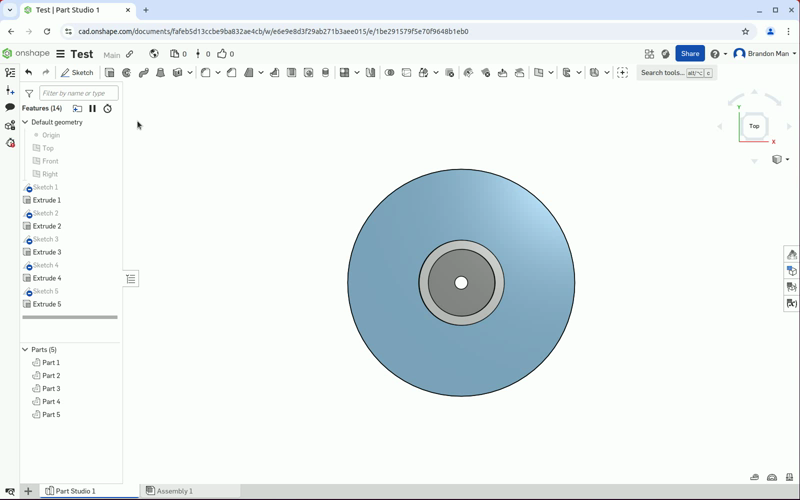
key(shift+h)
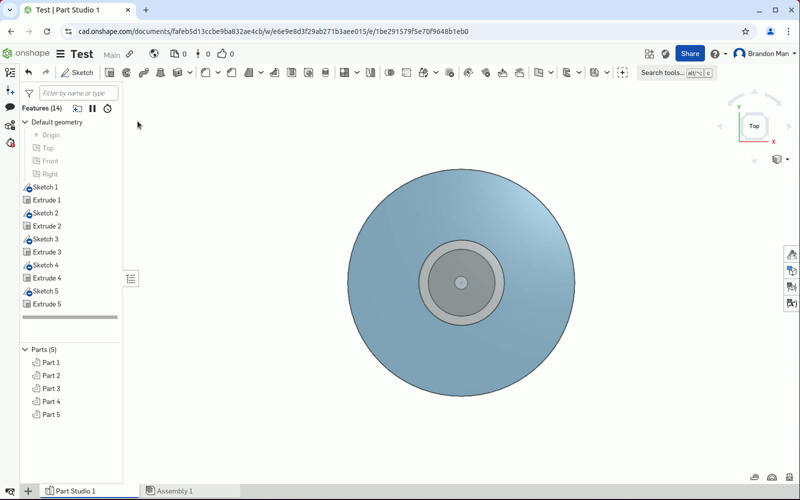
key(shift+7)
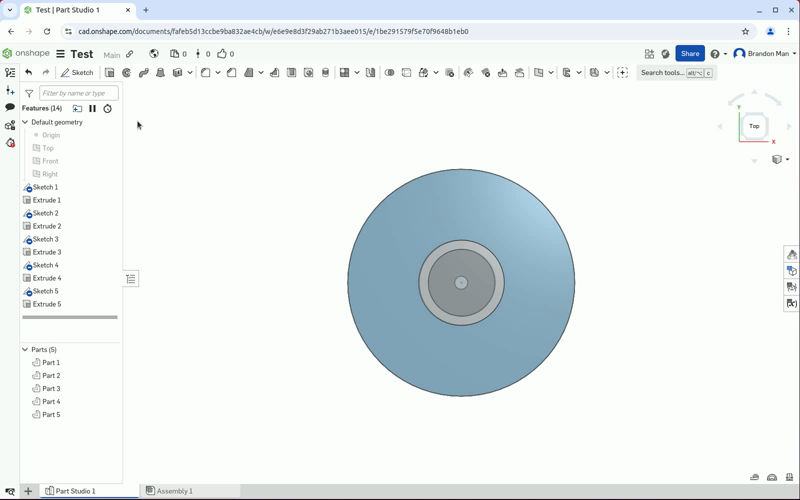
key(up, 3)
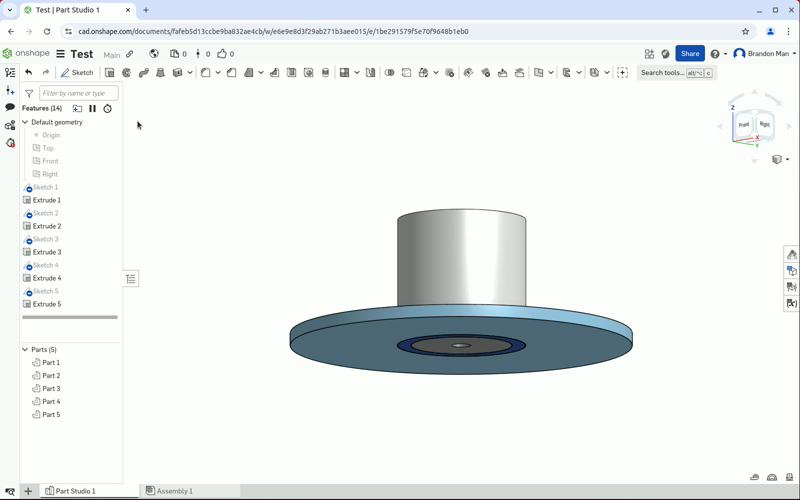
key(left, 3)
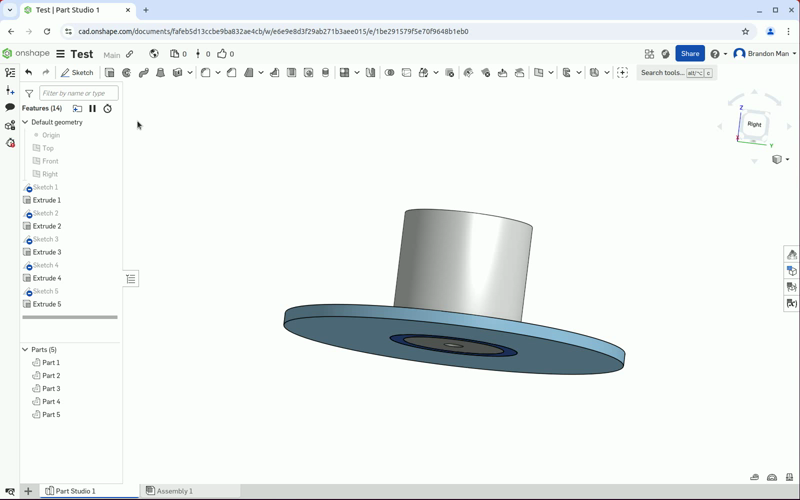
key(right, 3)
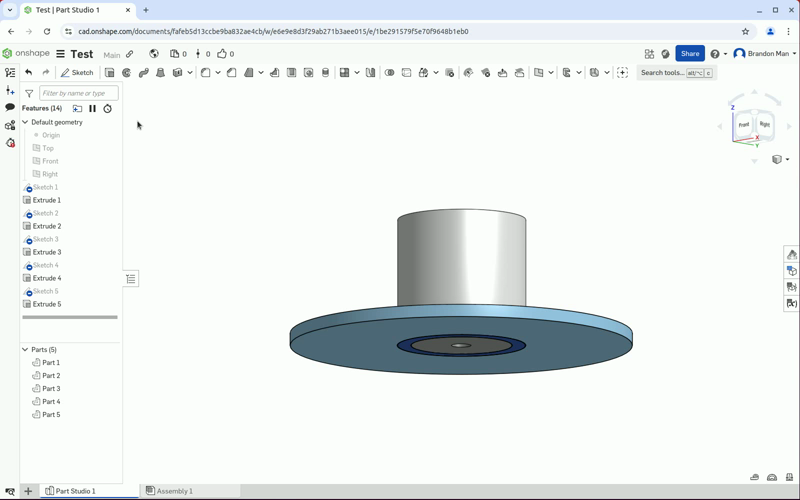
key(down, 3)
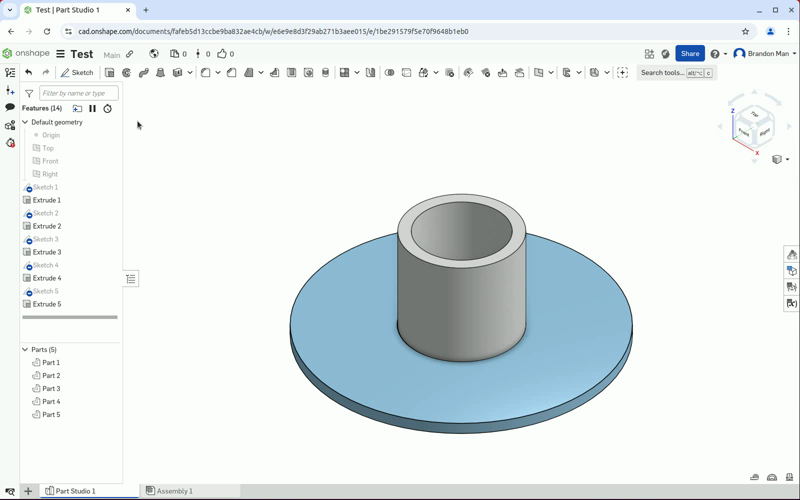
mouse_move(73, 189)
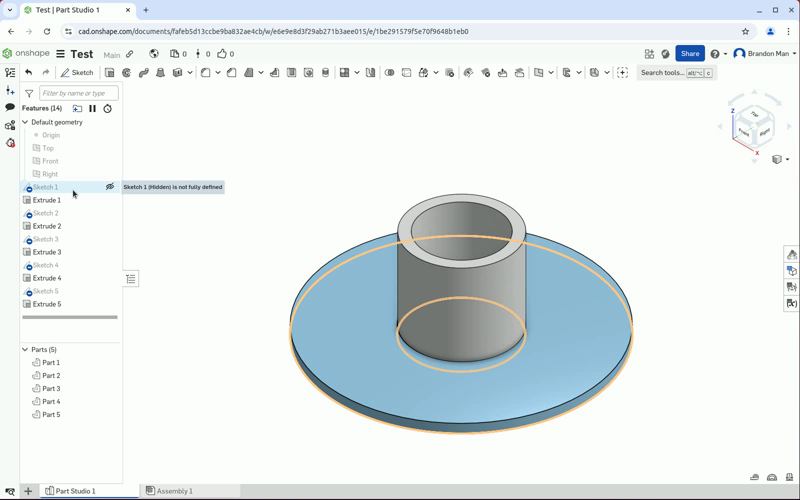
click(73, 189)